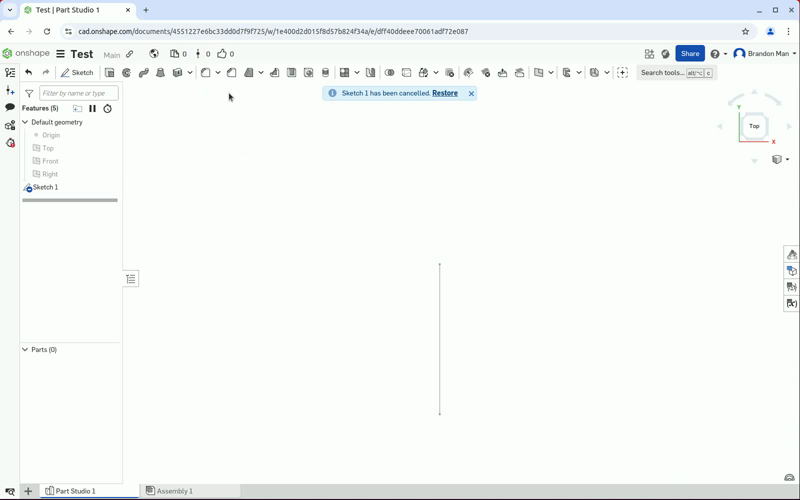
key(shift+h)
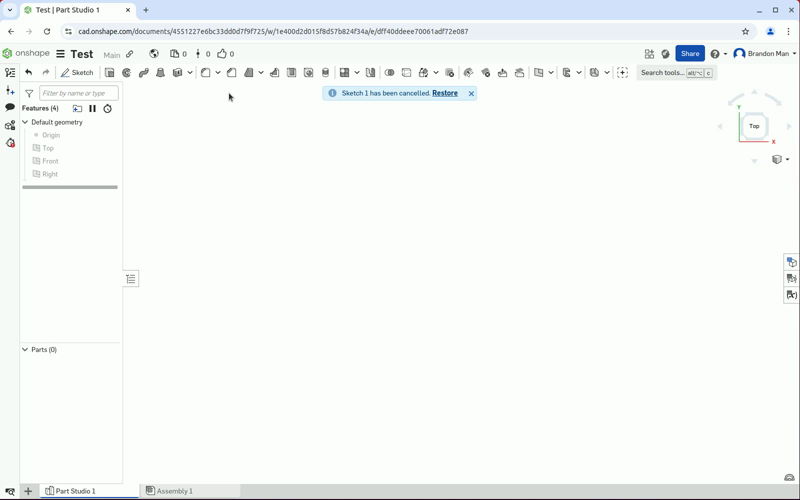
mouse_move(73, 352)
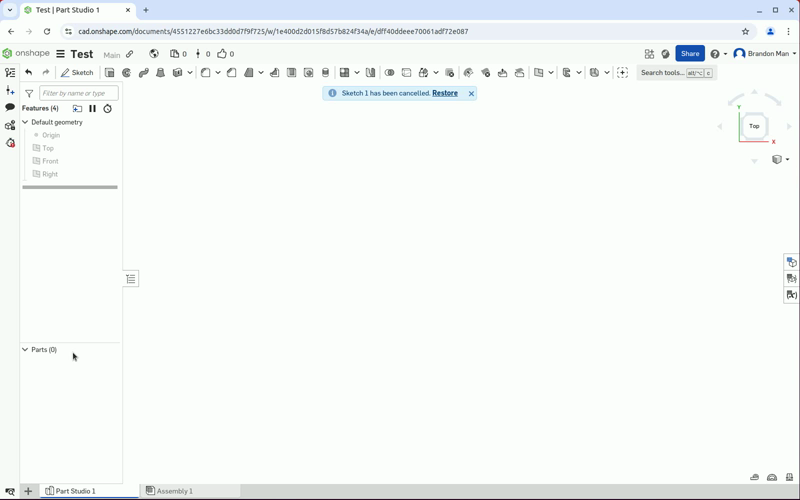
key(y)
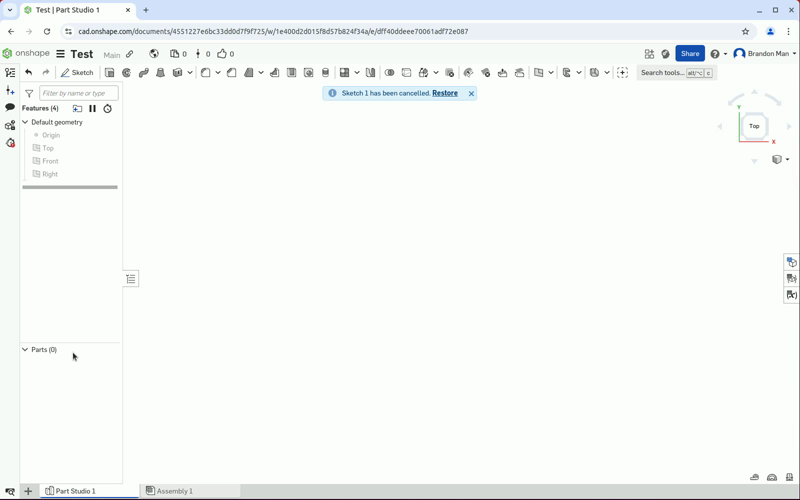
key(shift+p)
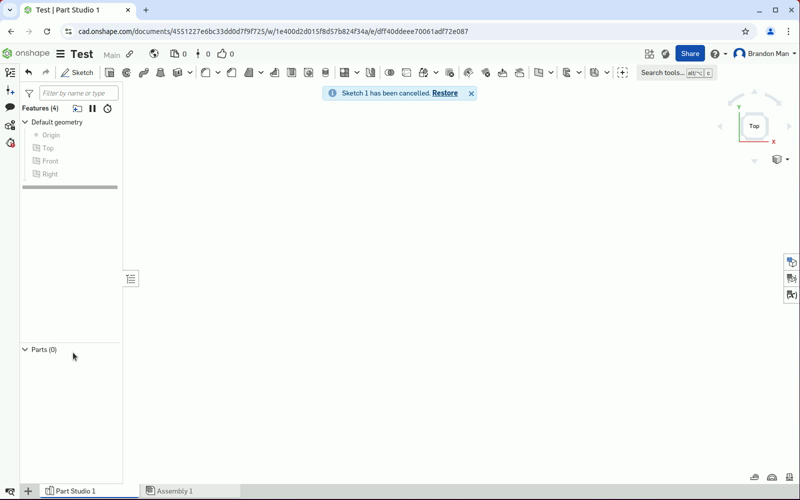
key(space)
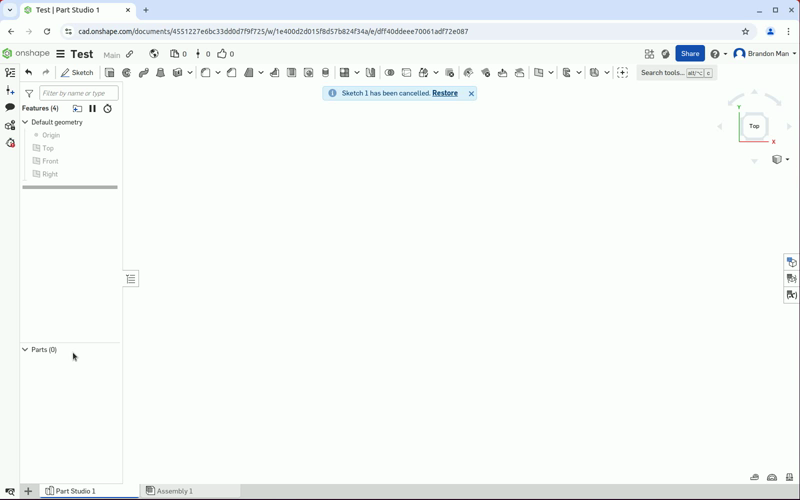
key_down(shift)
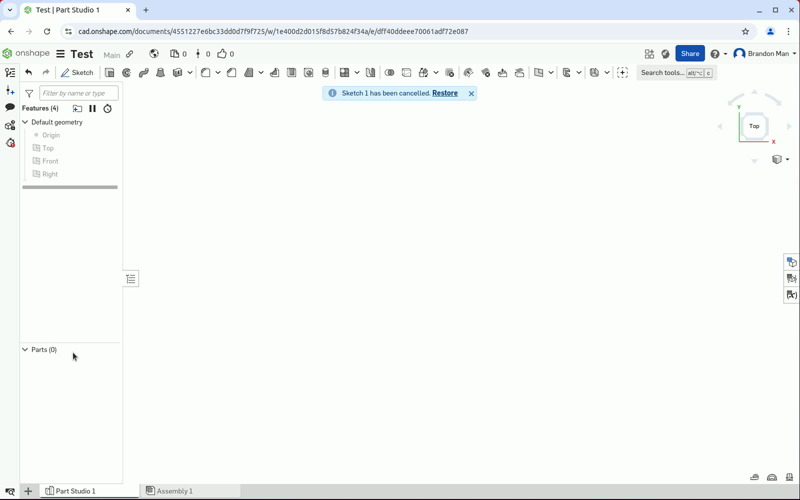
key(up)
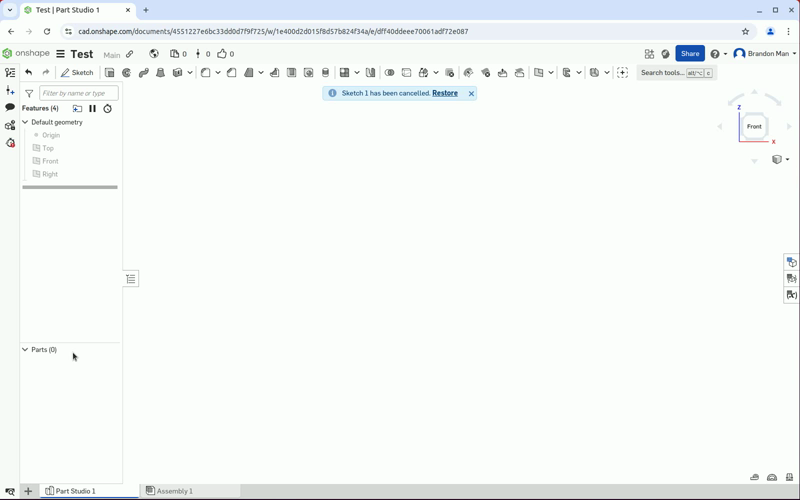
key_up(shift)
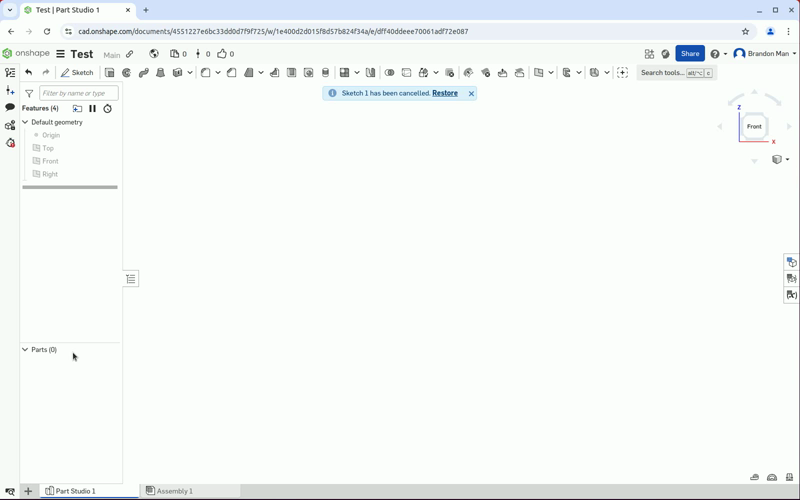
mouse_move(73, 352)
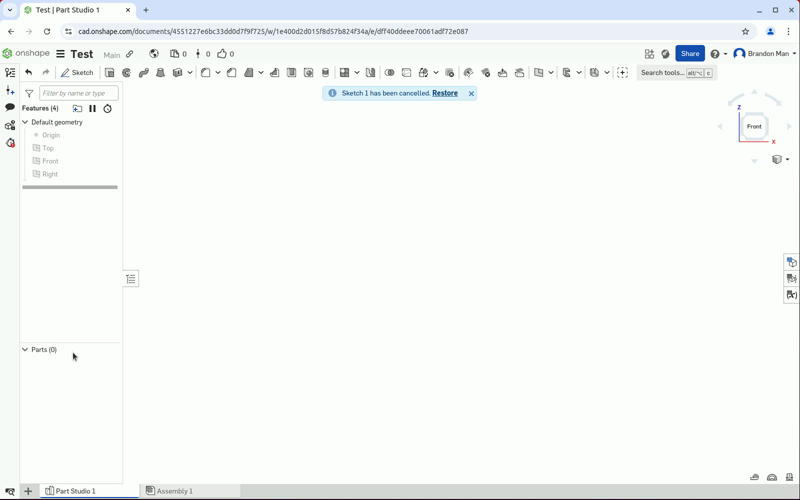
key(shift+y)
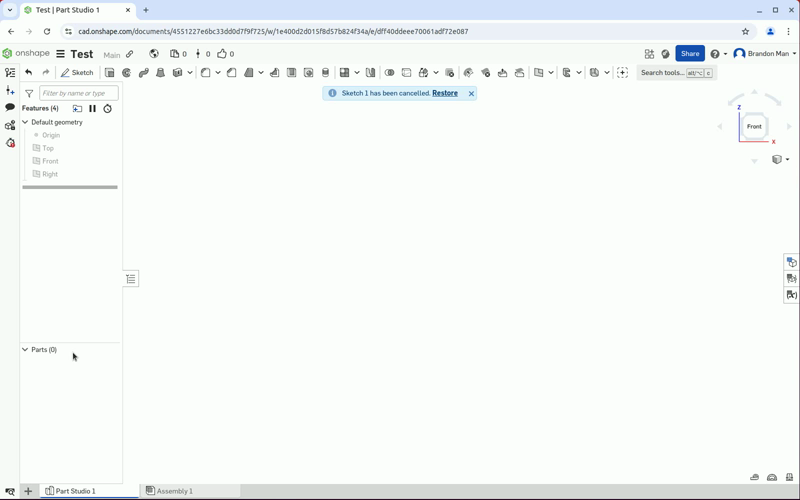
key(shift+s)
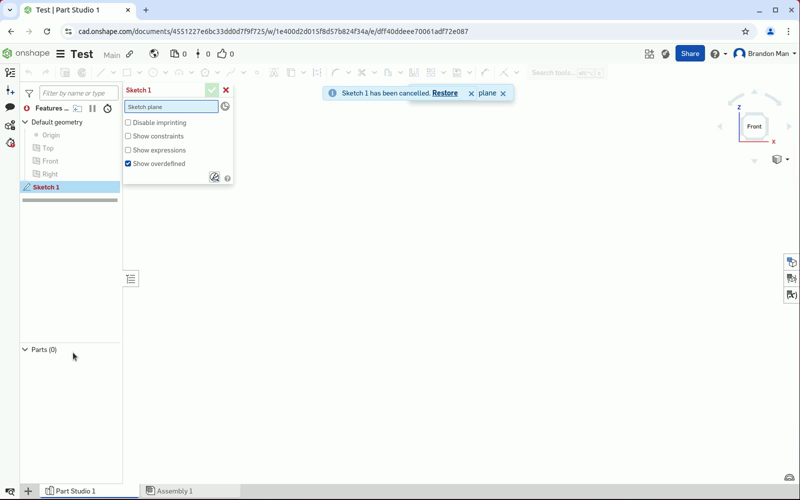
mouse_move(73, 163)
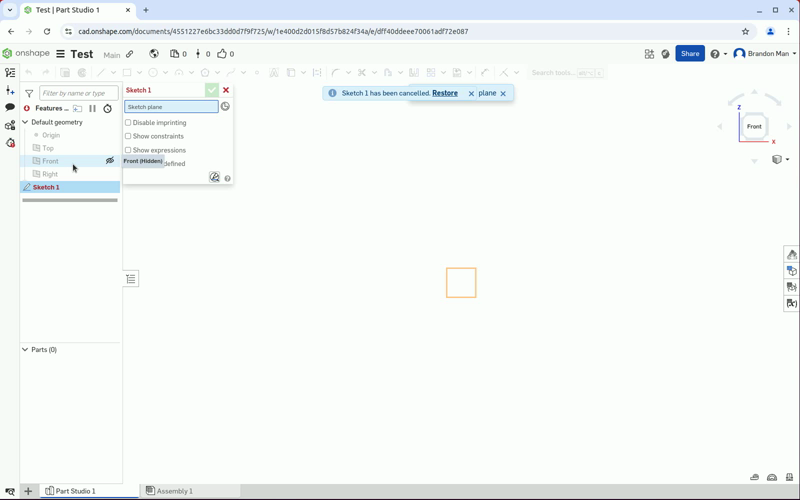
click(73, 163)
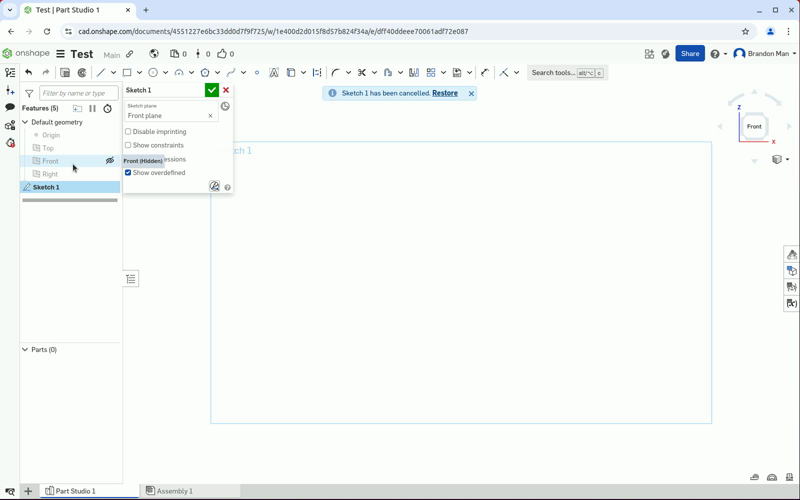
mouse_move(73, 352)
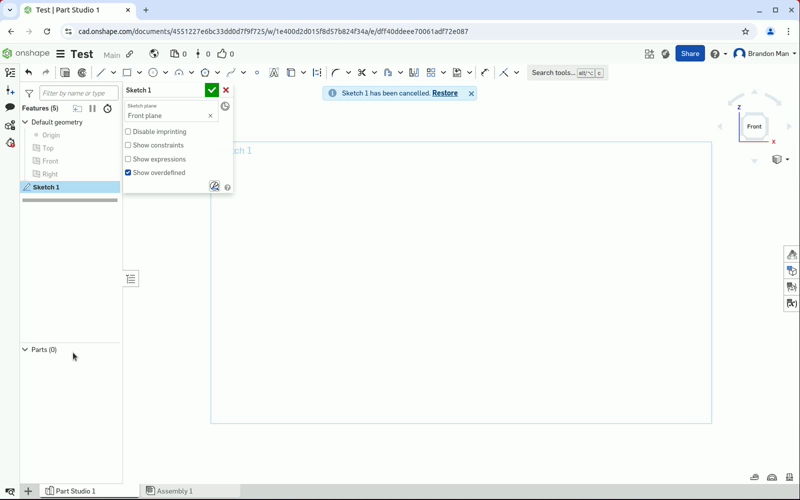
key(y)
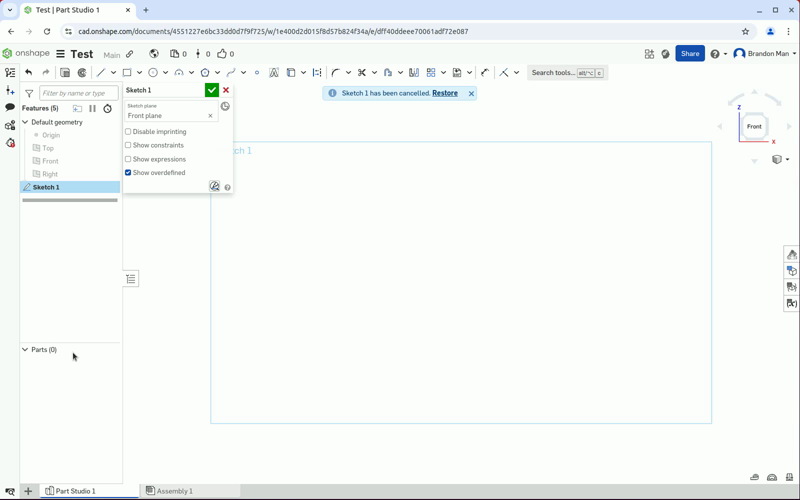
key(l)
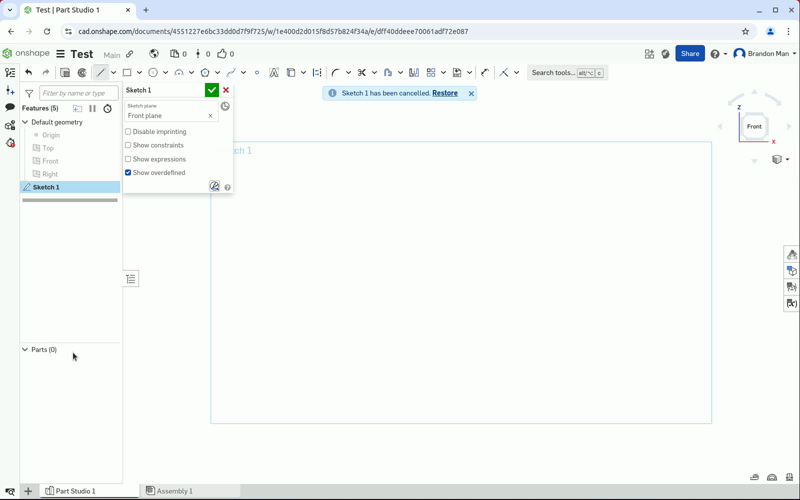
key_down(shift)
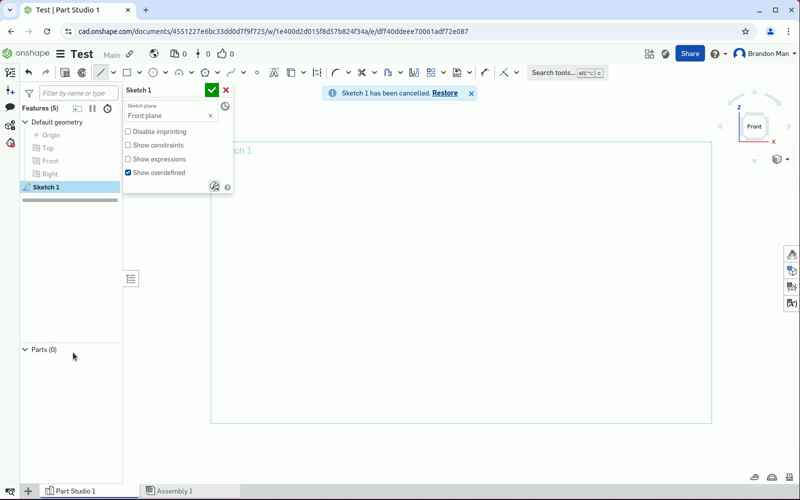
mouse_move(460, 282)
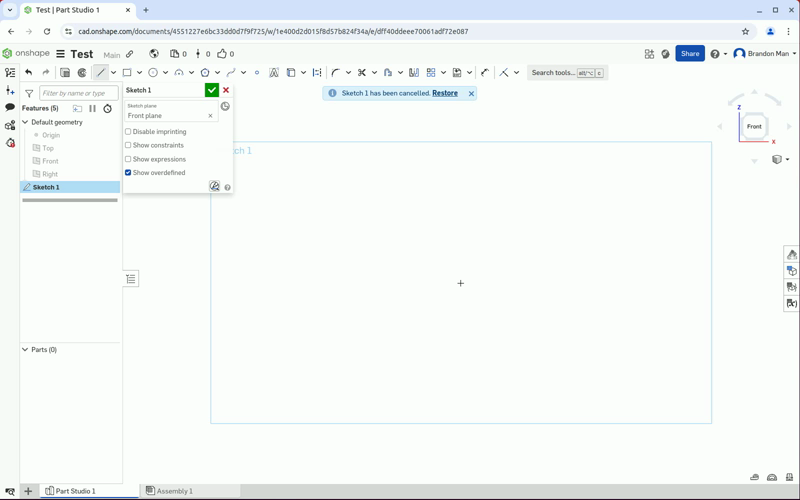
click(460, 282)
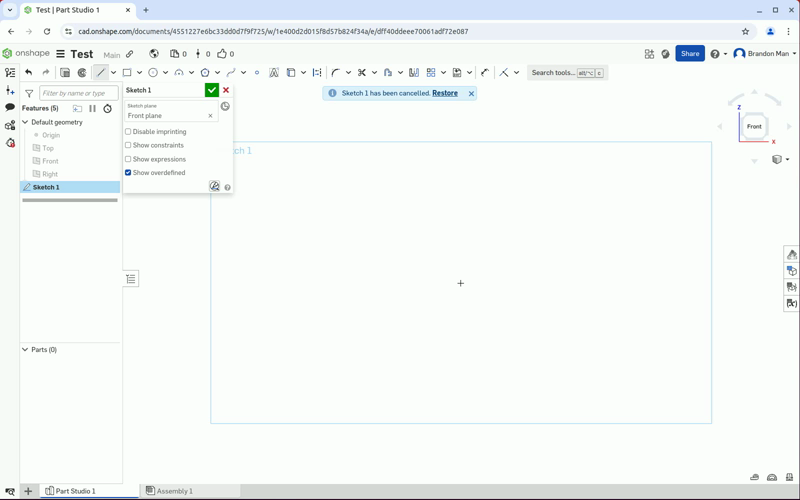
key_up(shift)
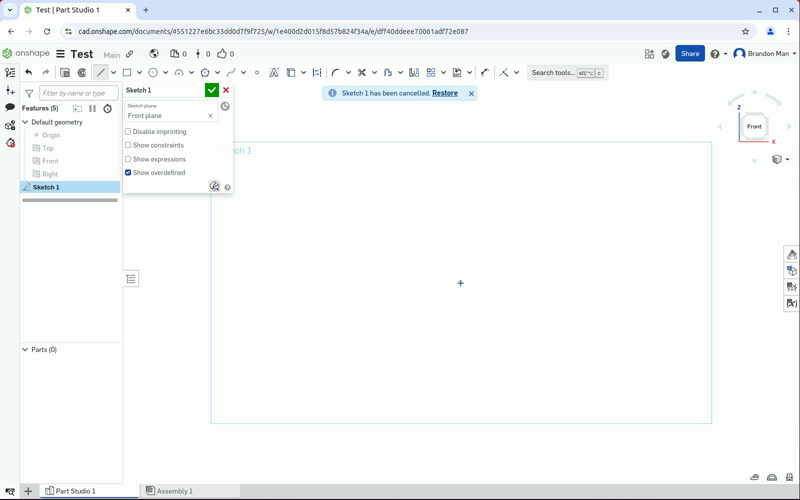
key_down(shift)
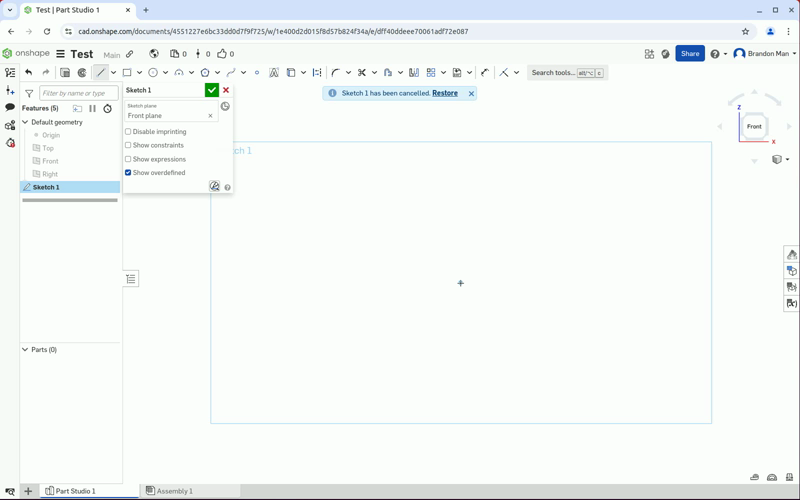
mouse_move(573, 282)
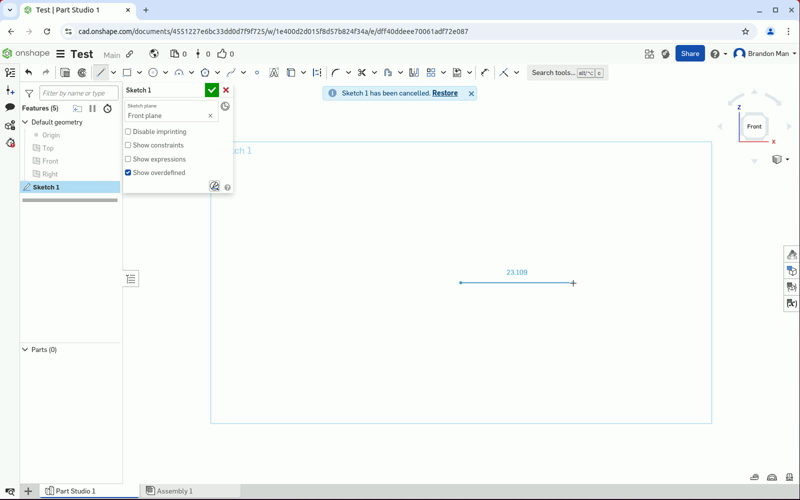
click(573, 282)
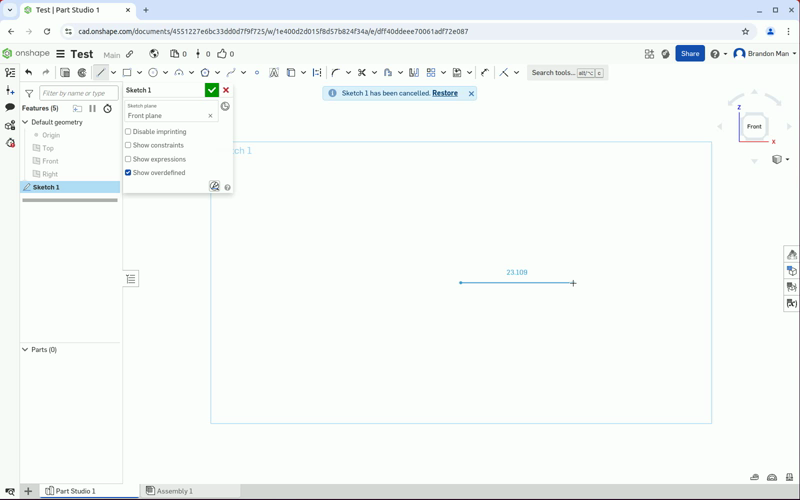
key_up(shift)
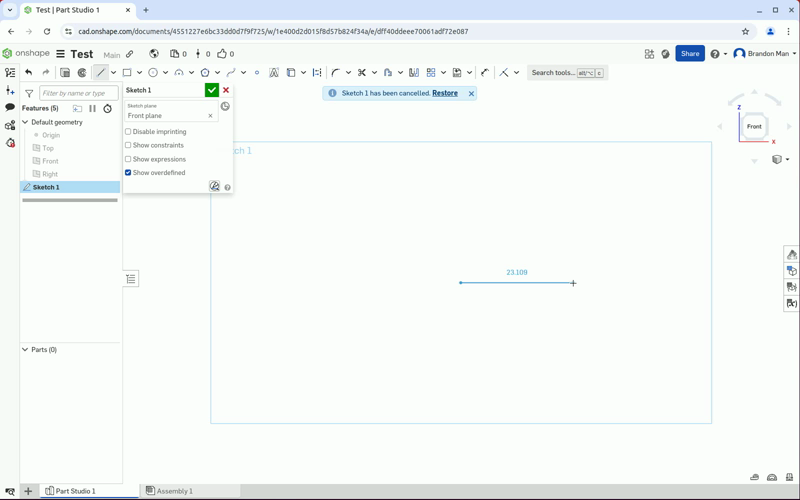
key_down(shift)
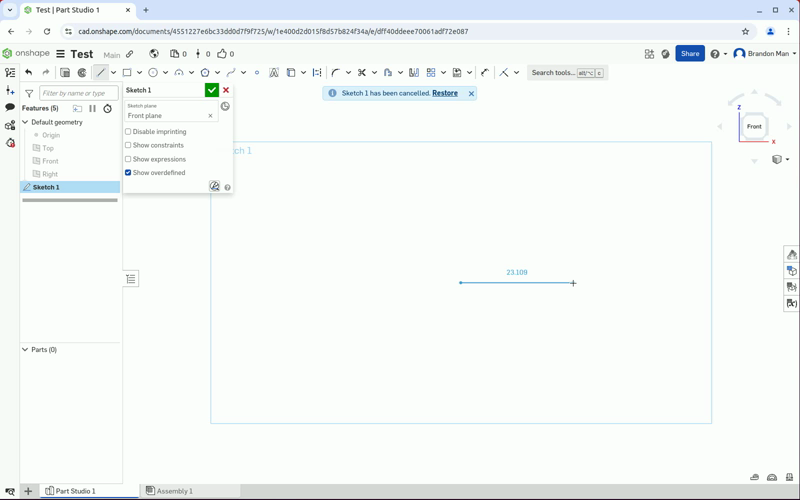
mouse_move(573, 208)
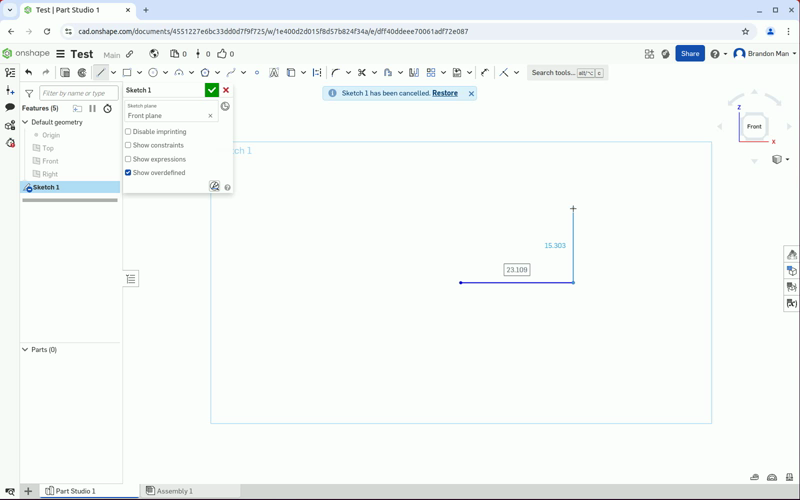
click(573, 208)
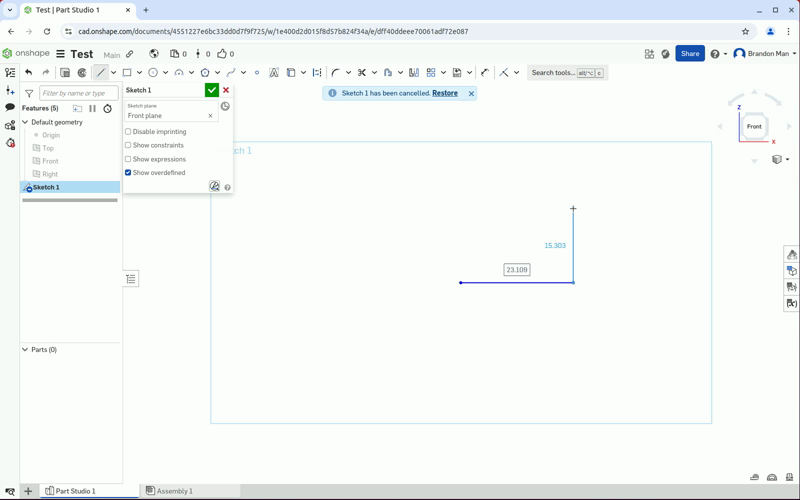
key_up(shift)
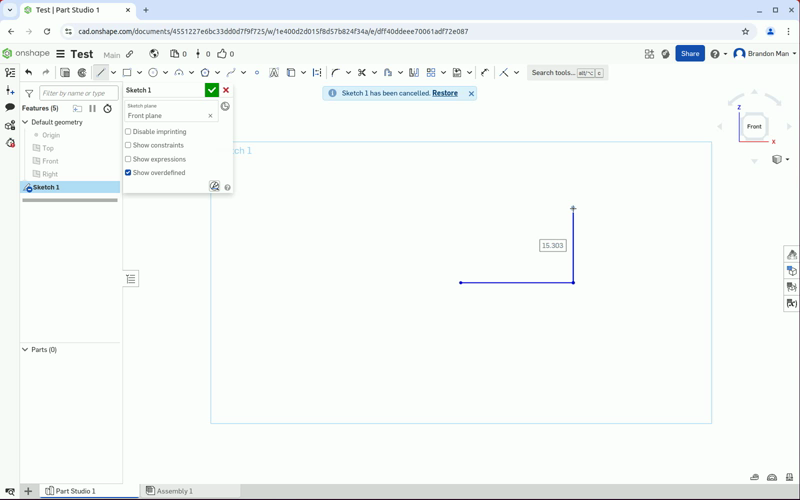
key_down(shift)
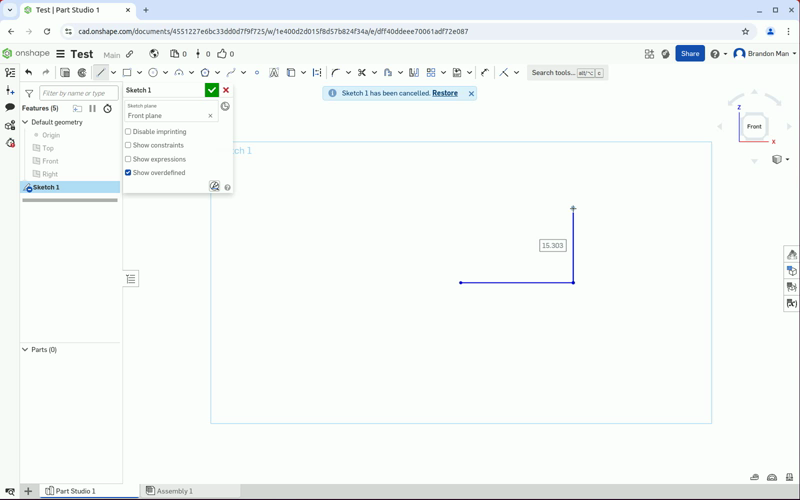
mouse_move(460, 208)
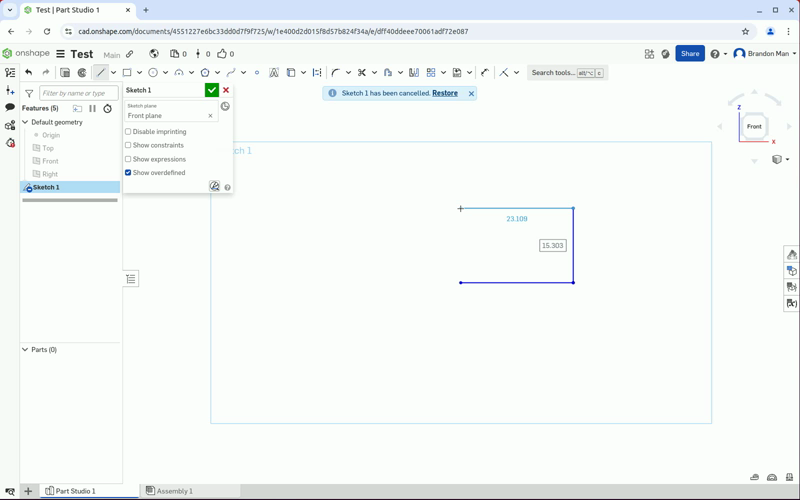
click(460, 208)
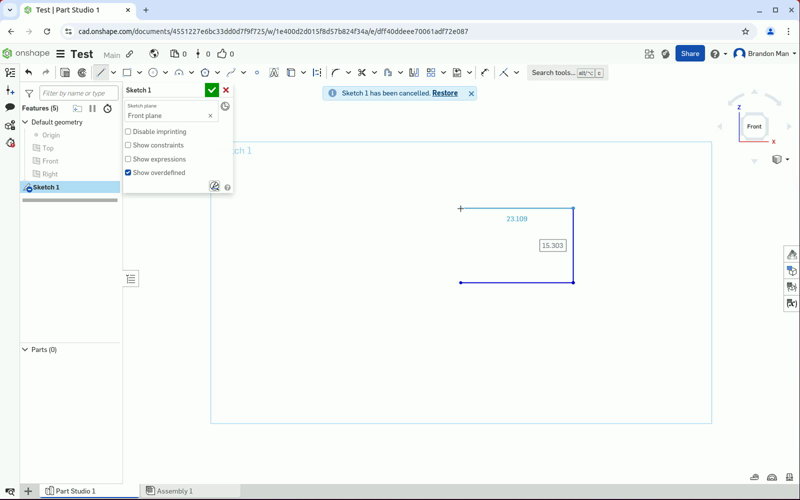
key_up(shift)
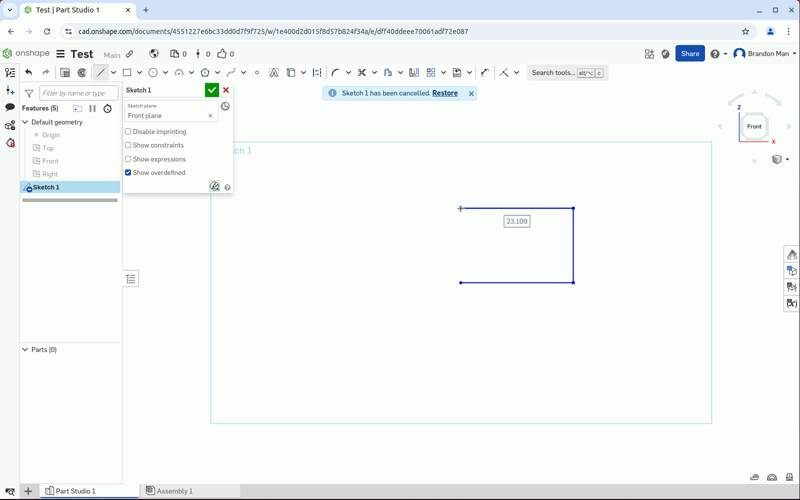
key_down(shift)
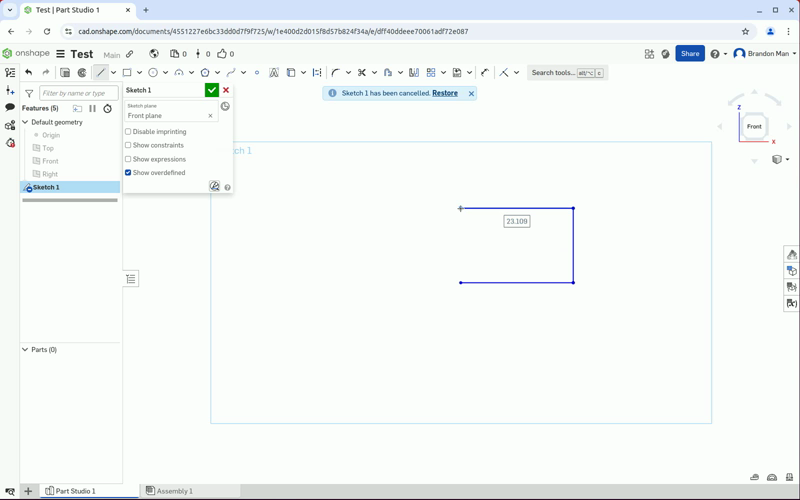
mouse_move(460, 282)
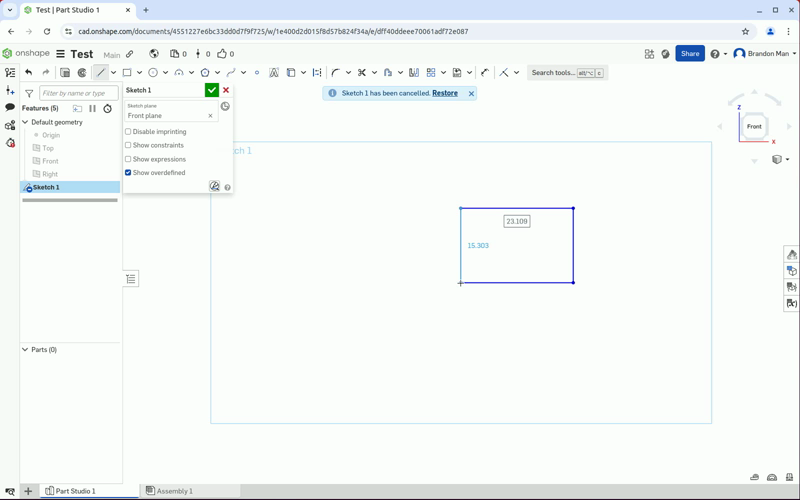
key_up(shift)
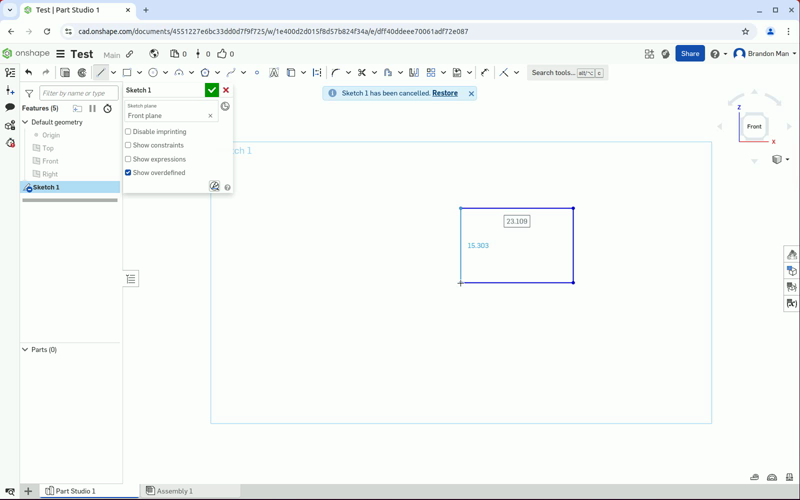
click(460, 282)
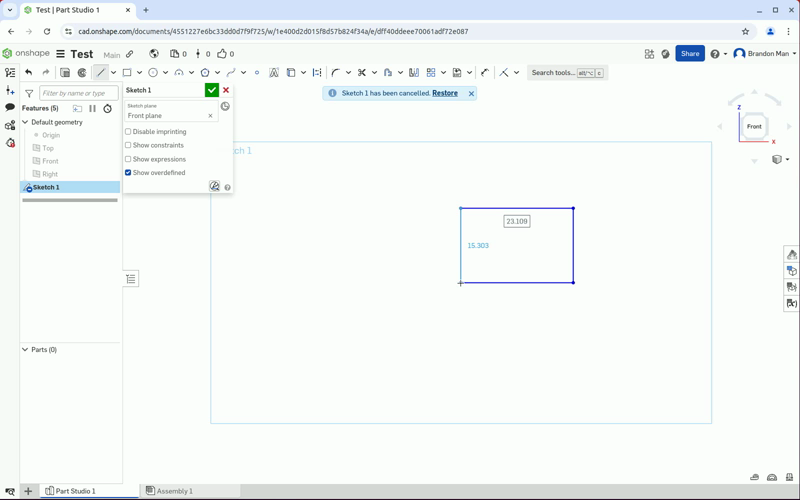
key(esc)
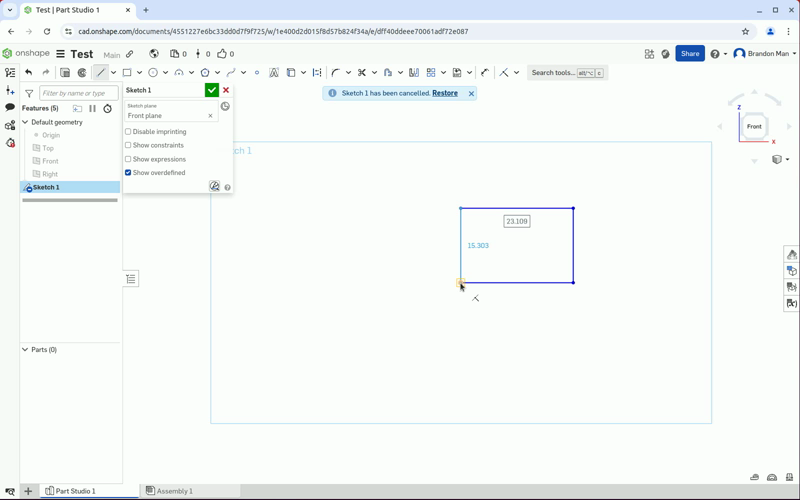
mouse_move(556, 220)
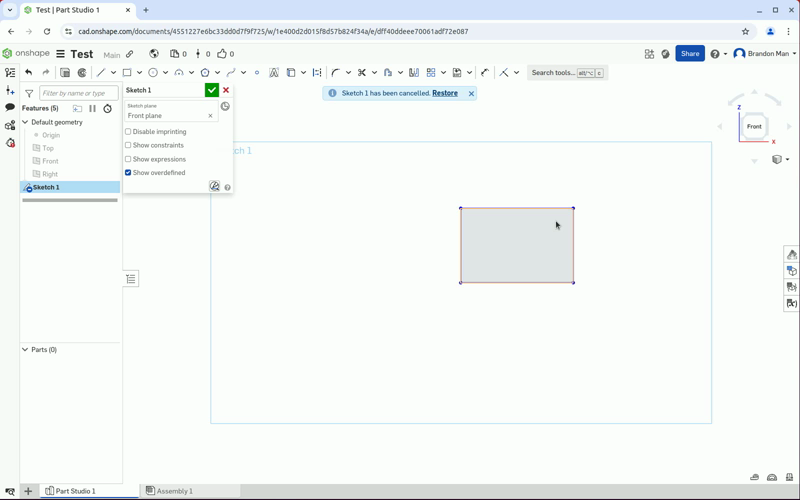
click(556, 220)
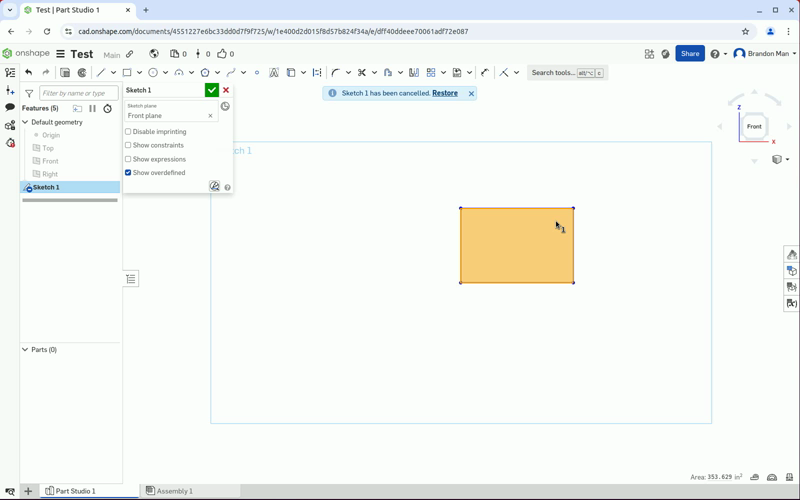
mouse_move(73, 352)
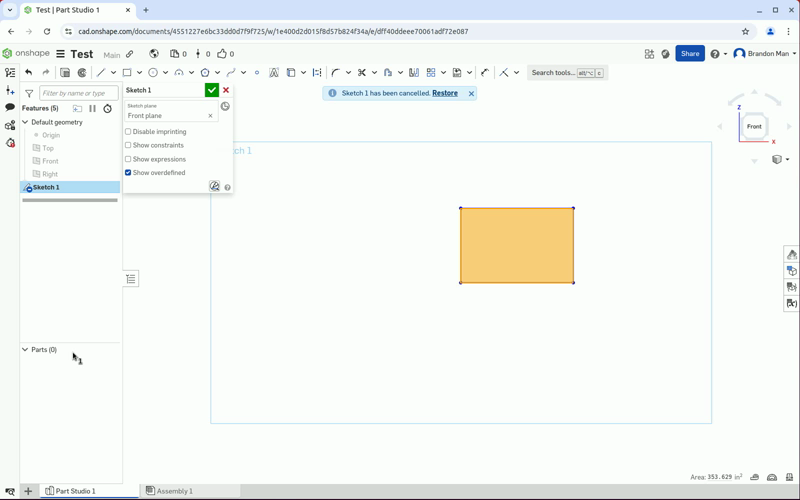
key(shift+y)
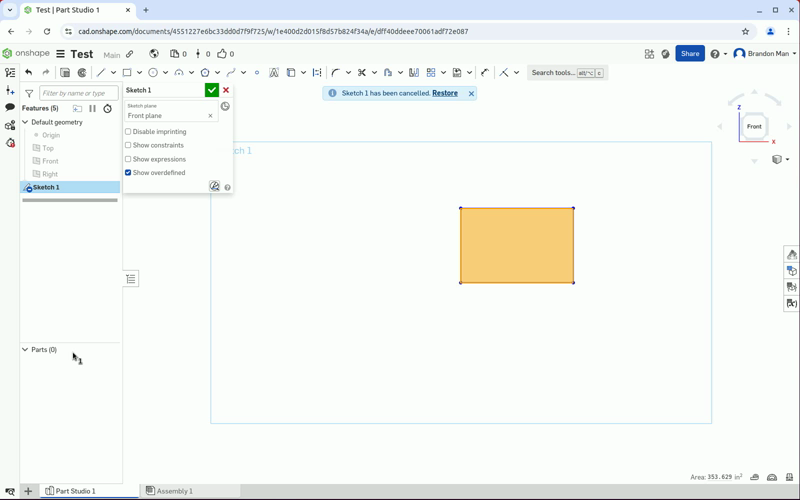
key(shift+e)
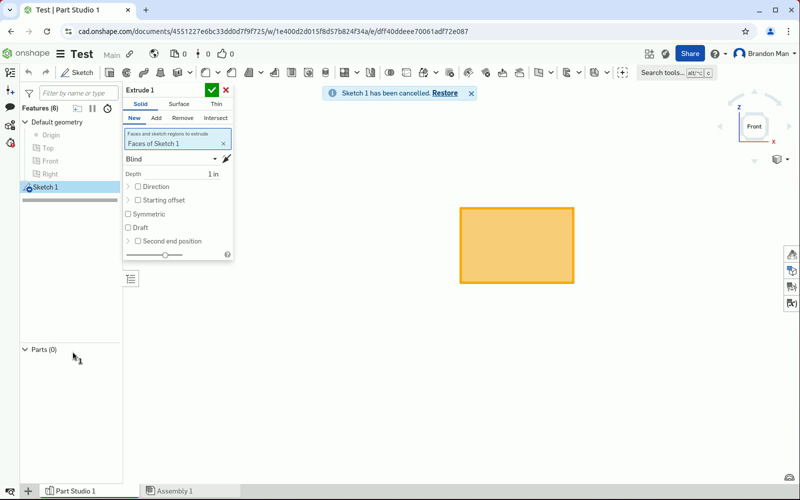
mouse_move(143, 106)
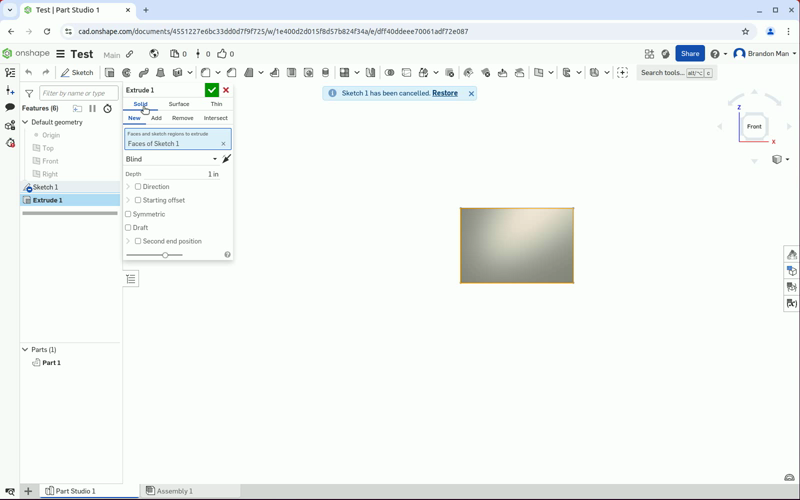
click(143, 106)
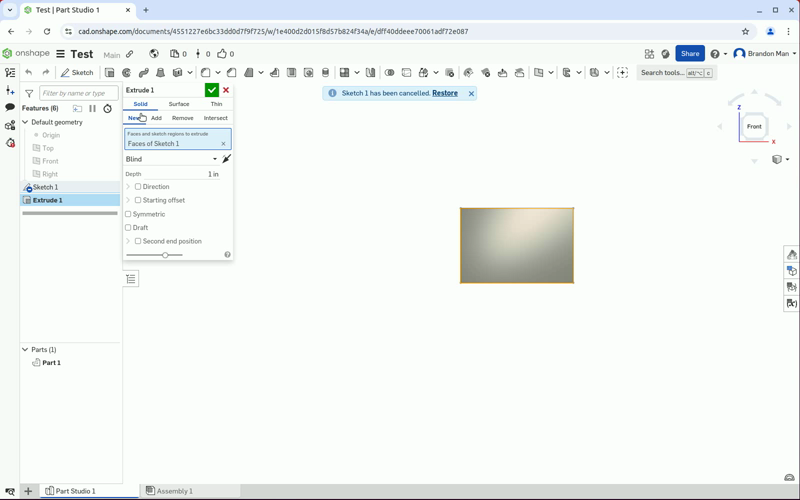
mouse_move(137, 120)
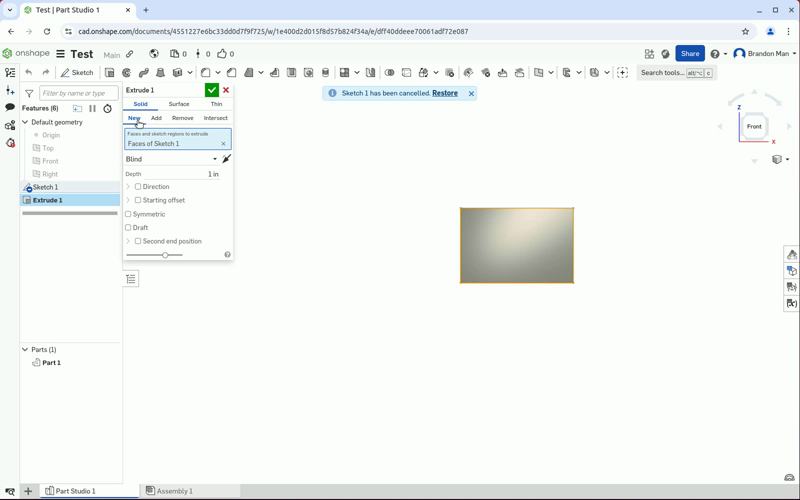
click(137, 120)
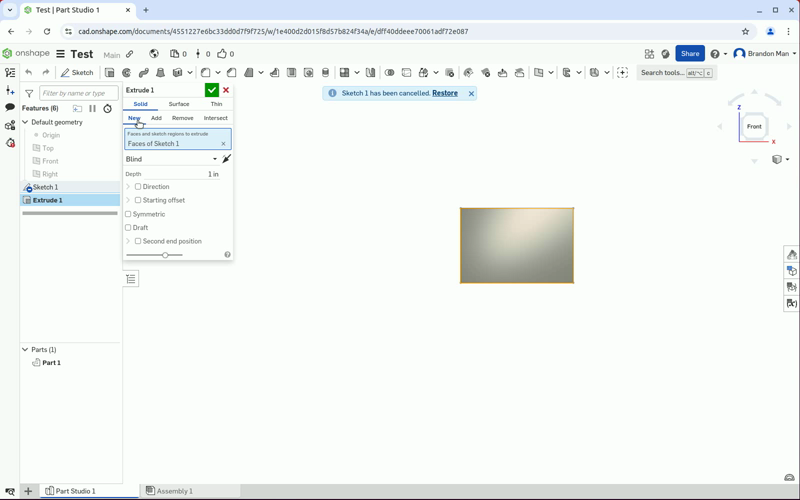
key(tab, 4)
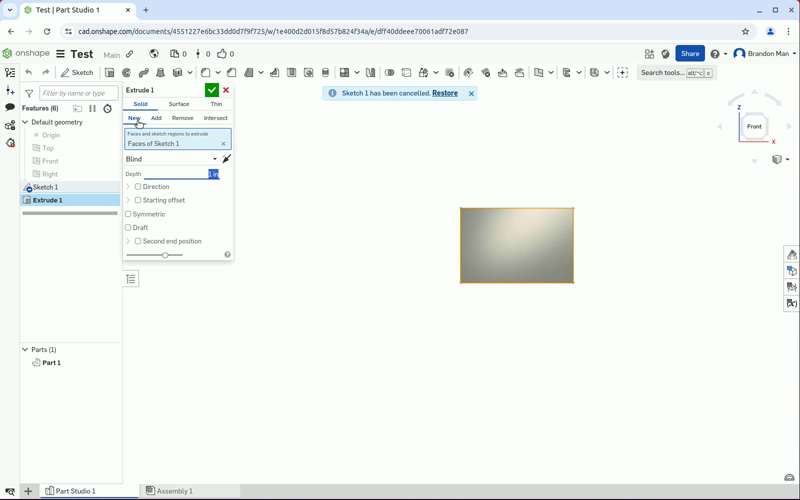
text(-15.406)
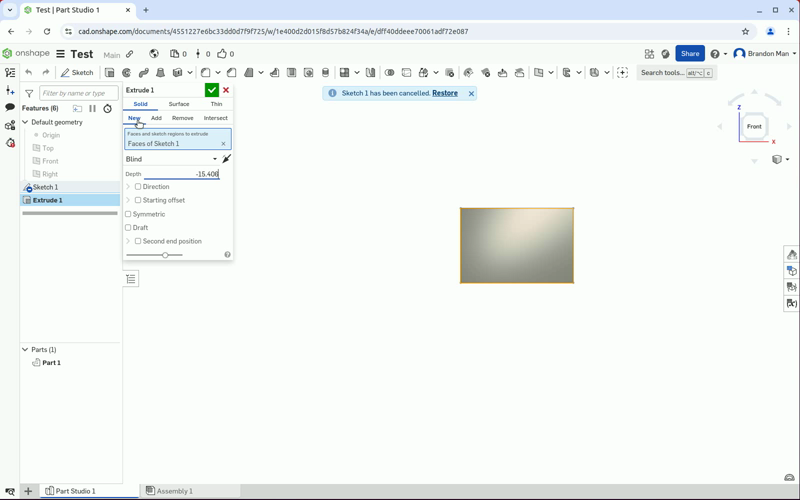
key(tab, 3)
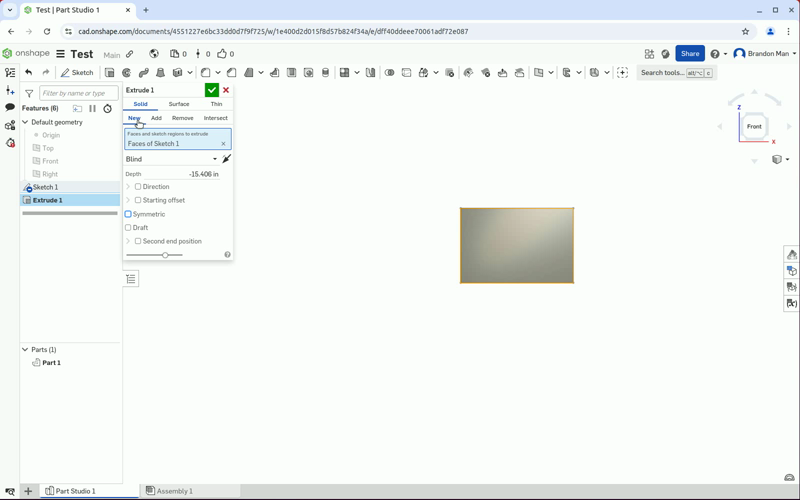
key(space)
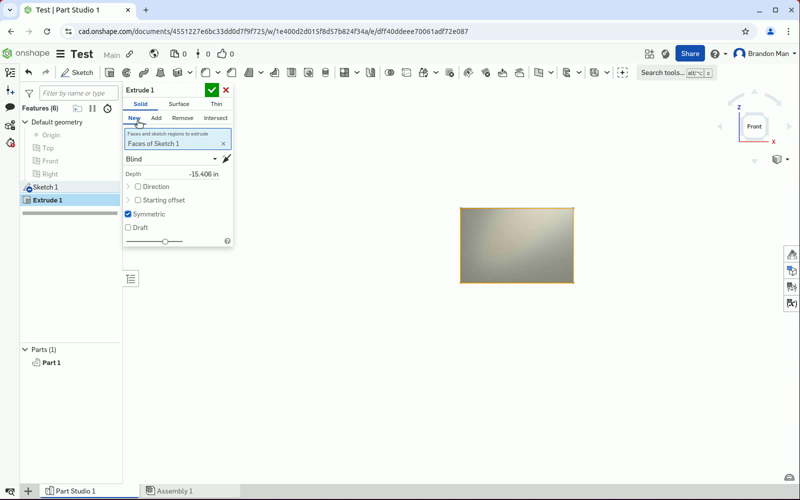
key(enter)
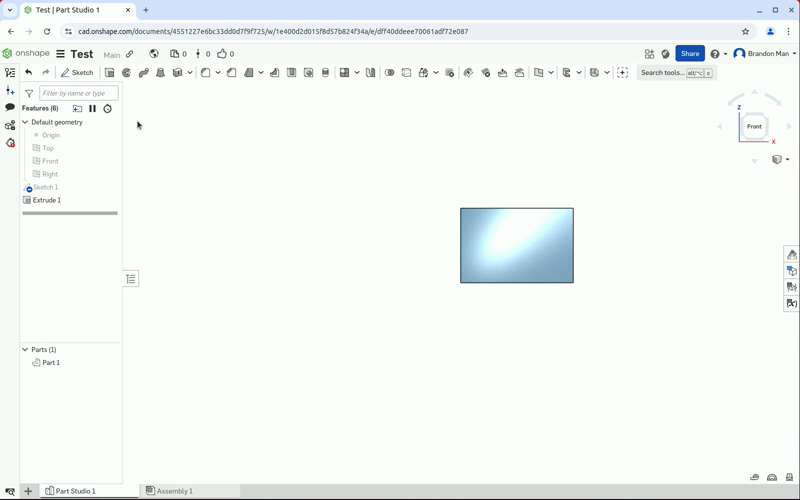
key(shift+h)
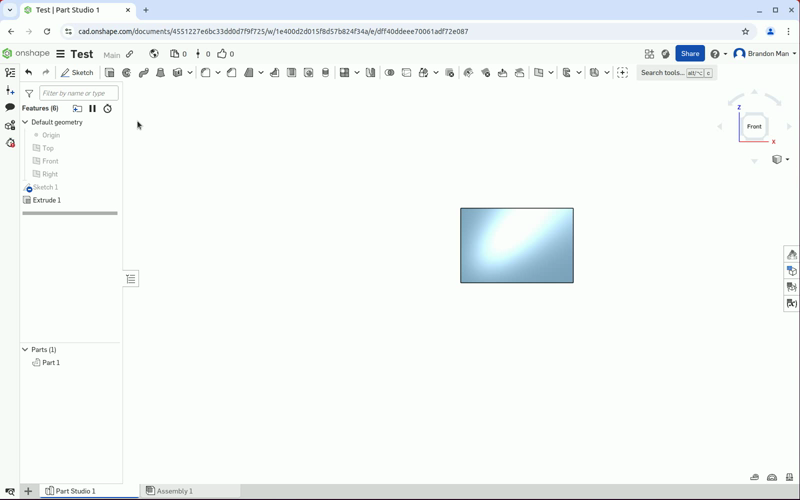
key(shift+h)
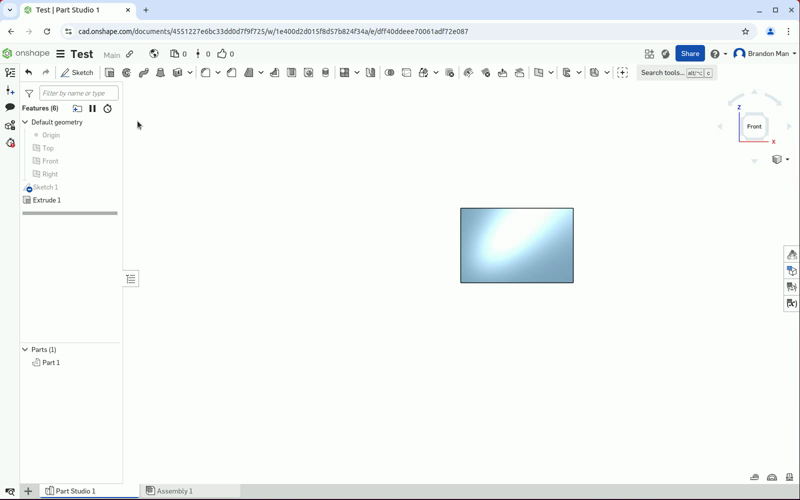
mouse_move(73, 189)
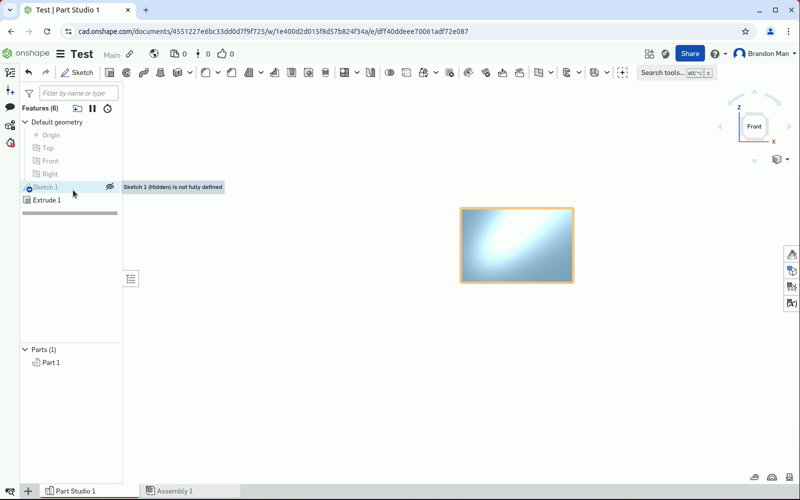
click(73, 189)
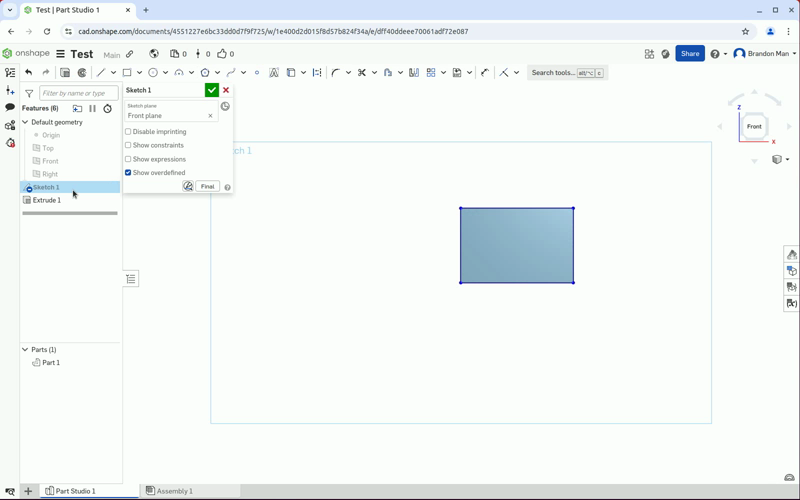
mouse_move(229, 92)
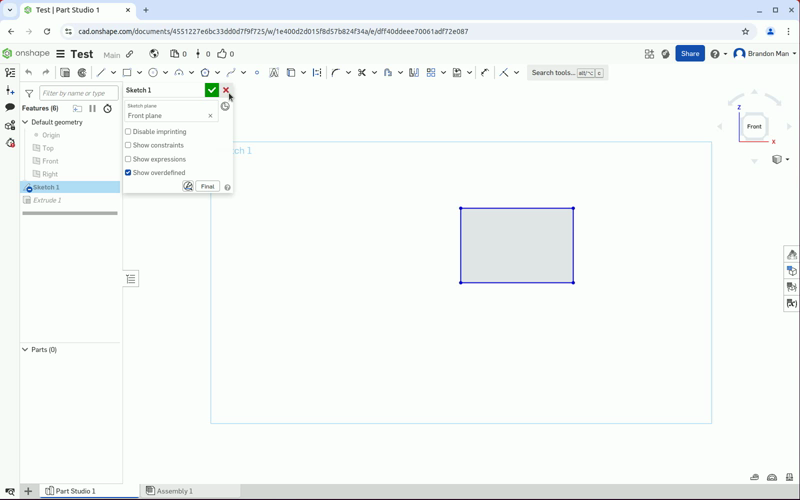
click(229, 92)
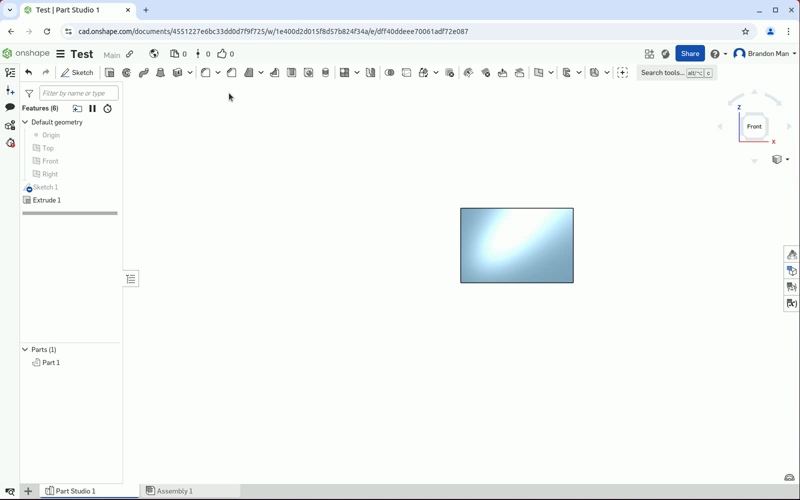
mouse_move(73, 352)
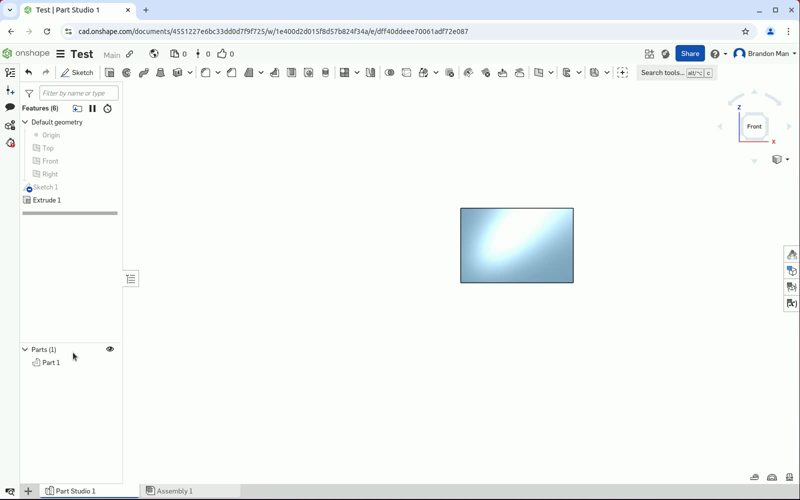
key(y)
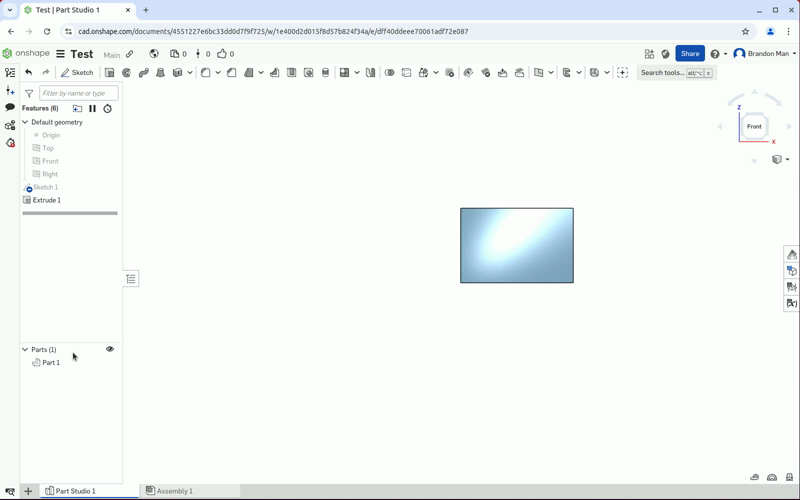
key(shift+p)
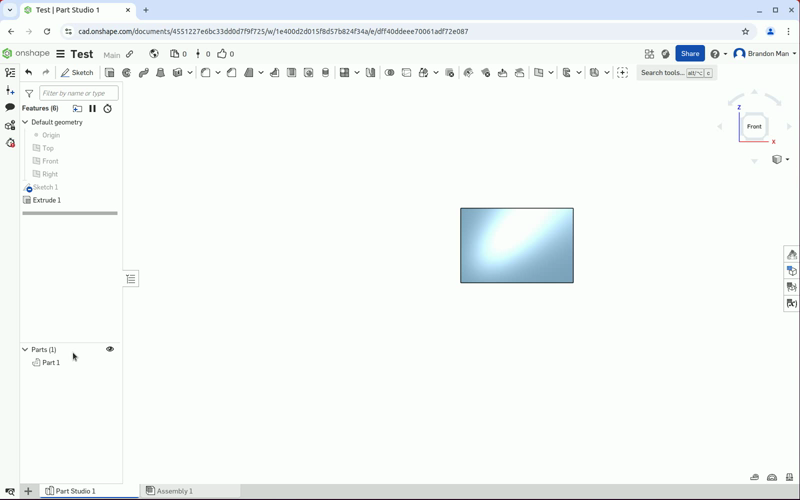
key(space)
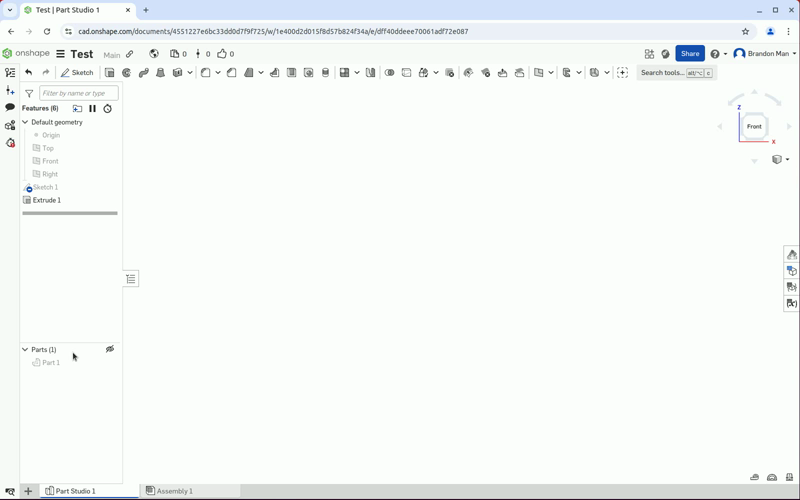
key_down(shift)
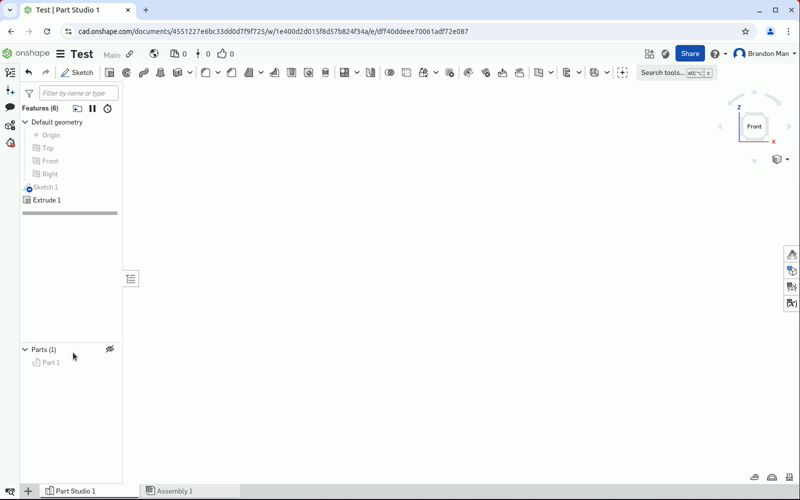
key(left)
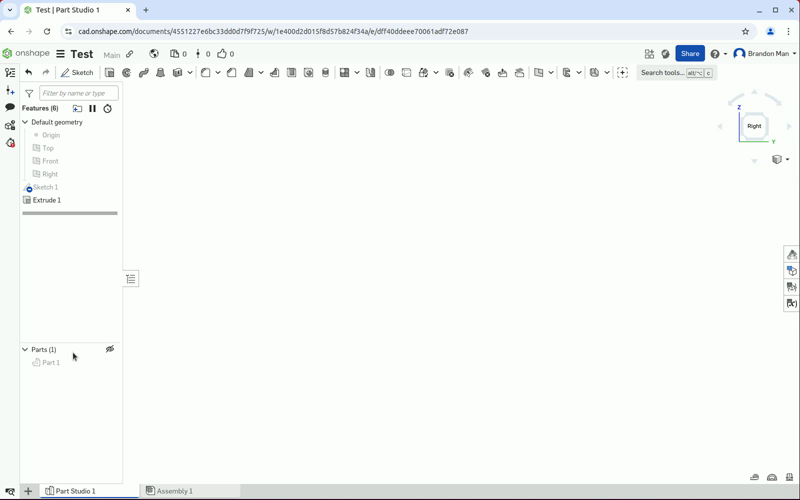
key_up(shift)
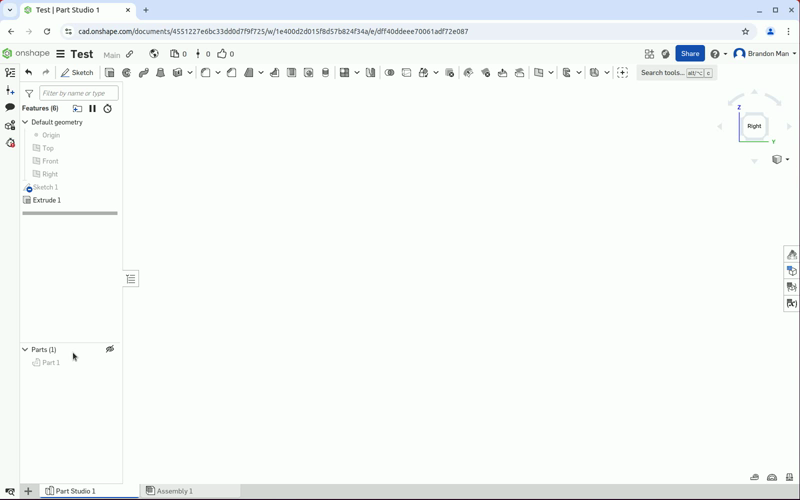
mouse_move(73, 352)
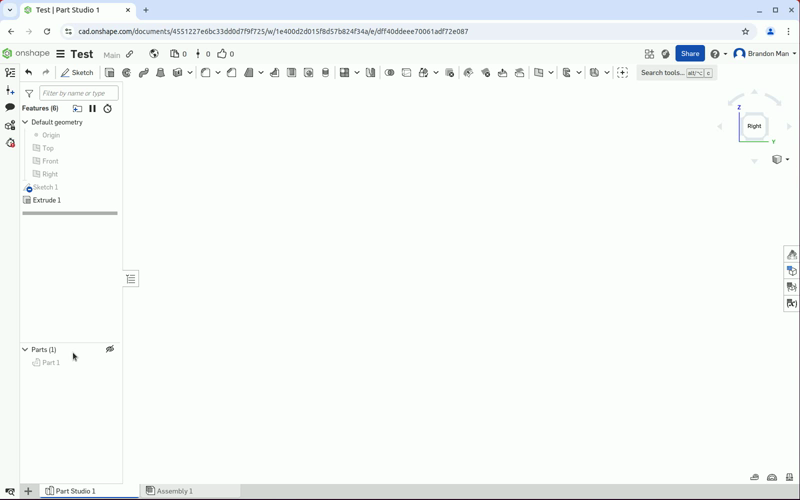
key(shift+y)
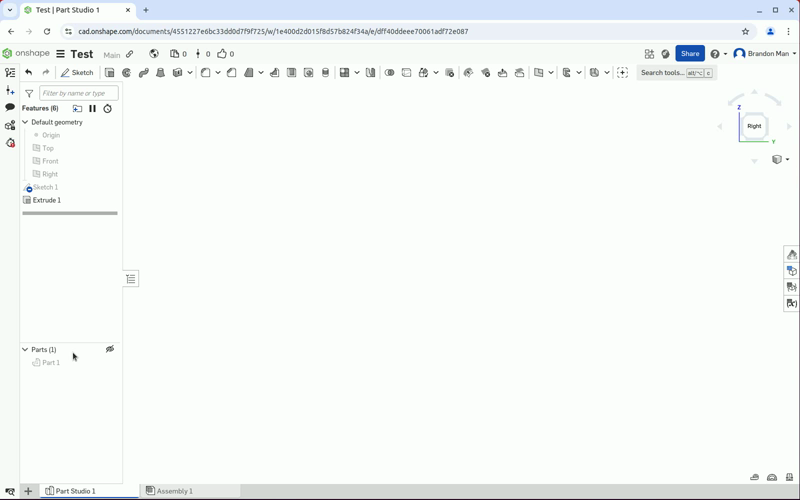
key(shift+s)
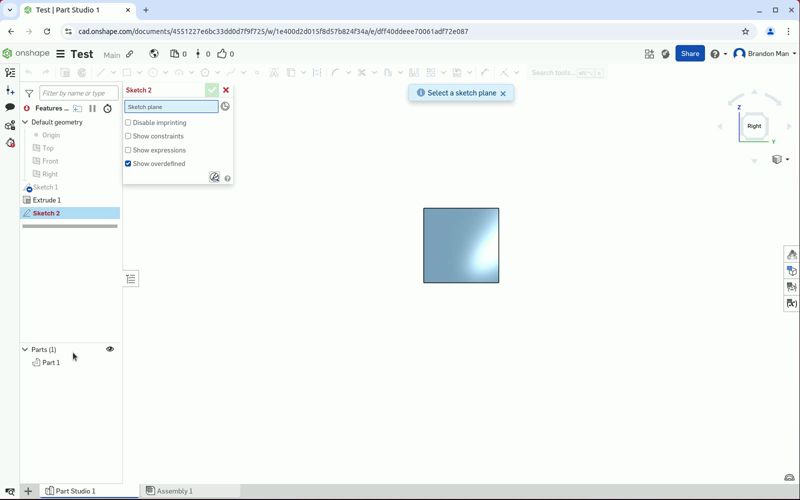
mouse_move(73, 176)
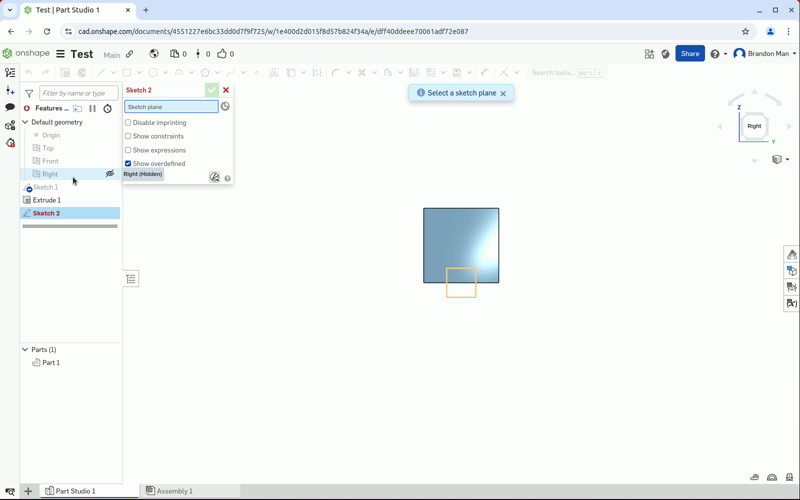
click(73, 176)
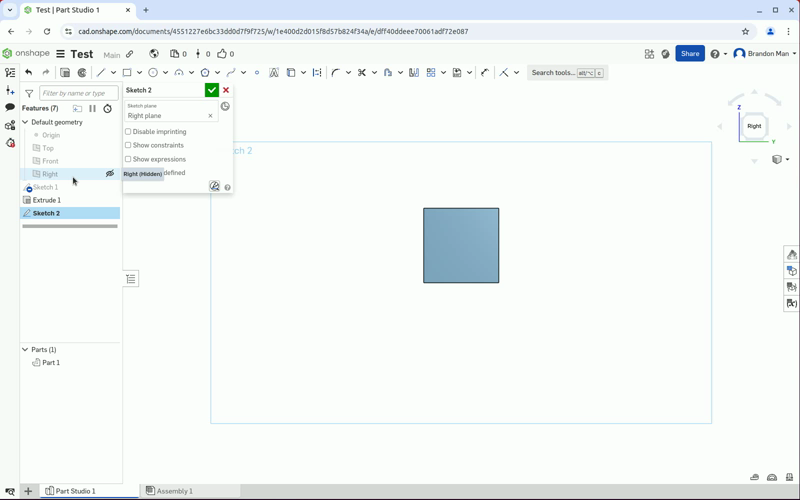
mouse_move(73, 352)
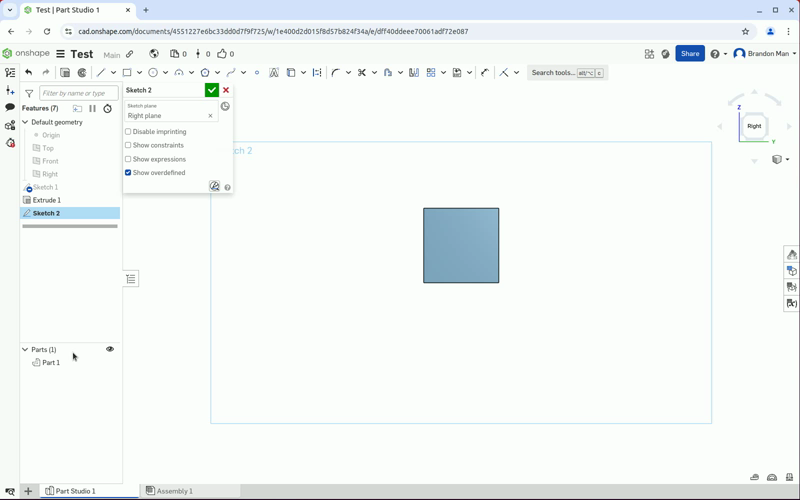
key(y)
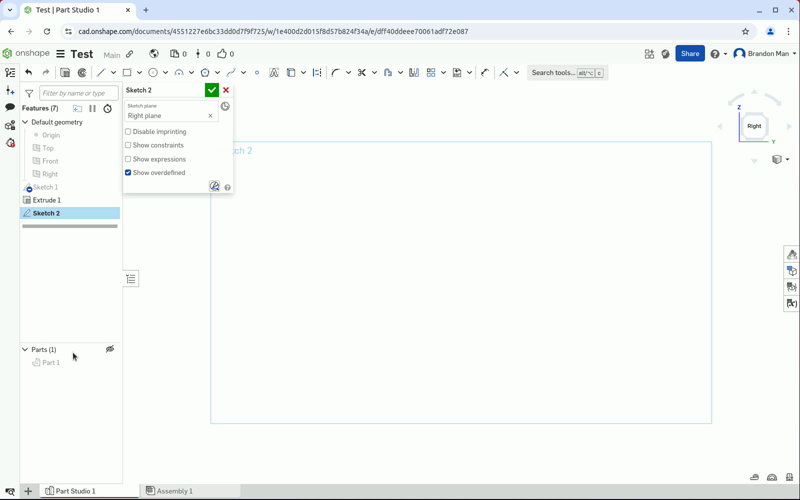
key(l)
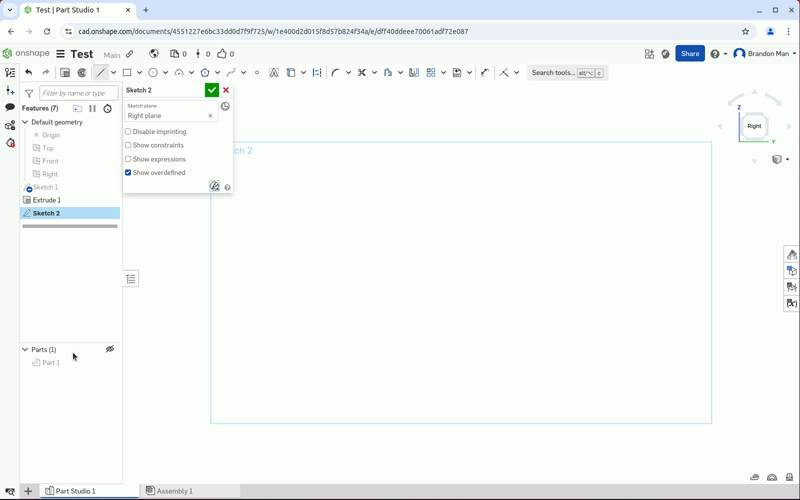
key_down(shift)
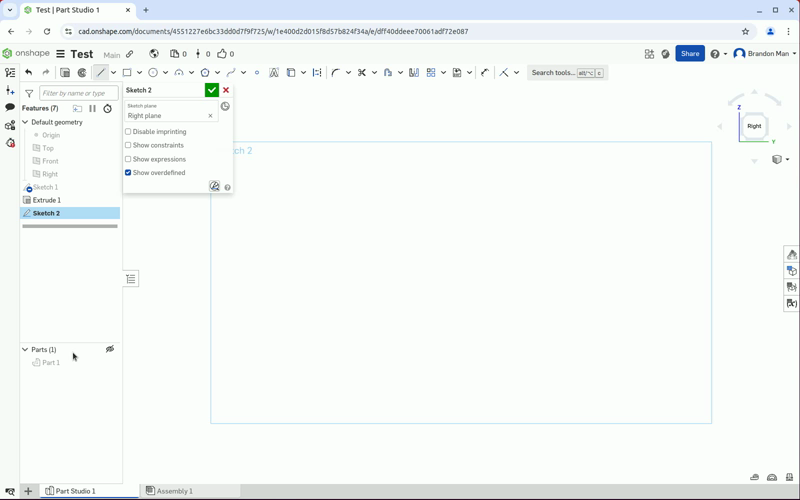
mouse_move(423, 282)
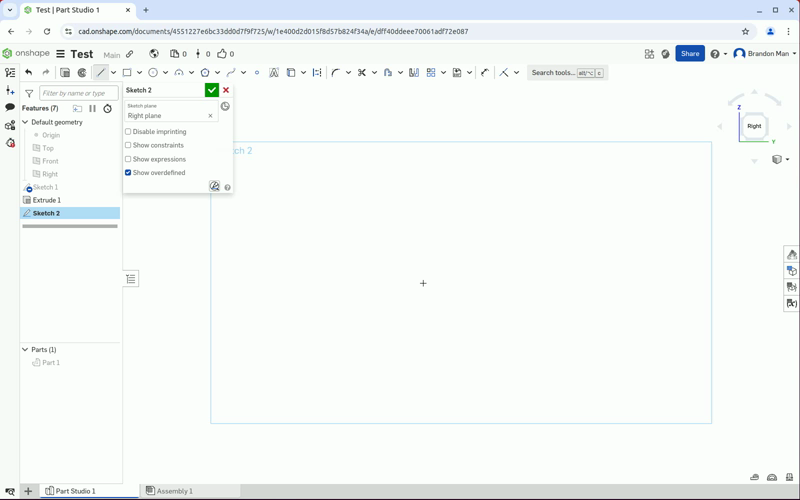
click(423, 282)
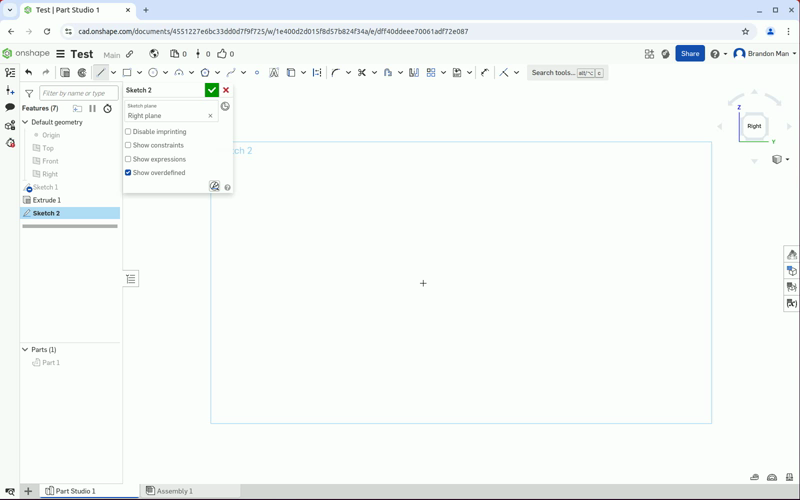
key_up(shift)
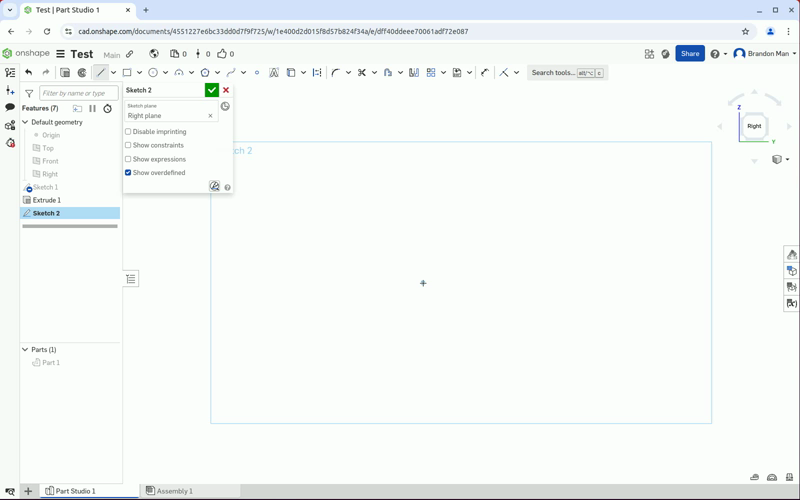
key_down(shift)
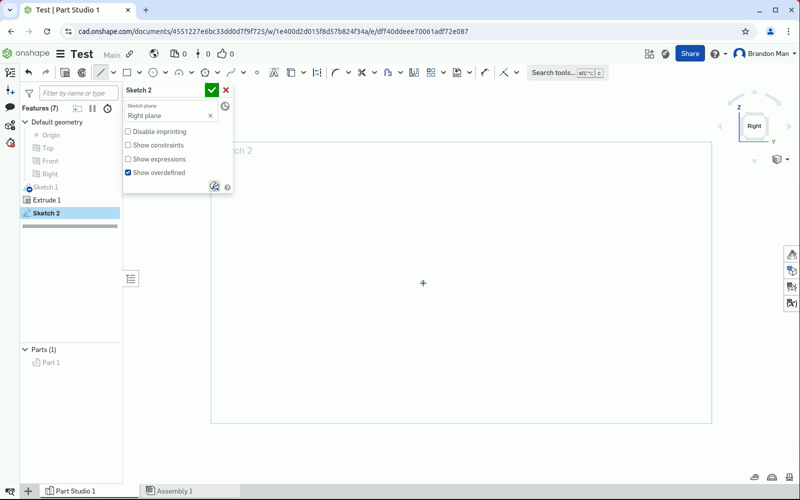
mouse_move(453, 282)
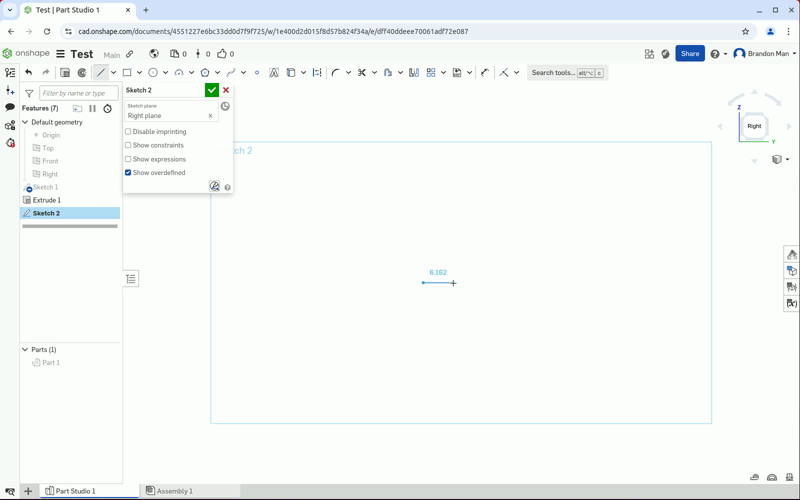
mouse_move(461, 244)
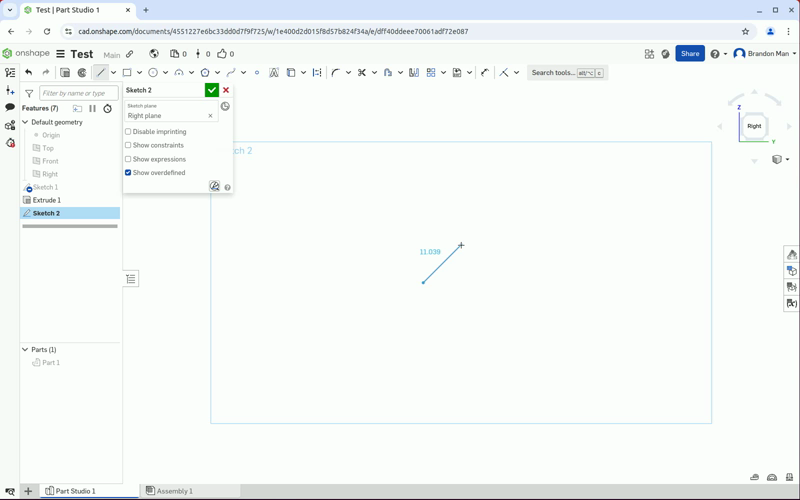
click(461, 244)
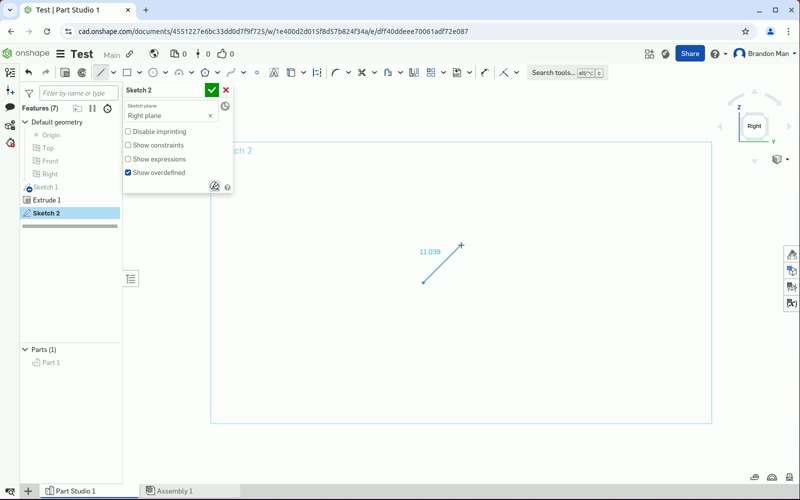
key_up(shift)
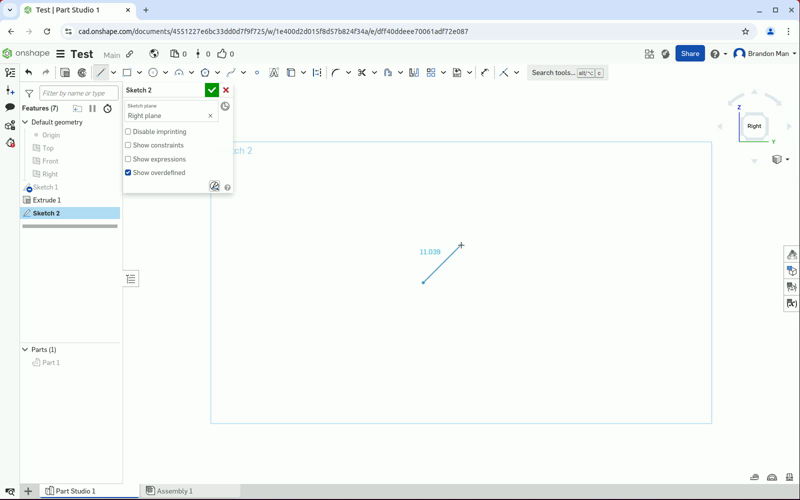
key_down(shift)
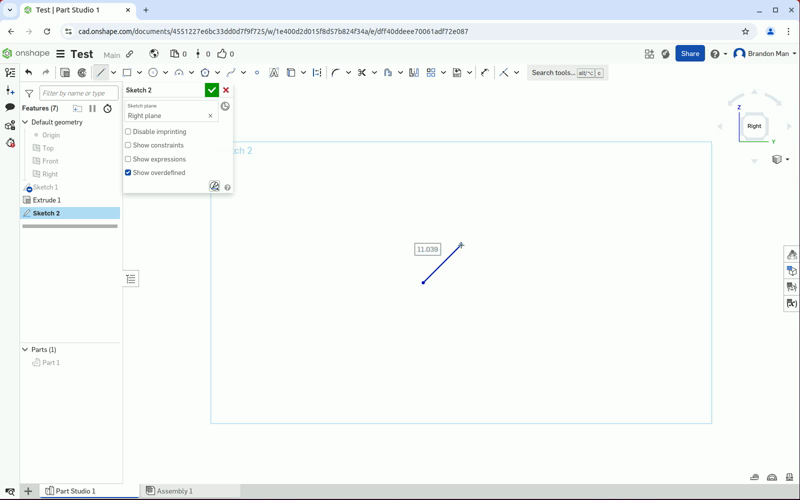
mouse_move(491, 244)
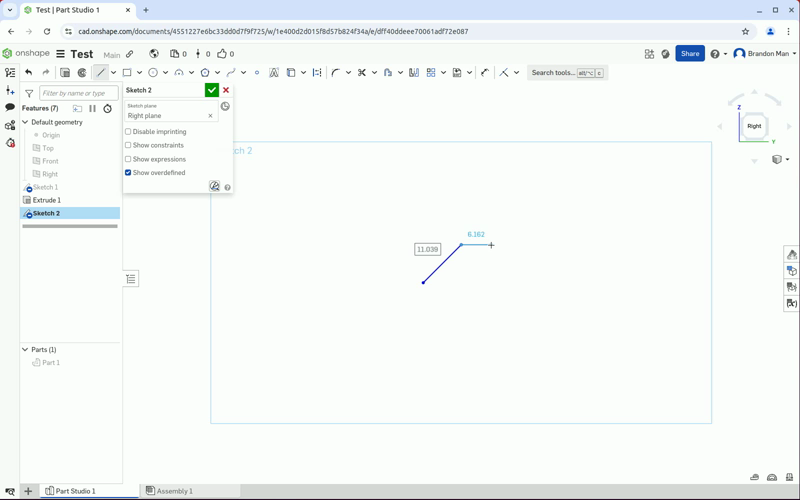
mouse_move(461, 207)
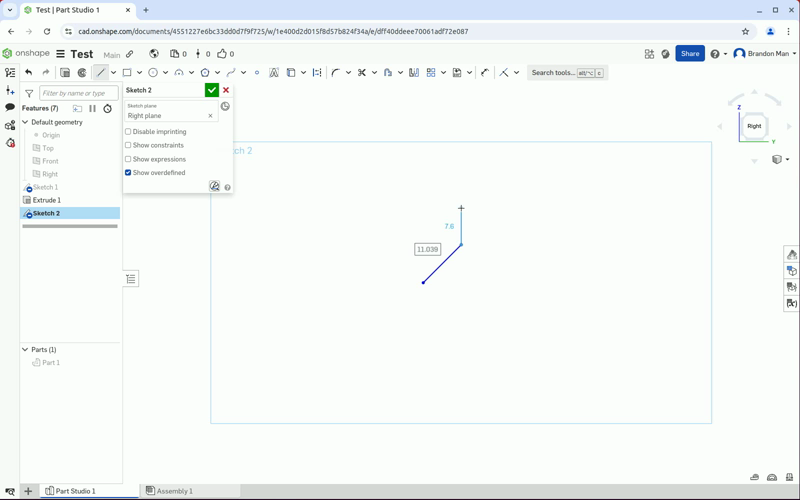
click(461, 207)
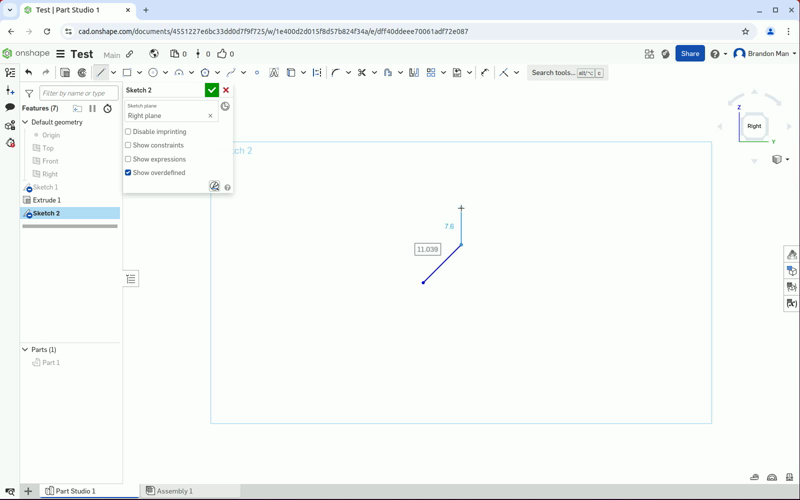
key_up(shift)
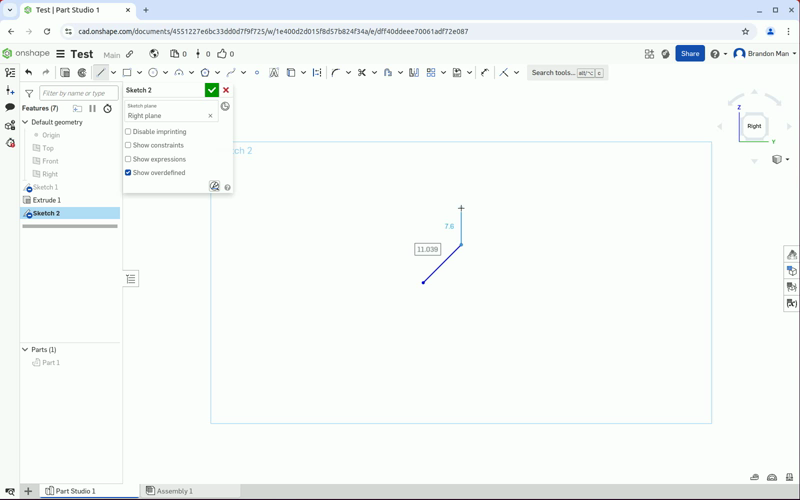
key_down(shift)
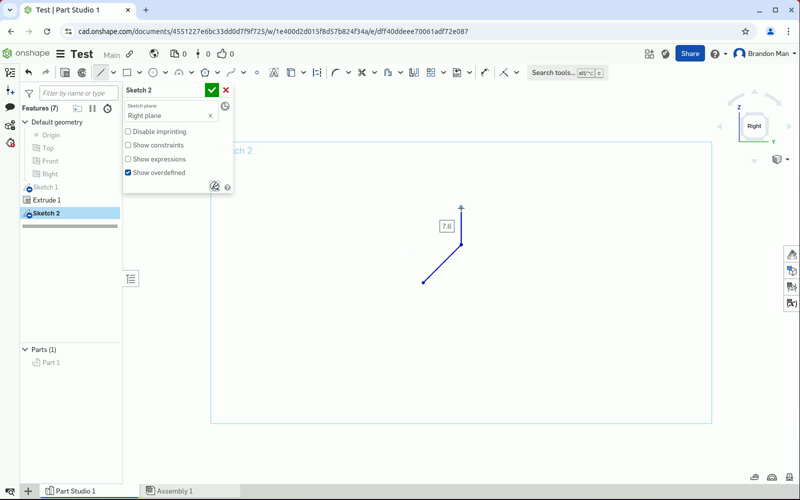
mouse_move(491, 207)
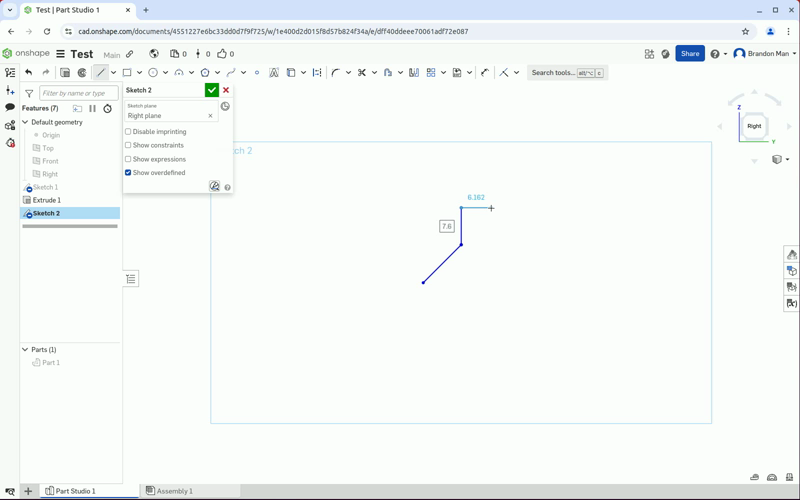
mouse_move(423, 207)
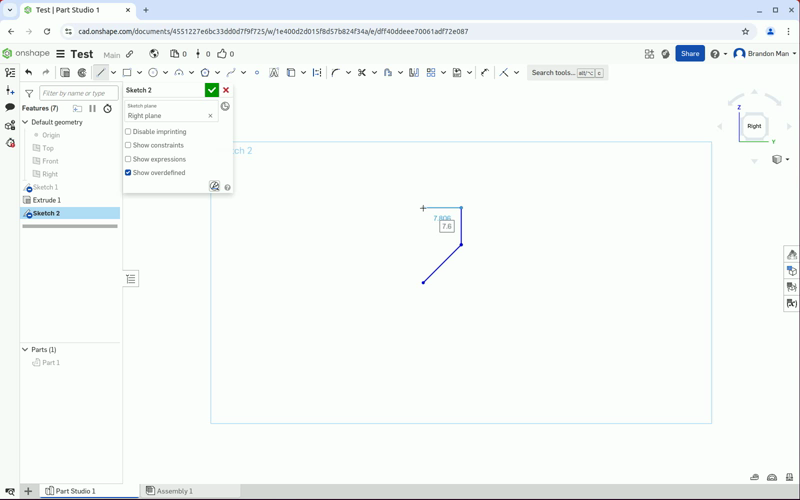
click(423, 207)
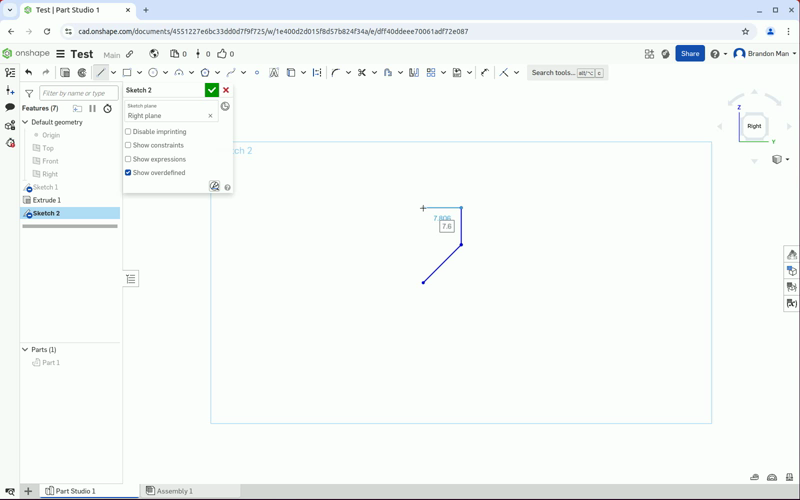
key_up(shift)
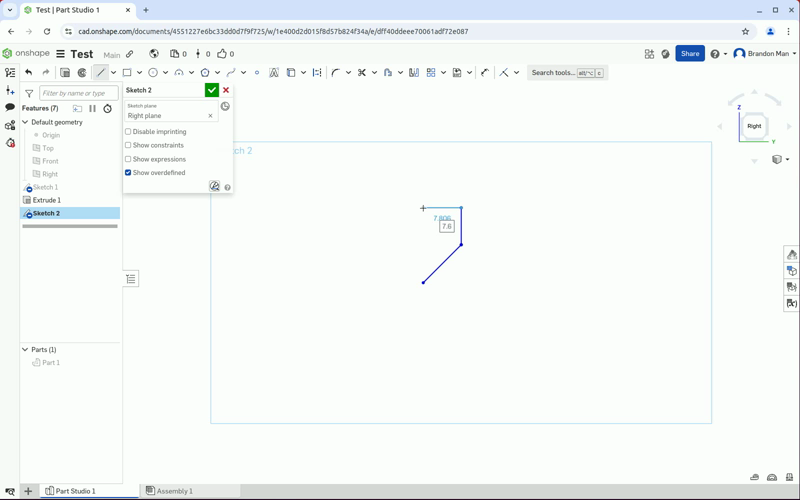
key_down(shift)
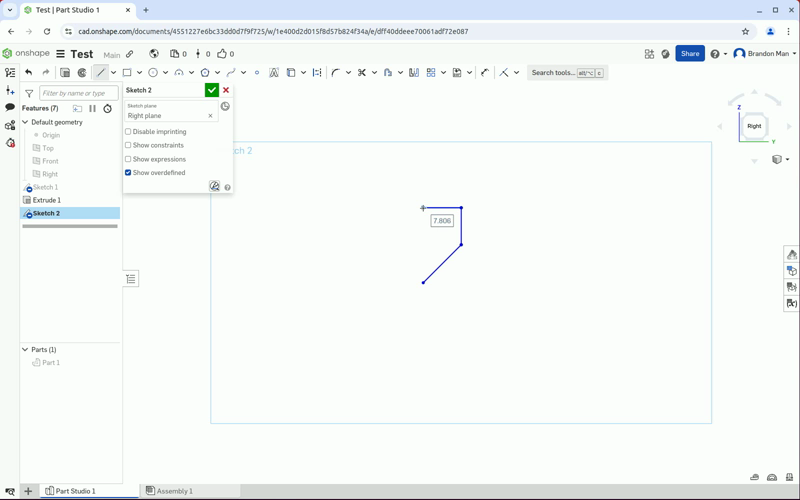
mouse_move(423, 282)
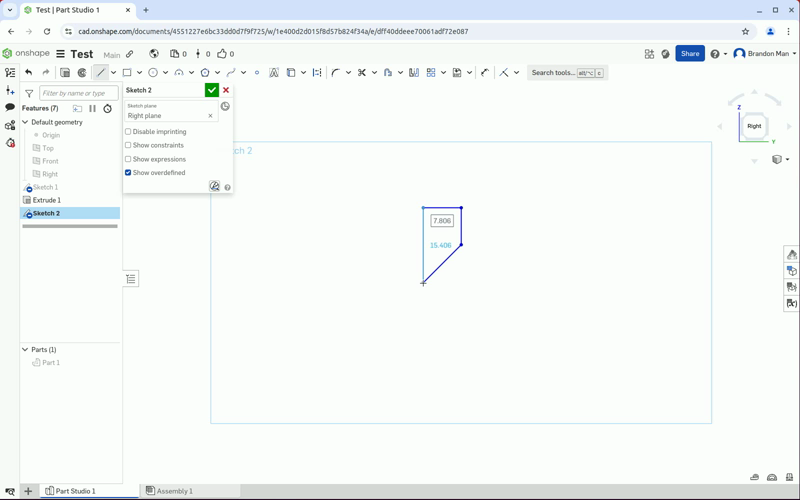
key_up(shift)
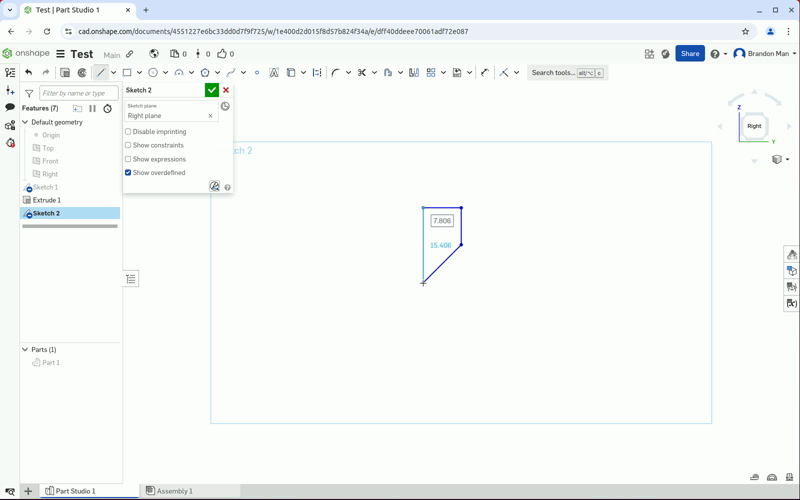
click(423, 282)
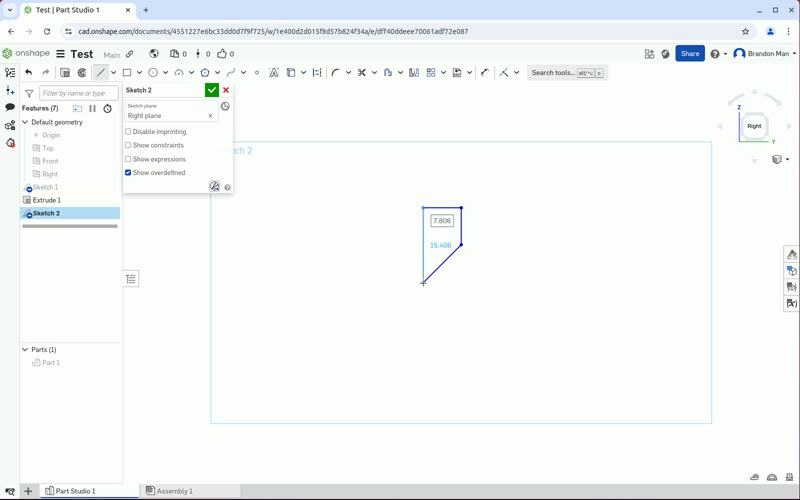
key(esc)
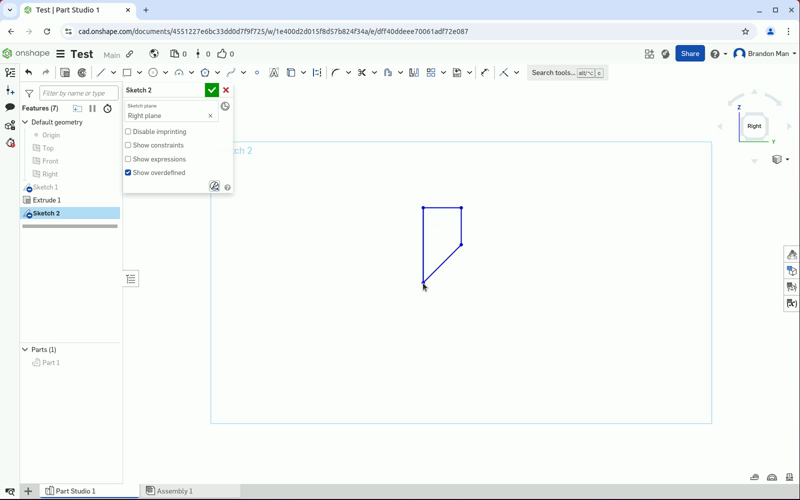
mouse_move(425, 222)
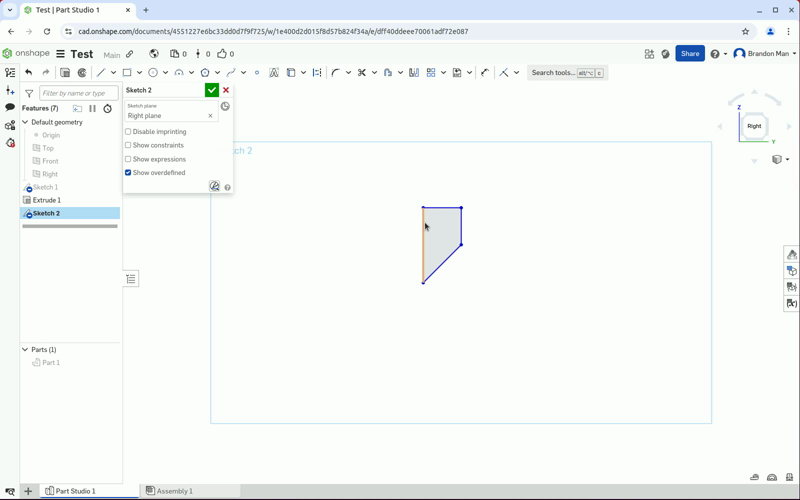
click(425, 222)
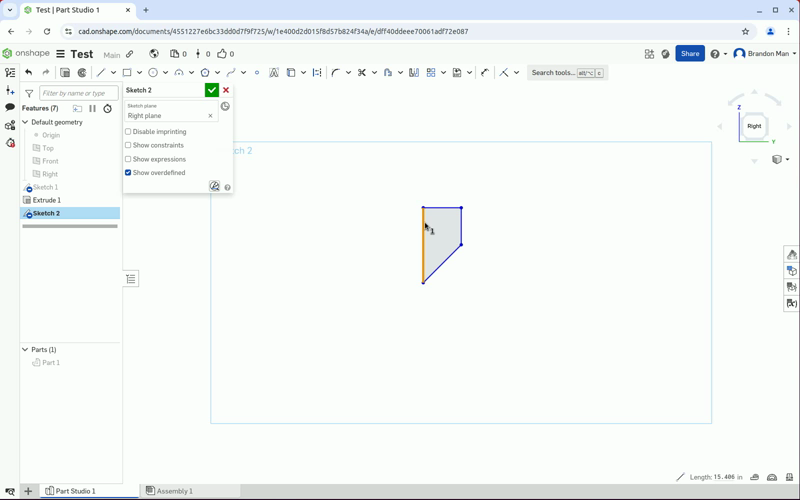
mouse_move(73, 352)
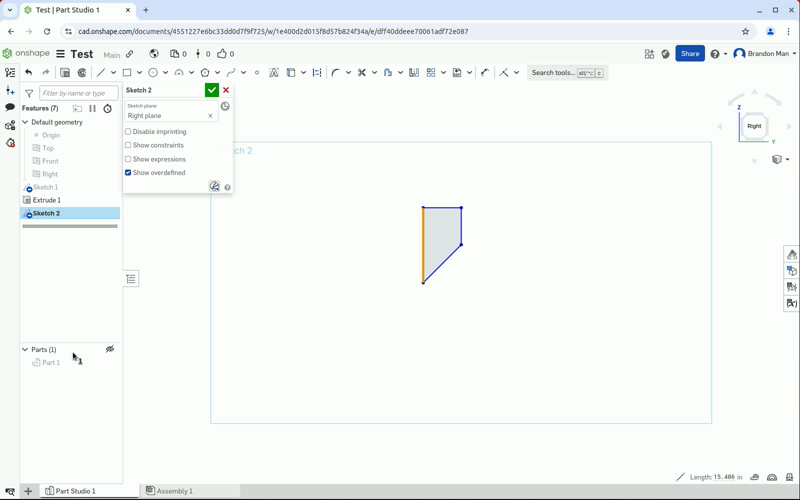
key(shift+y)
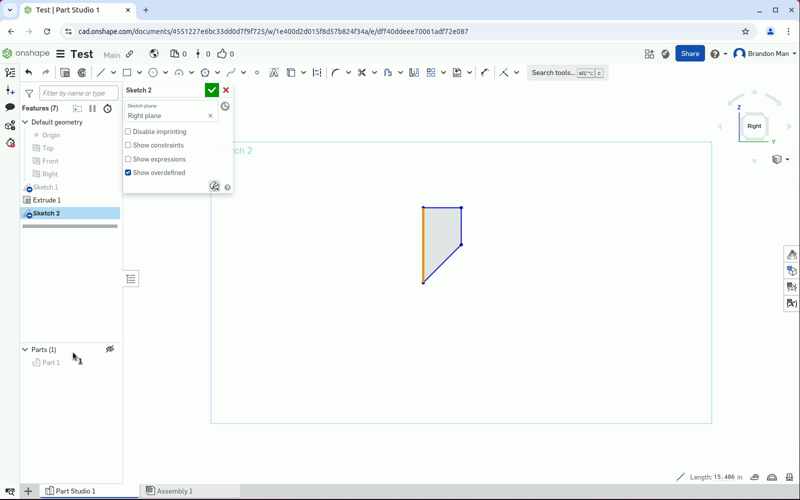
key(shift+e)
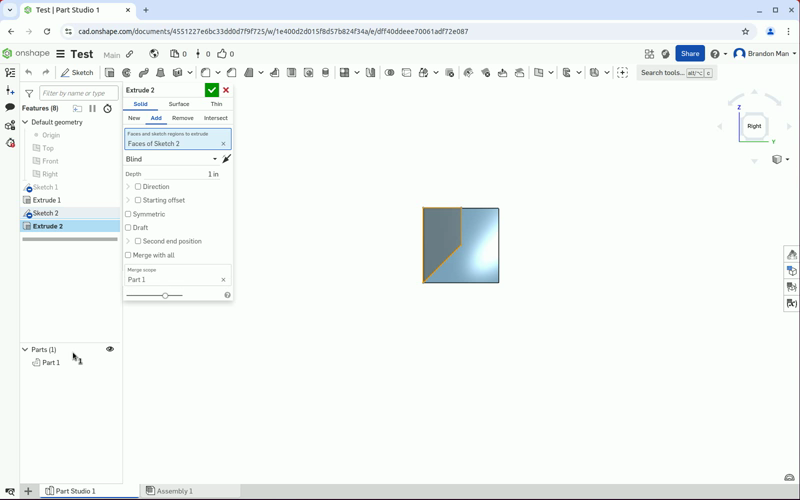
mouse_move(143, 106)
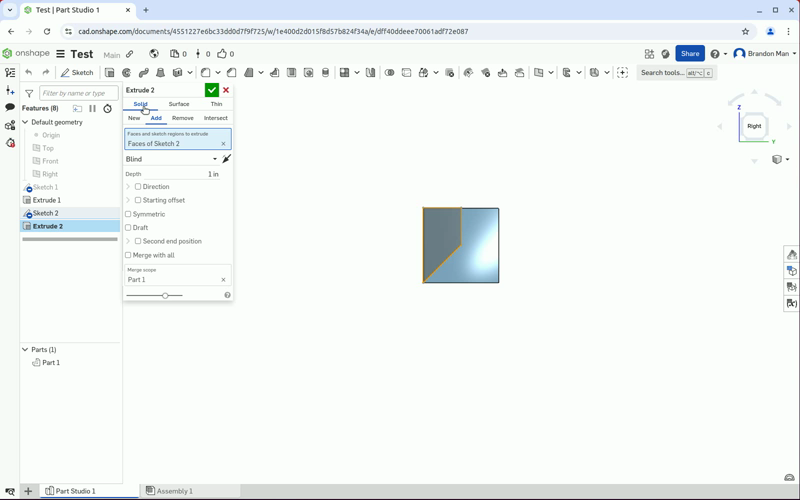
click(143, 106)
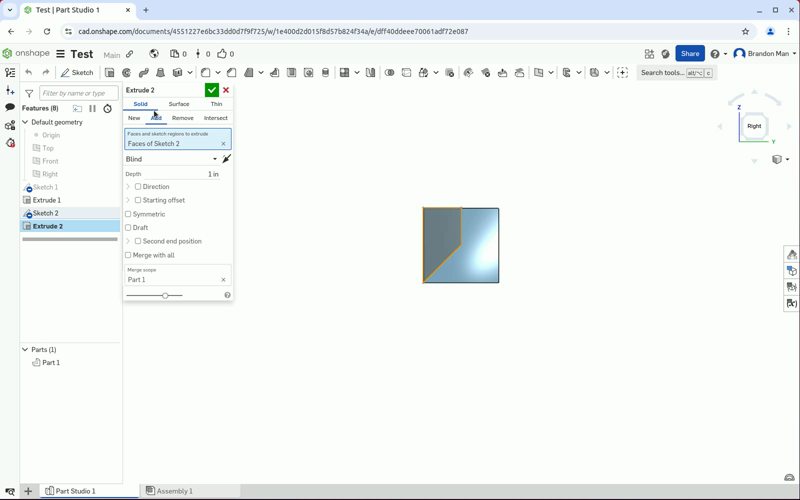
mouse_move(186, 120)
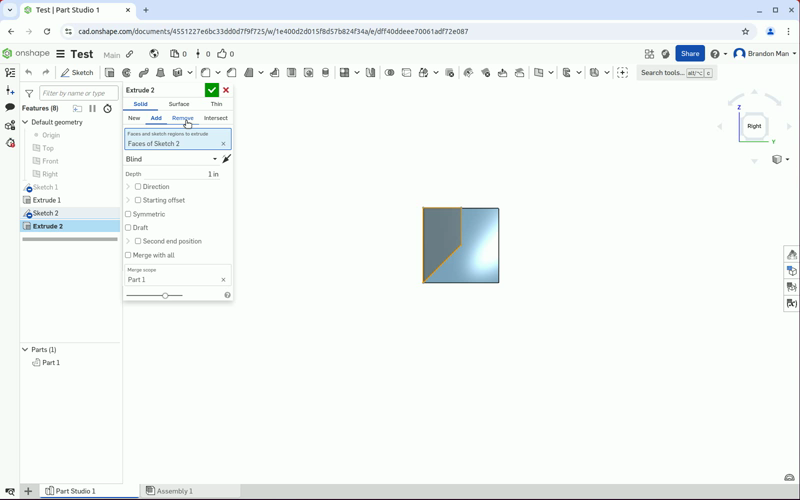
click(186, 120)
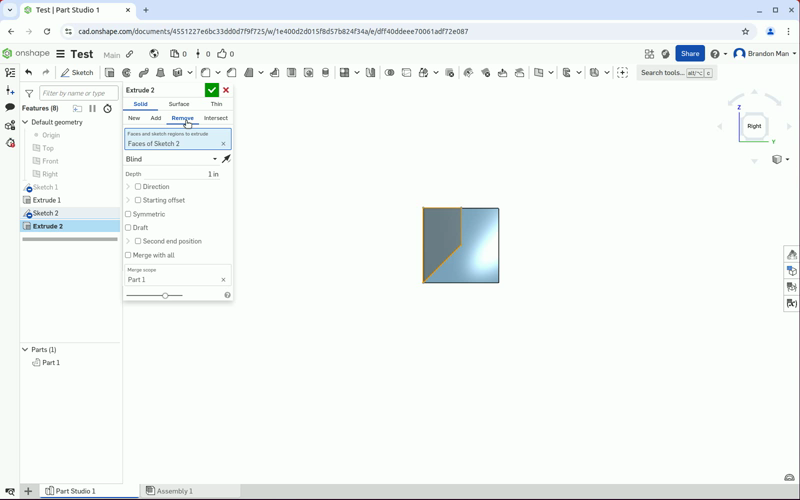
key(tab, 4)
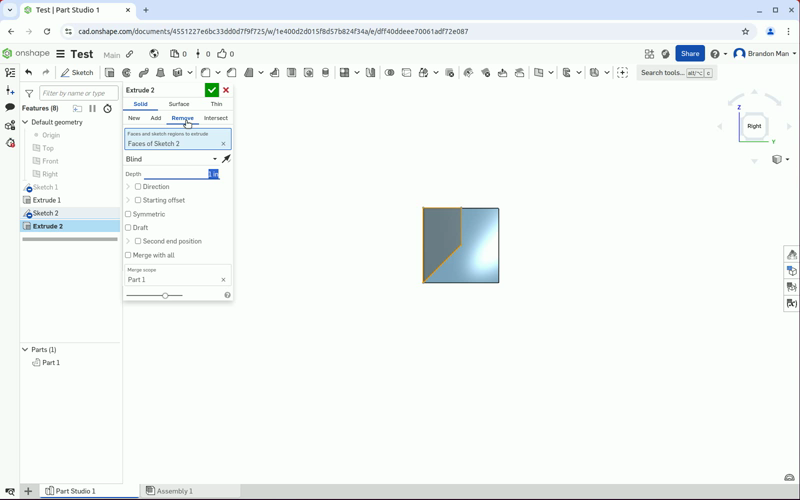
text(-15.405)
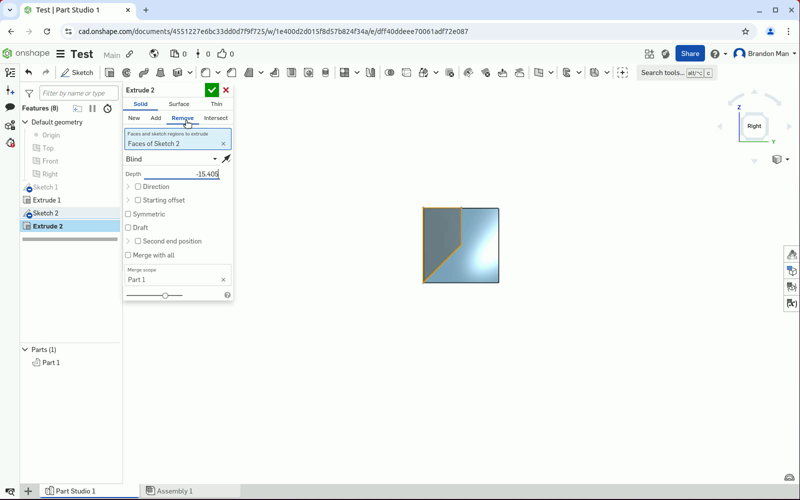
key(tab, 6)
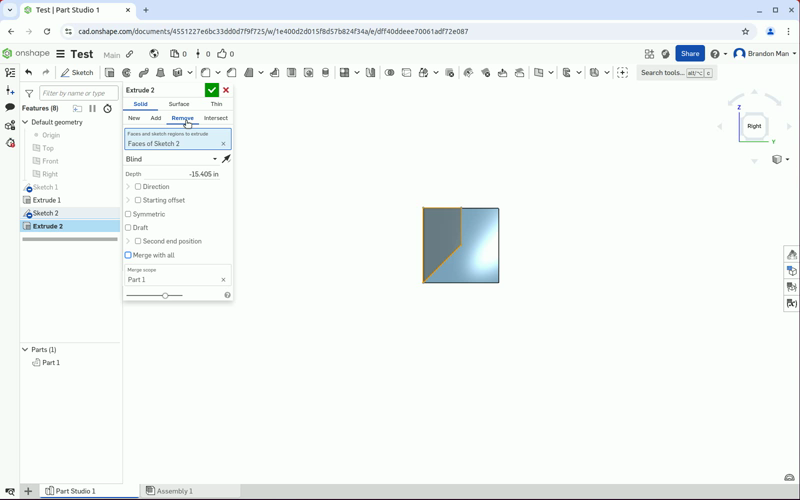
key(space)
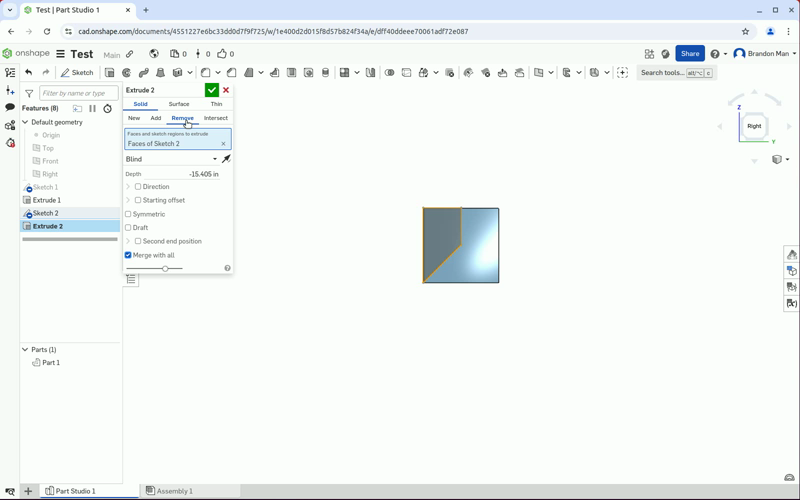
key(enter)
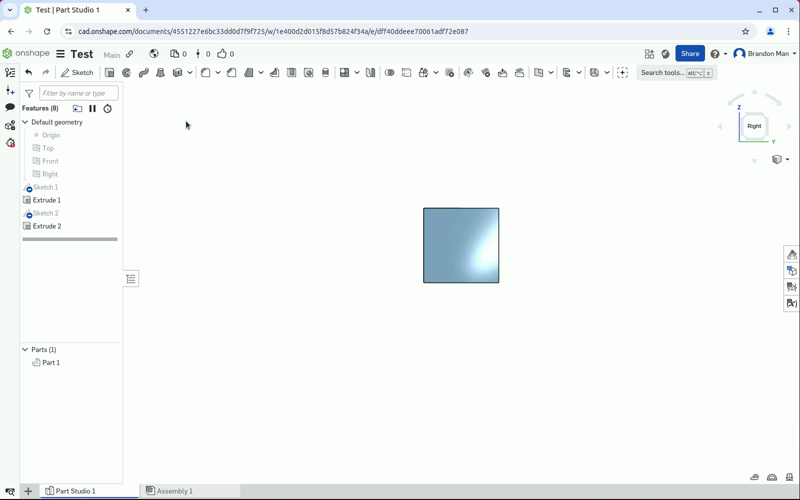
key(shift+h)
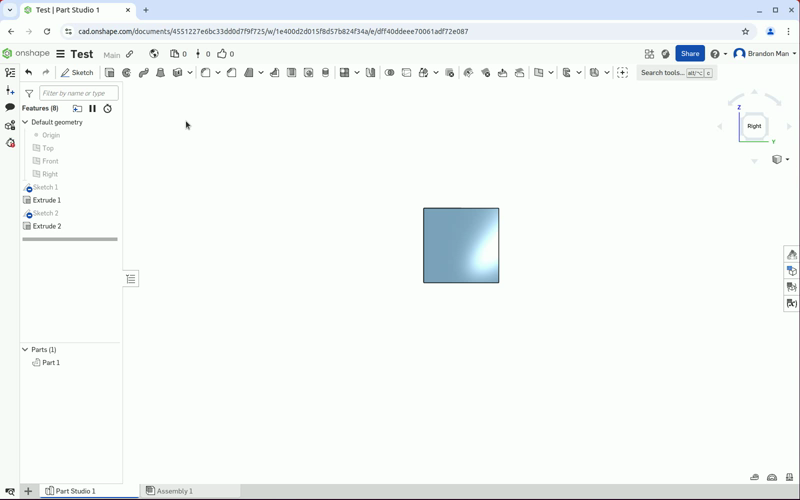
key(shift+h)
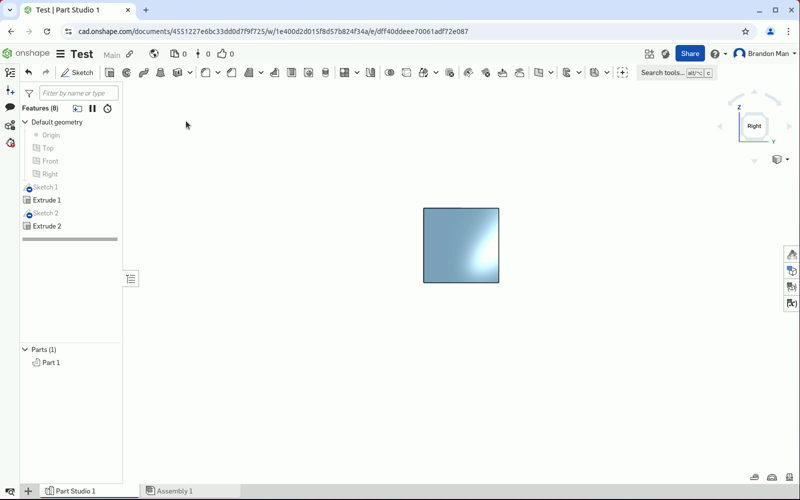
mouse_move(73, 189)
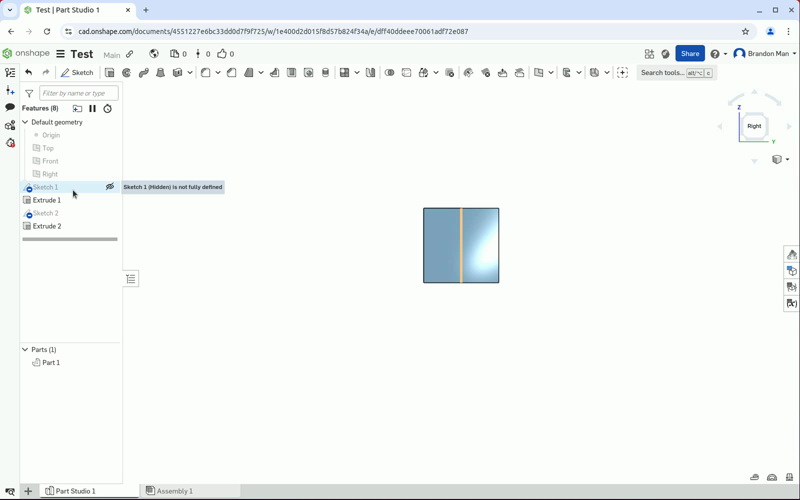
click(73, 189)
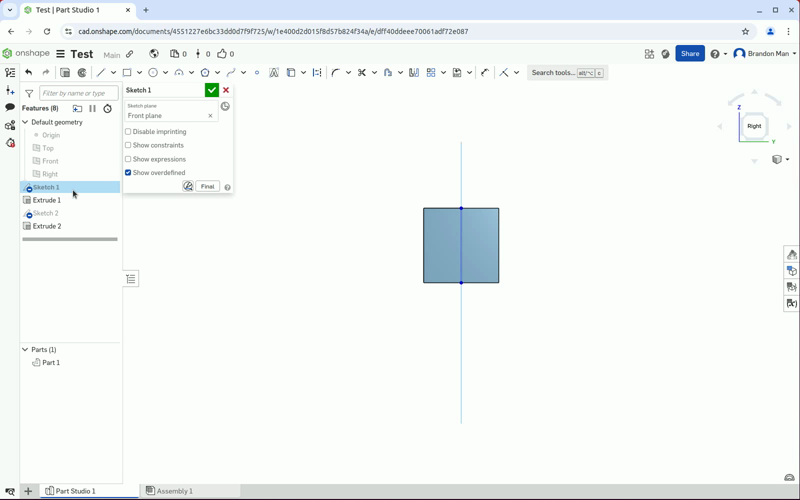
mouse_move(229, 92)
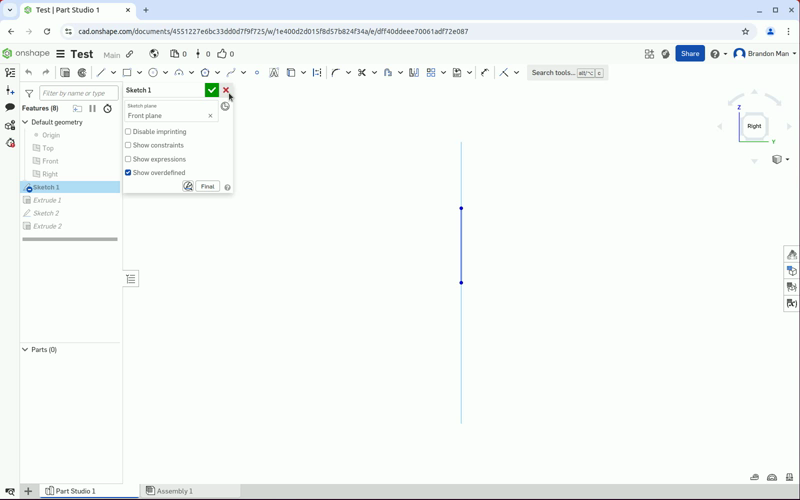
click(229, 92)
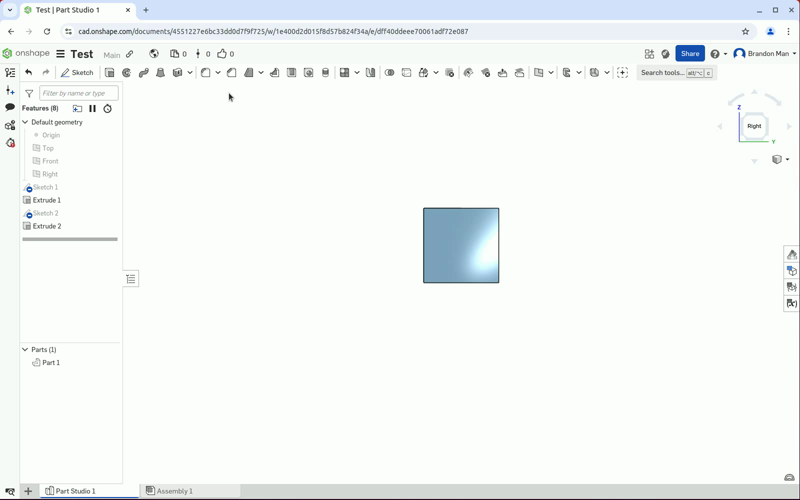
mouse_move(73, 352)
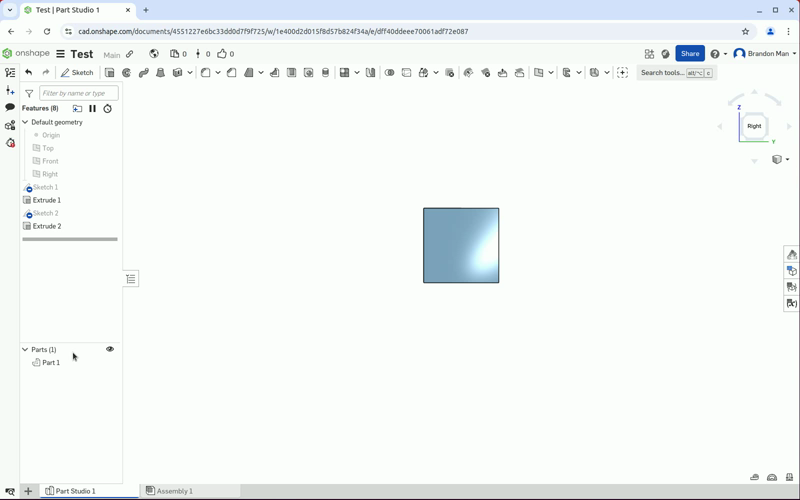
key(y)
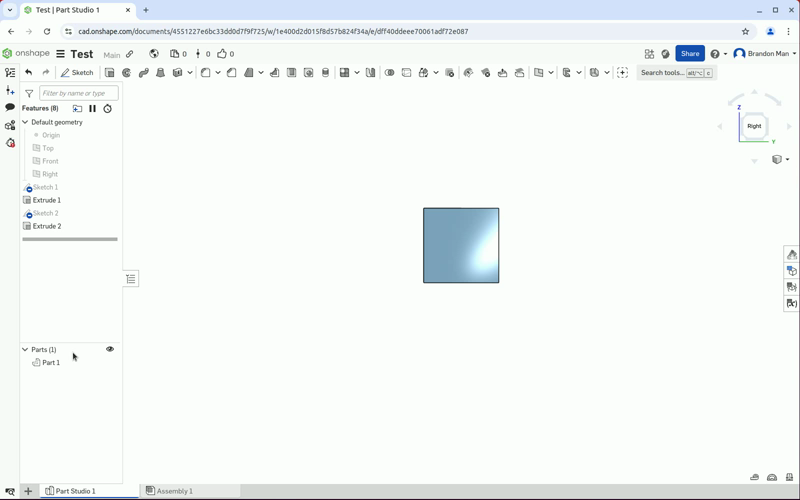
key(shift+p)
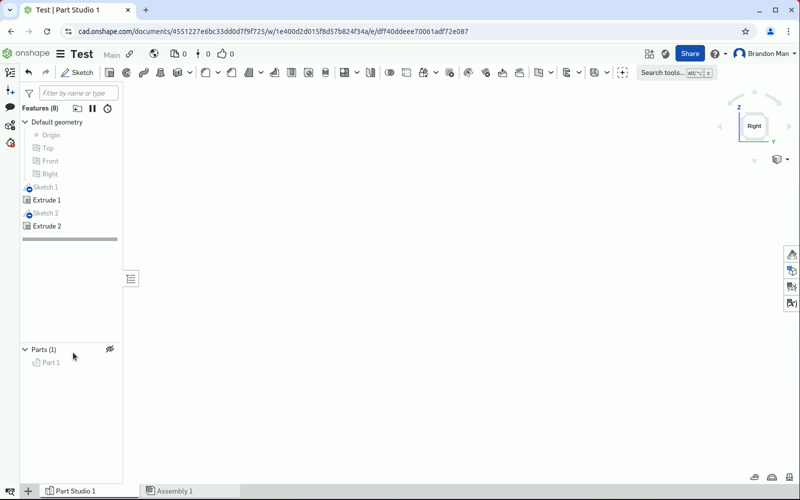
key(space)
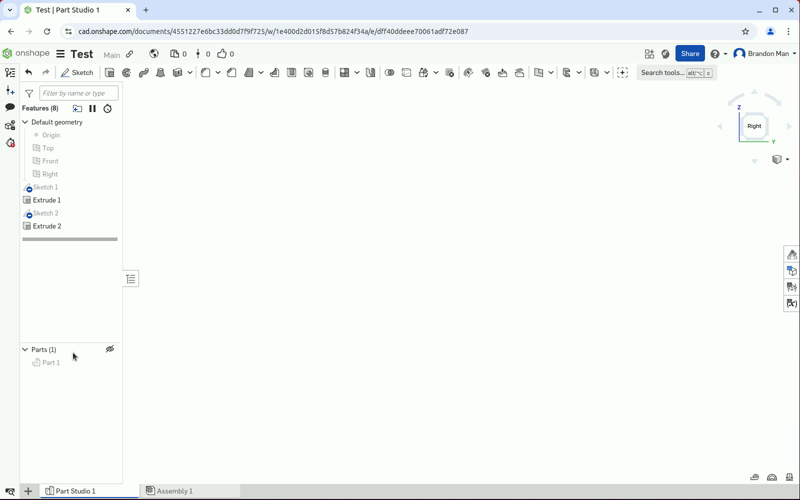
key_down(shift)
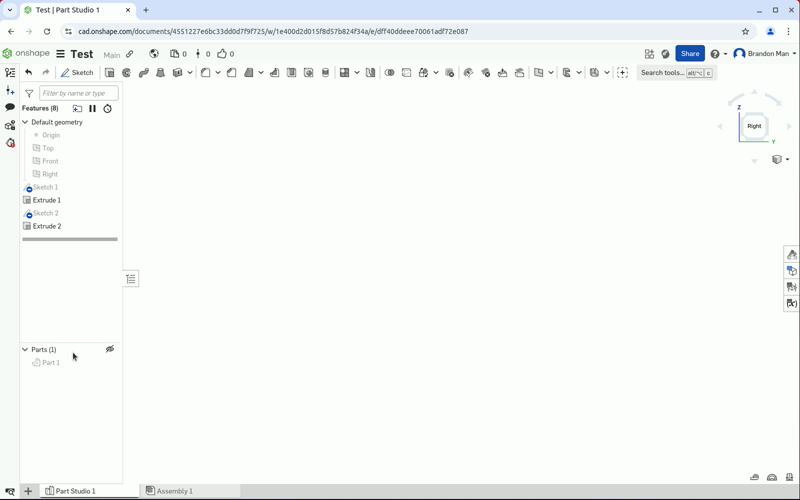
key(right)
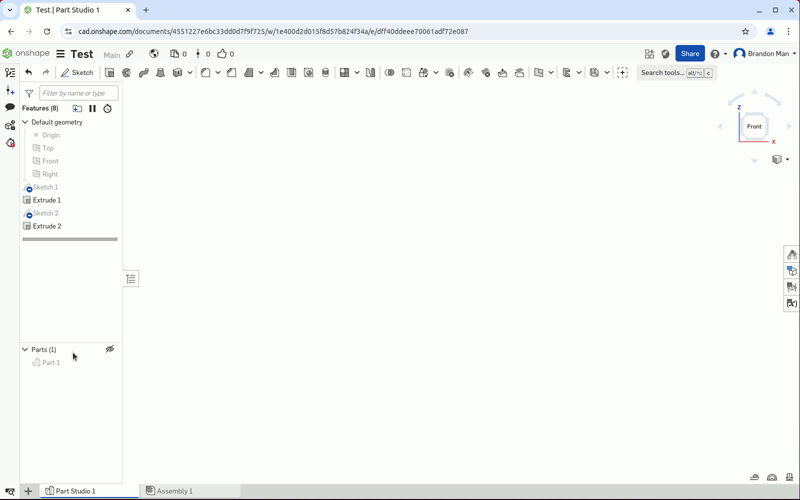
key_up(shift)
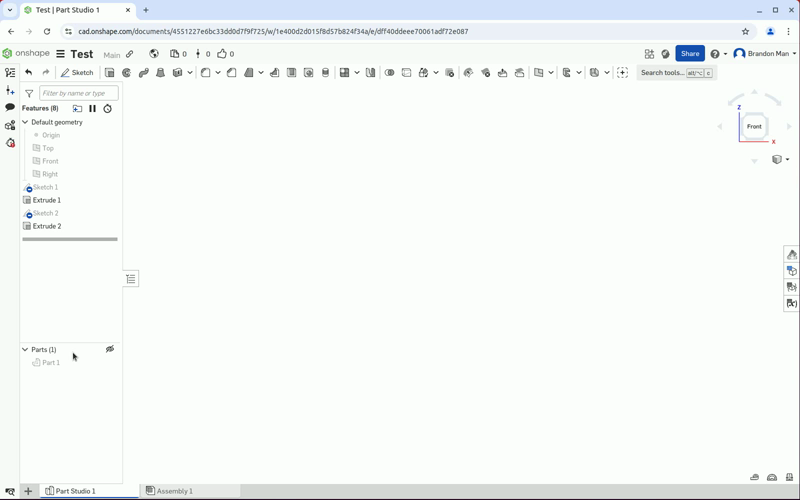
key(space)
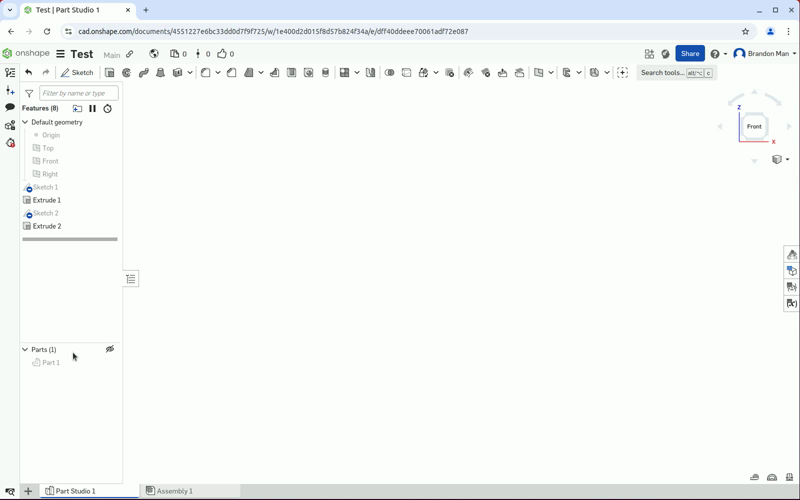
key_down(shift)
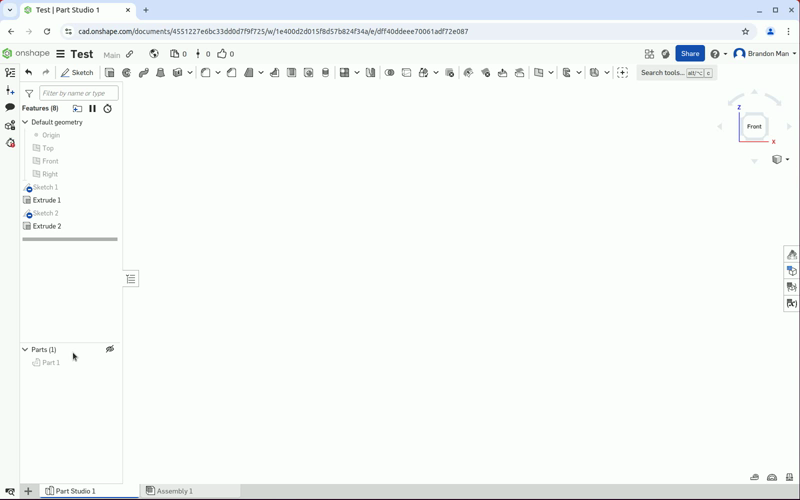
key(down)
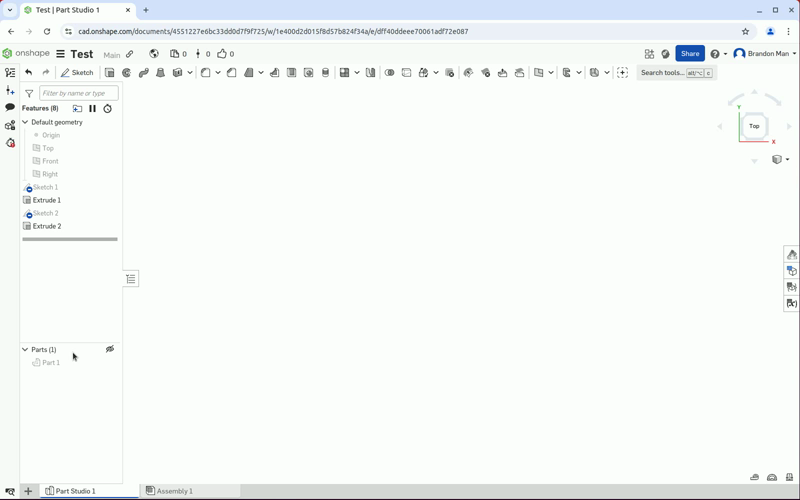
key_up(shift)
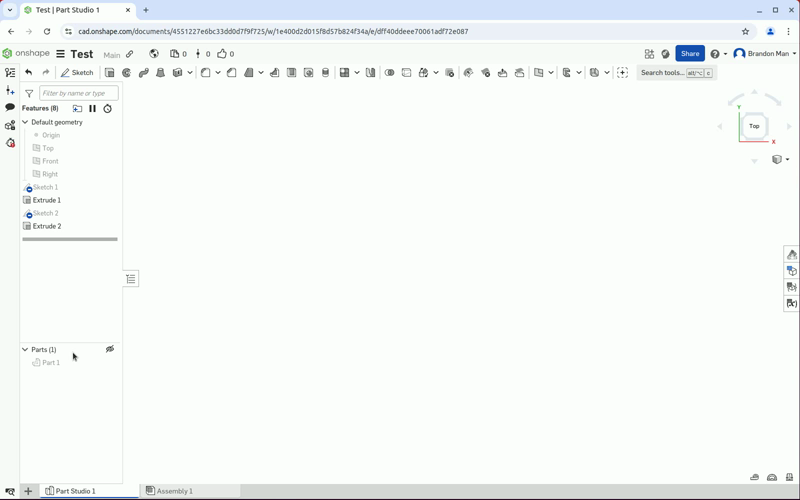
mouse_move(73, 352)
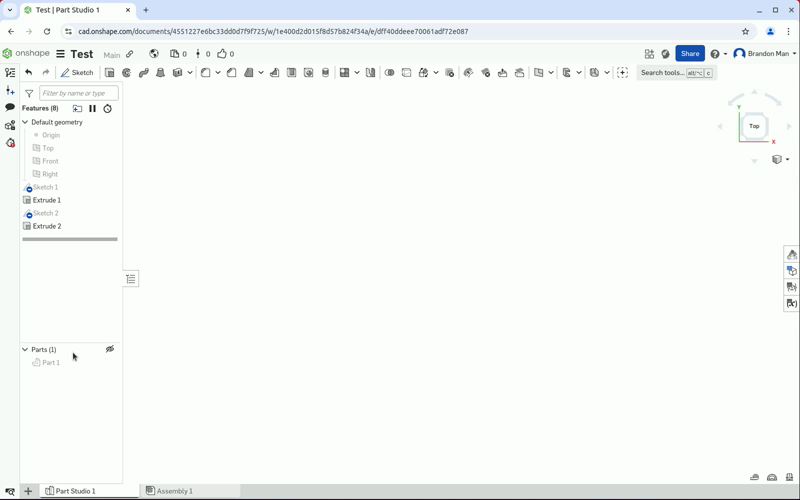
key(shift+y)
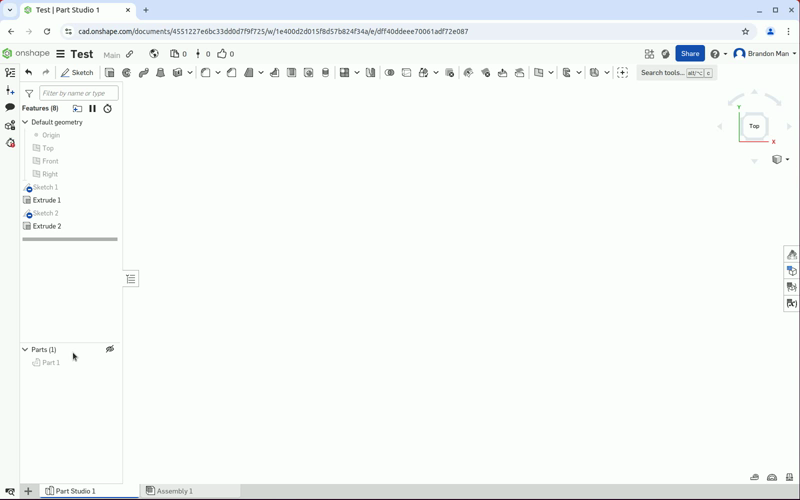
key(shift+s)
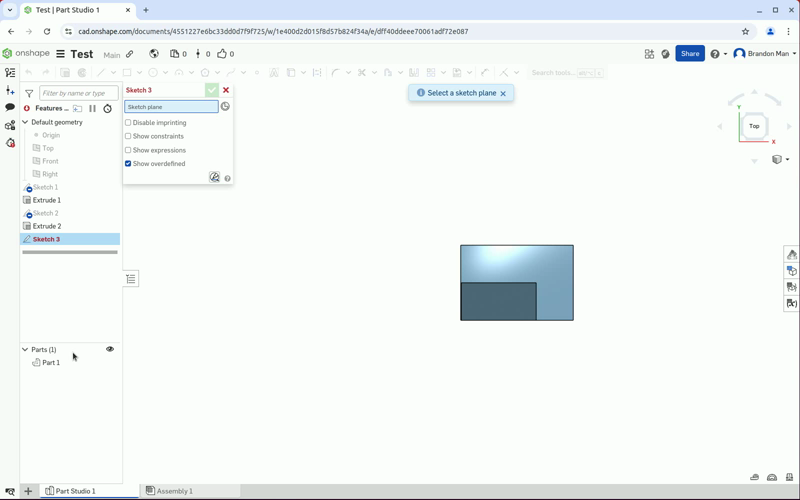
mouse_move(73, 150)
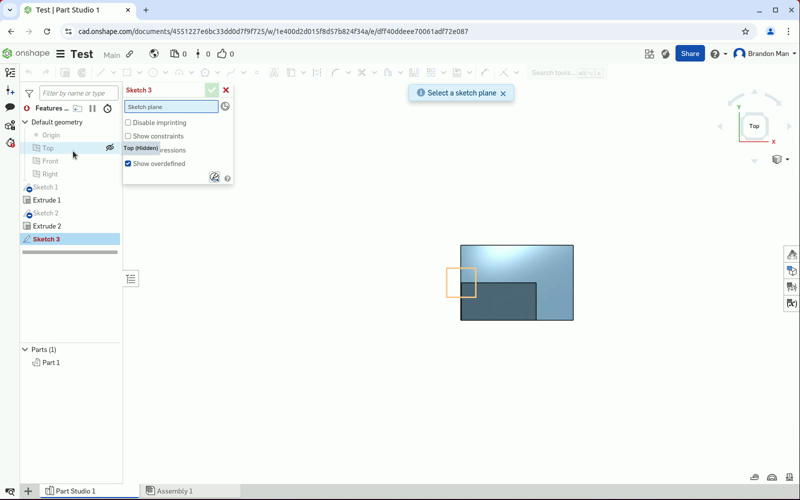
click(73, 150)
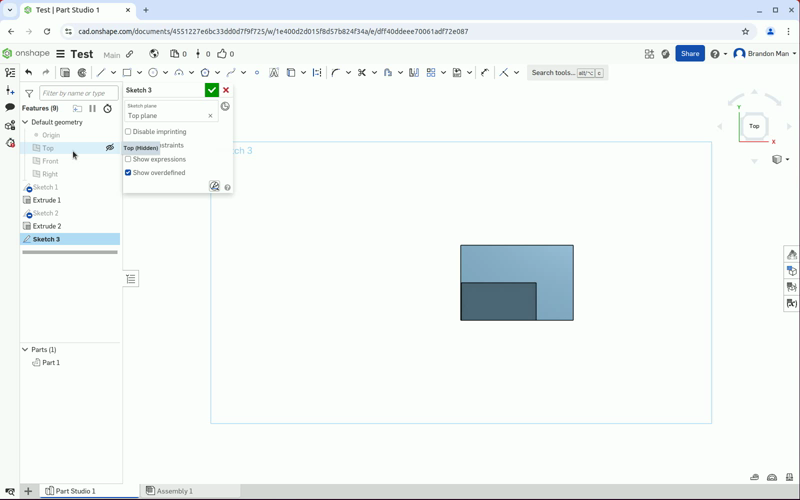
mouse_move(73, 352)
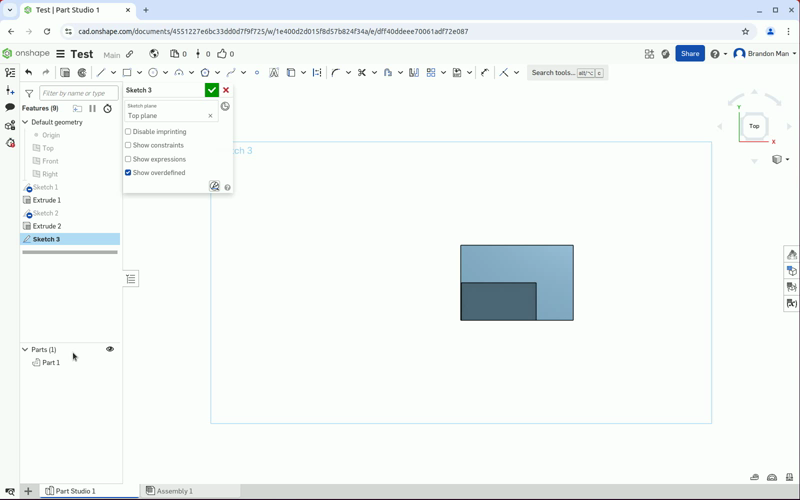
key(y)
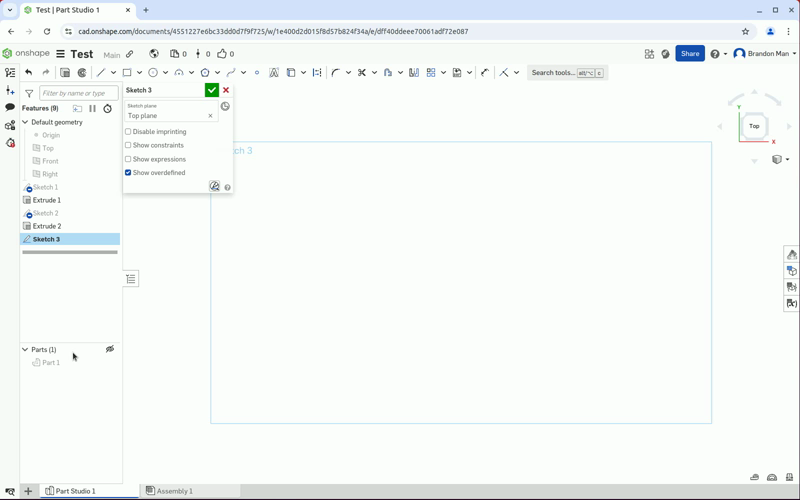
key(l)
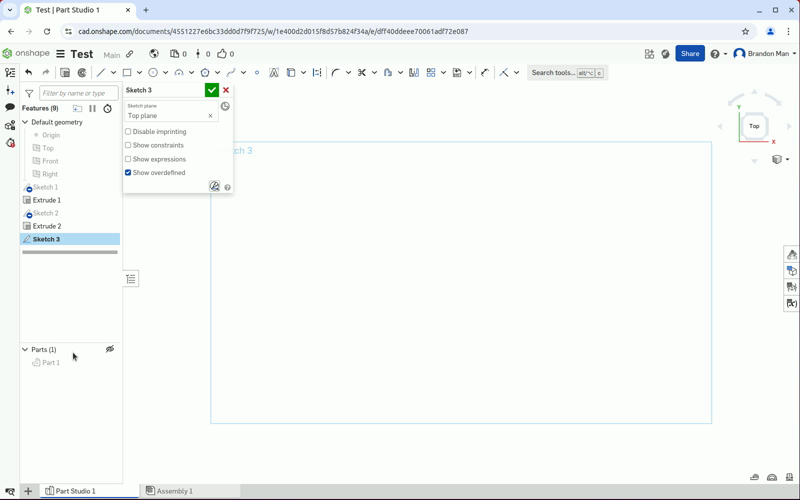
key_down(shift)
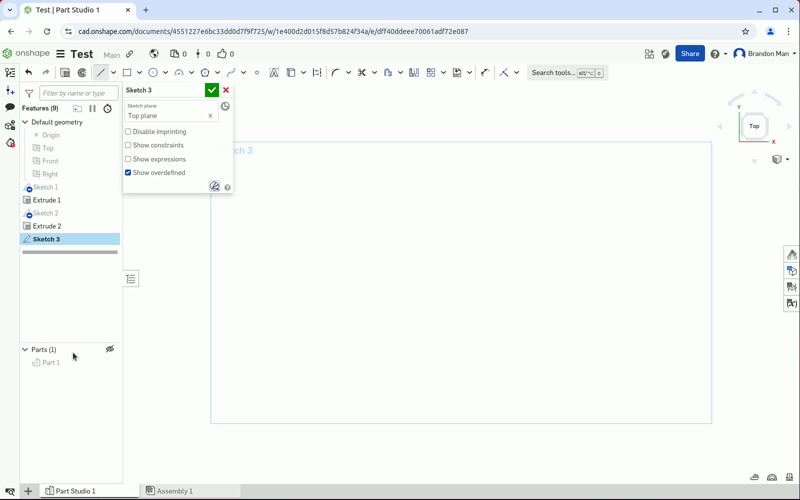
mouse_move(498, 320)
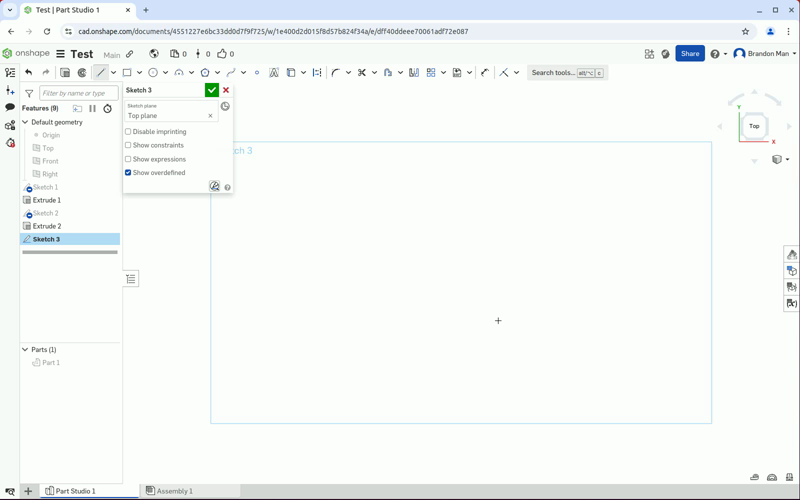
click(498, 320)
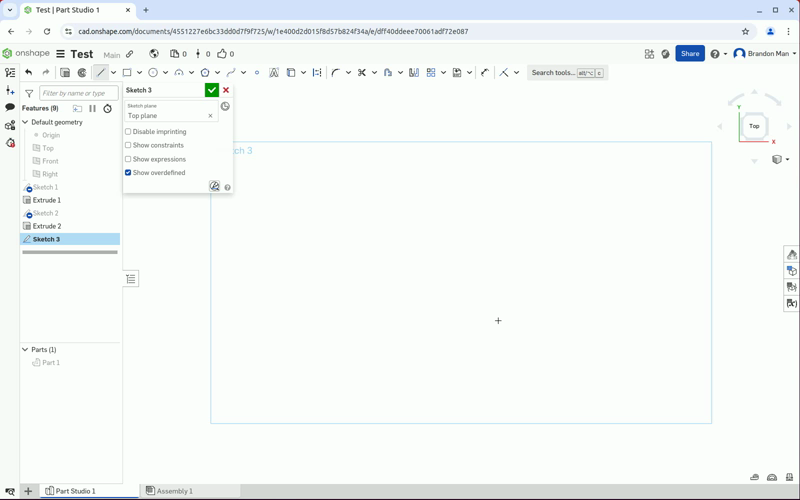
key_up(shift)
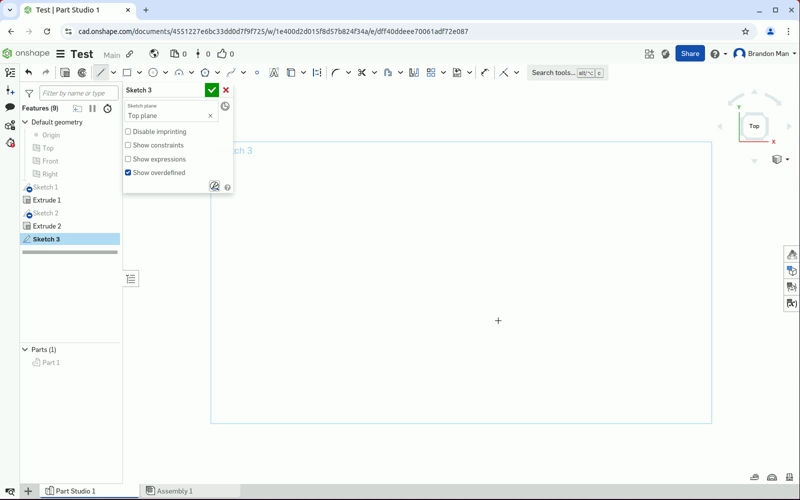
key_down(shift)
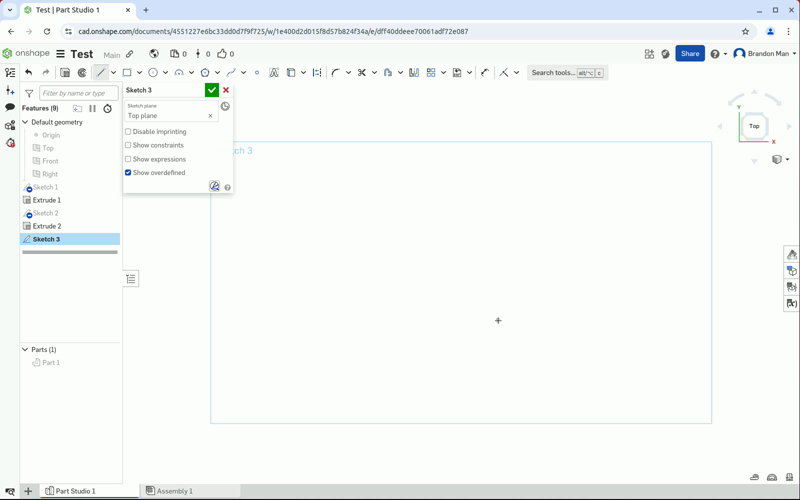
mouse_move(528, 320)
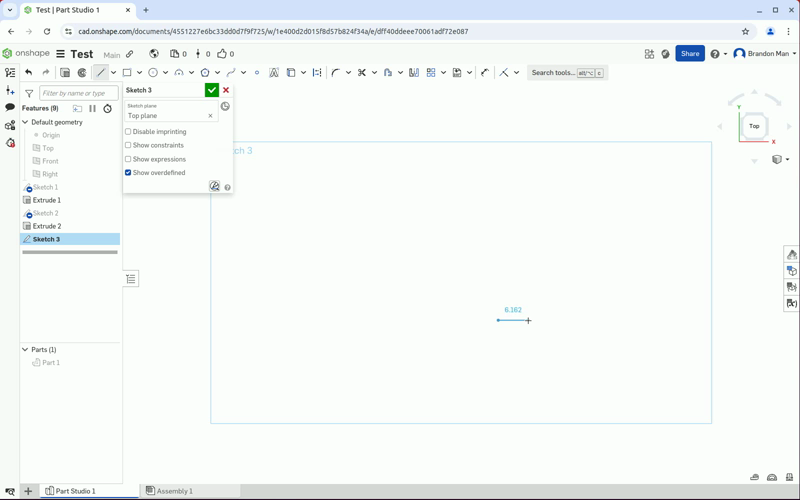
mouse_move(536, 320)
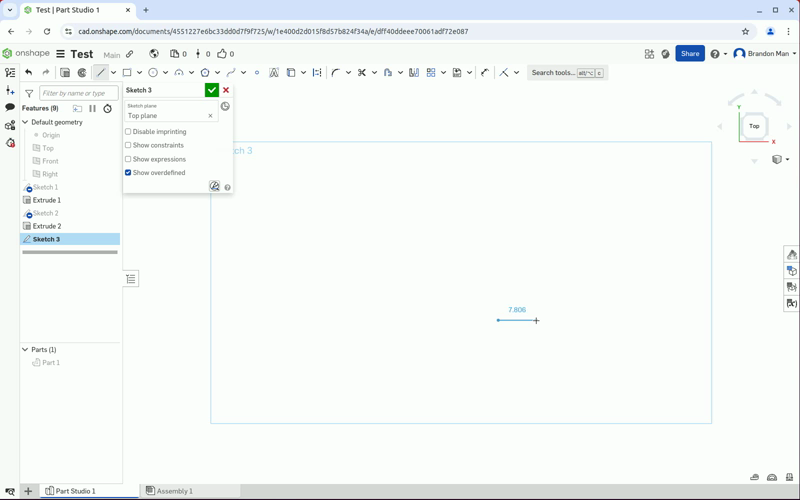
click(536, 320)
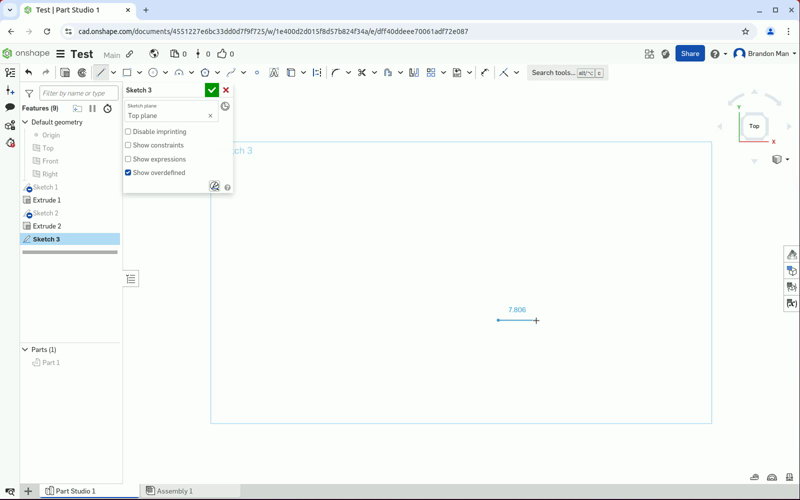
key_up(shift)
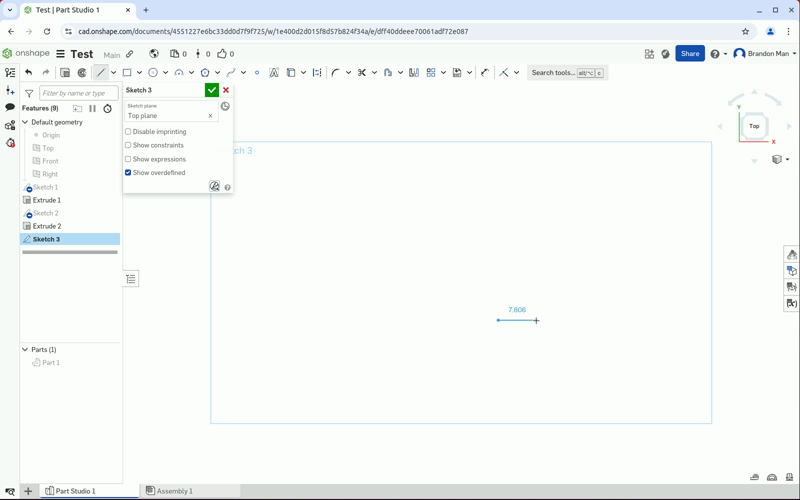
key_down(shift)
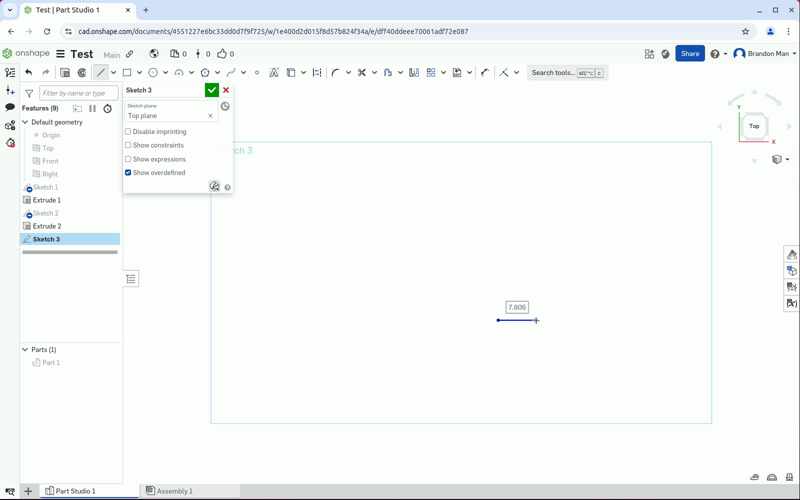
mouse_move(566, 320)
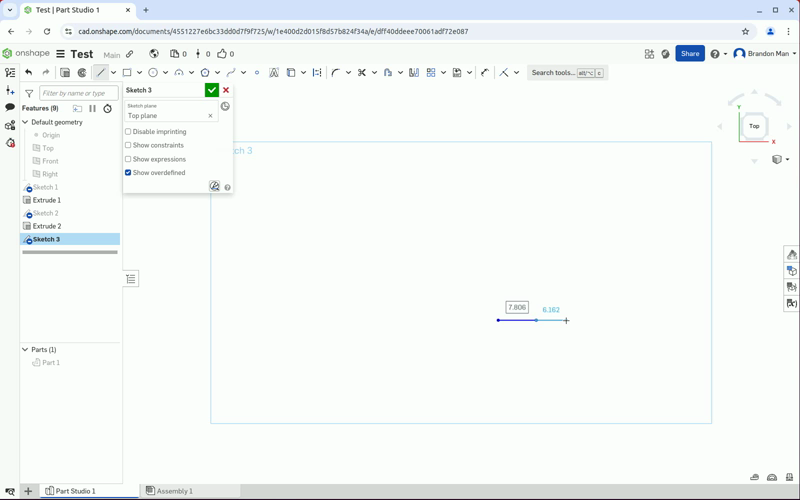
mouse_move(536, 263)
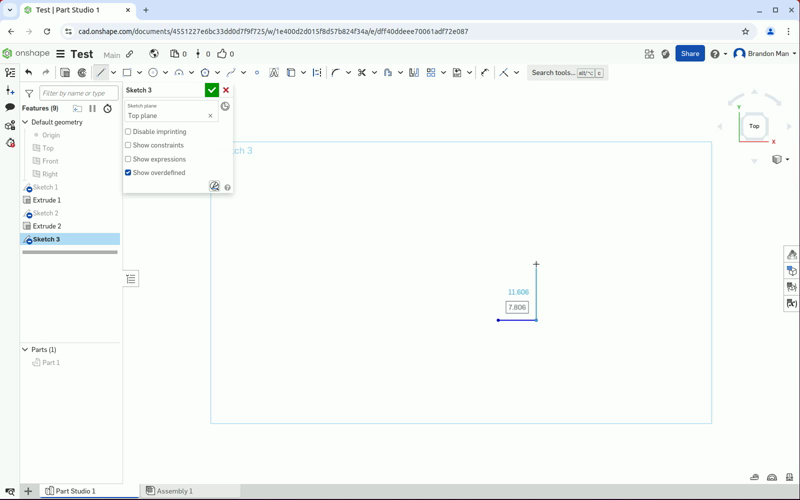
click(536, 263)
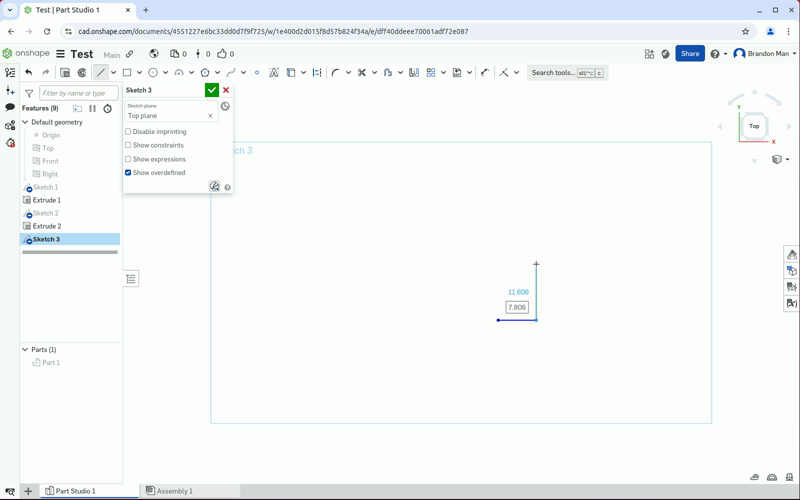
key_up(shift)
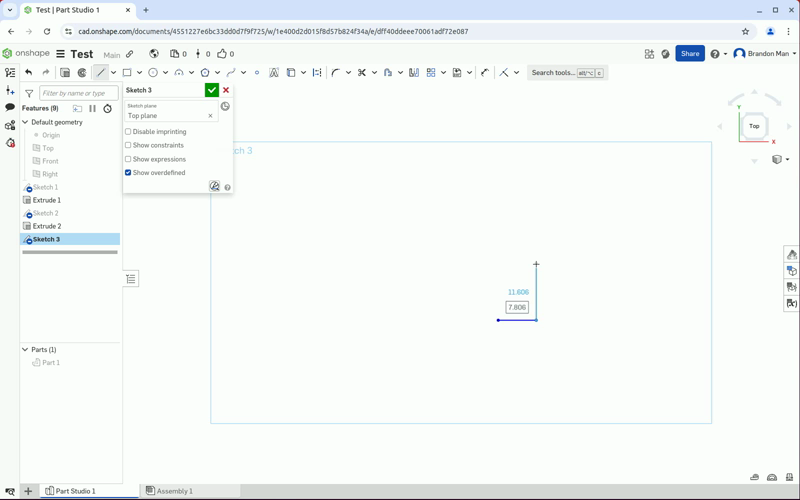
key_down(shift)
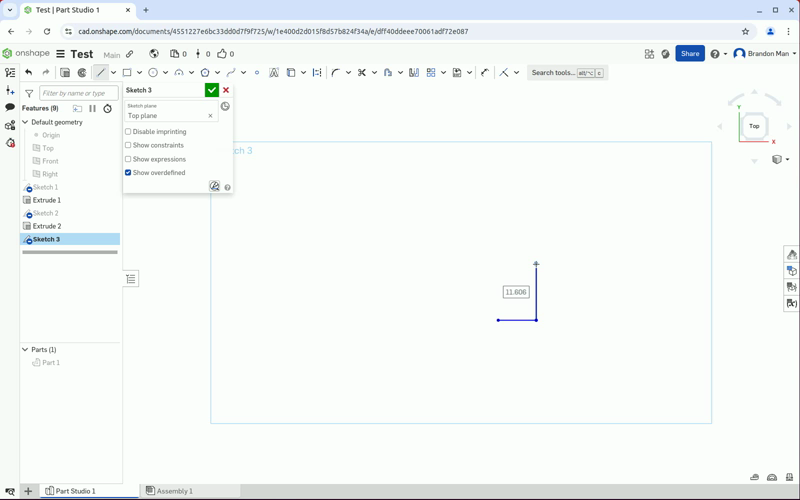
mouse_move(566, 263)
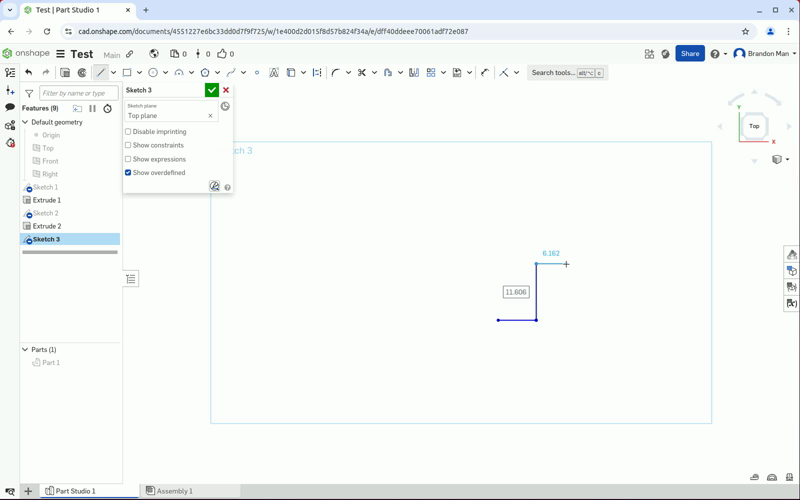
mouse_move(498, 263)
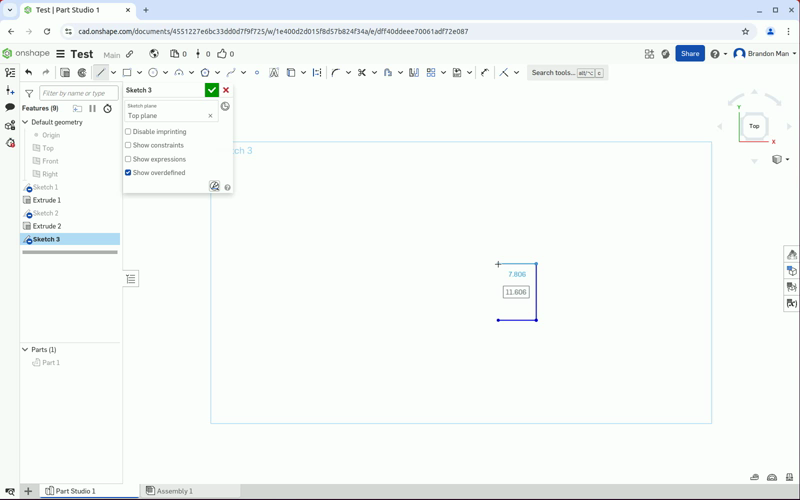
click(498, 263)
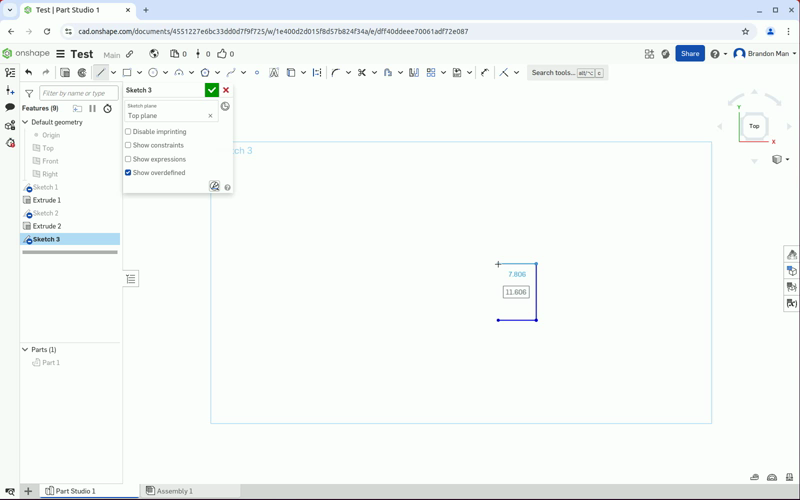
key_up(shift)
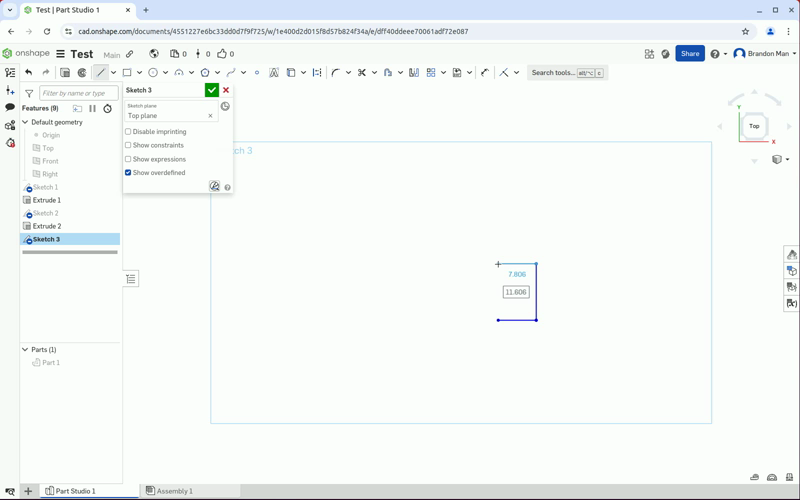
mouse_move(528, 263)
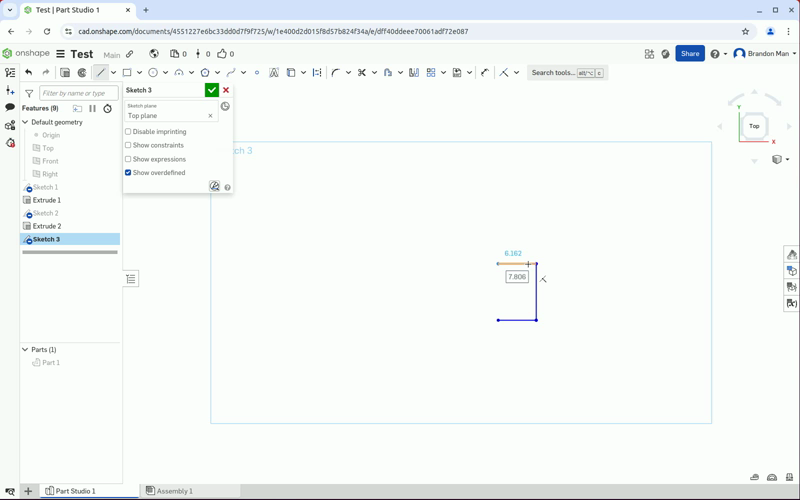
key_down(shift)
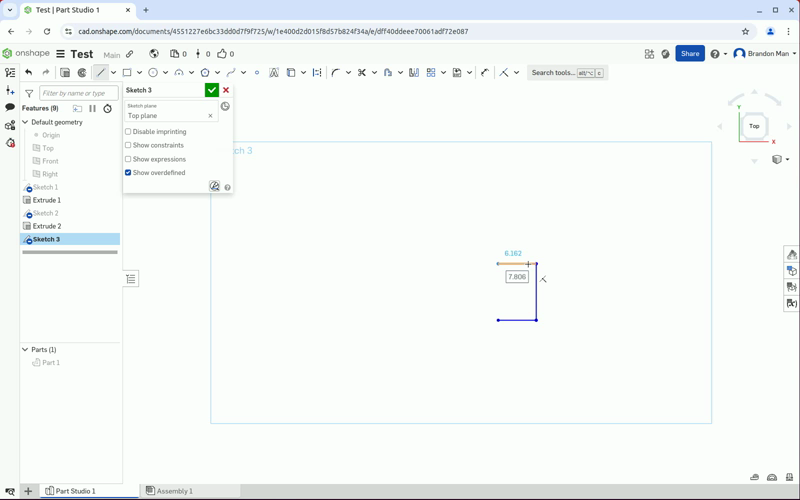
mouse_move(498, 320)
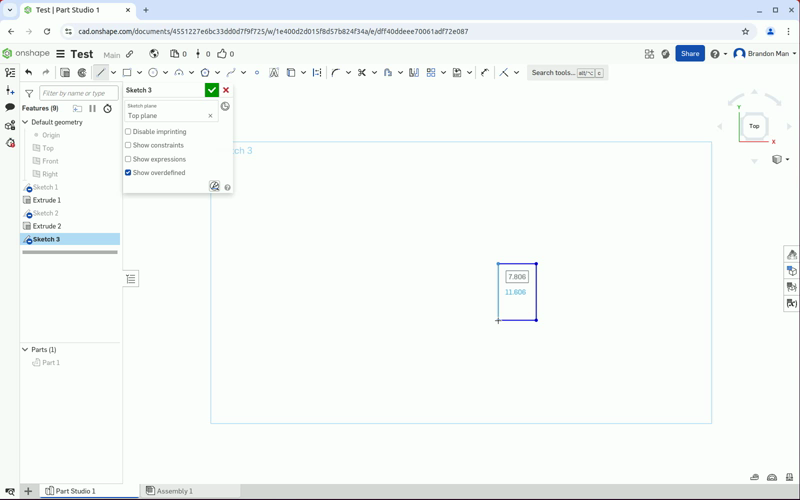
key_up(shift)
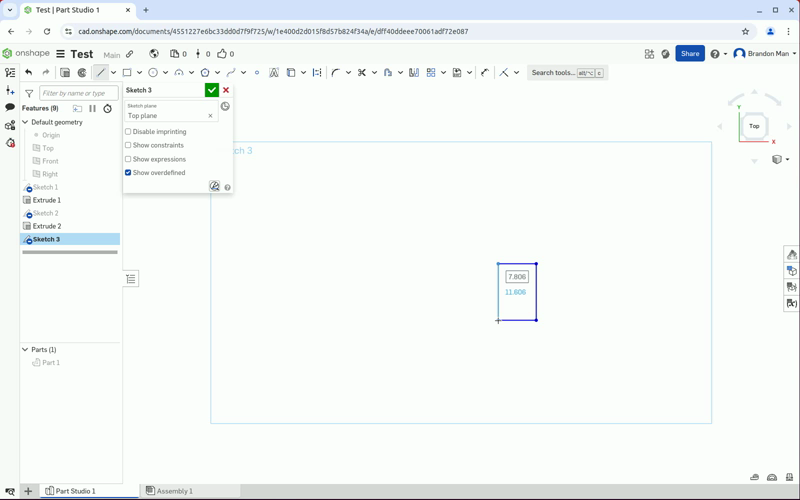
click(498, 320)
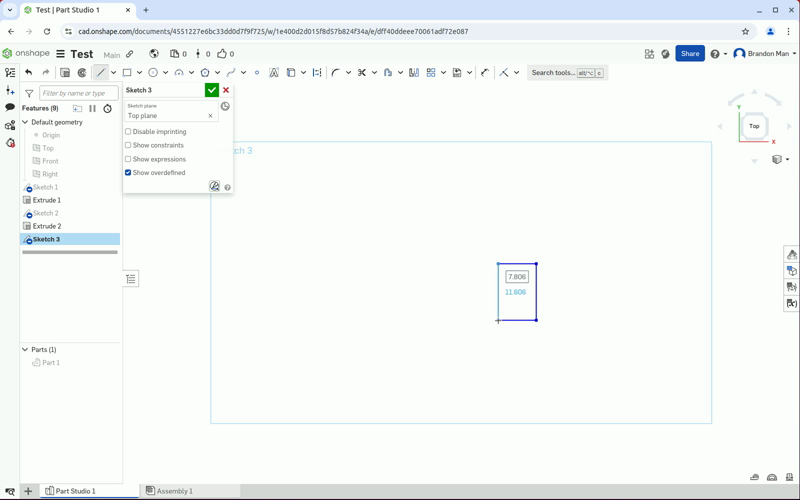
key(esc)
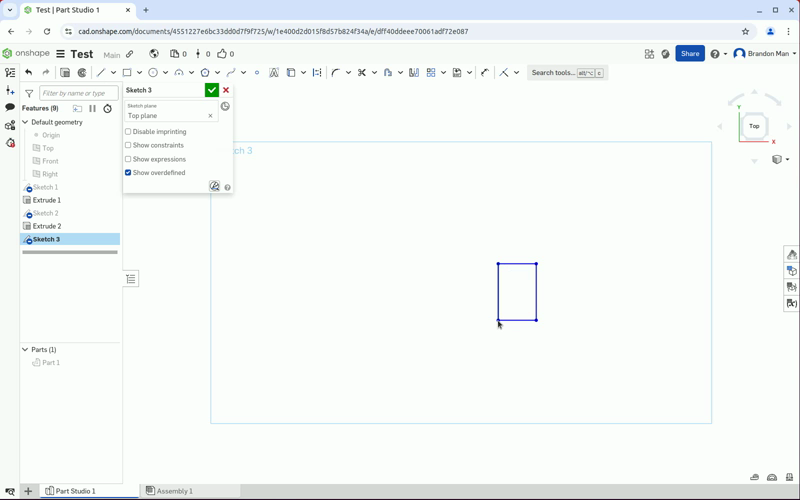
mouse_move(512, 307)
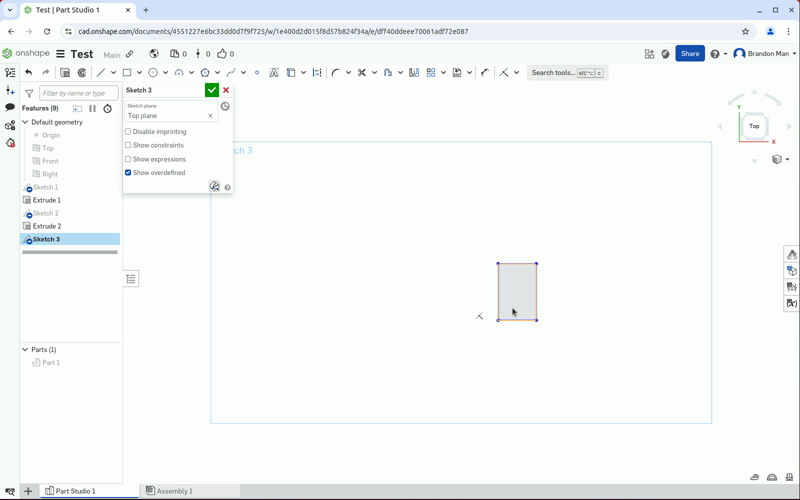
click(512, 307)
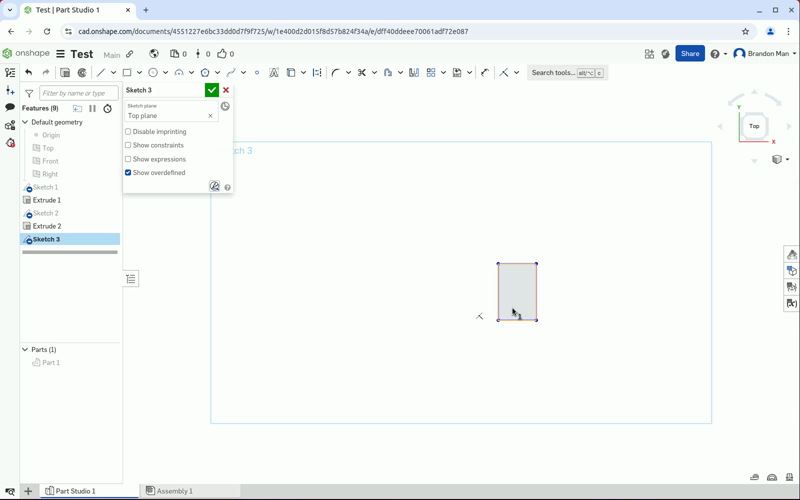
mouse_move(73, 352)
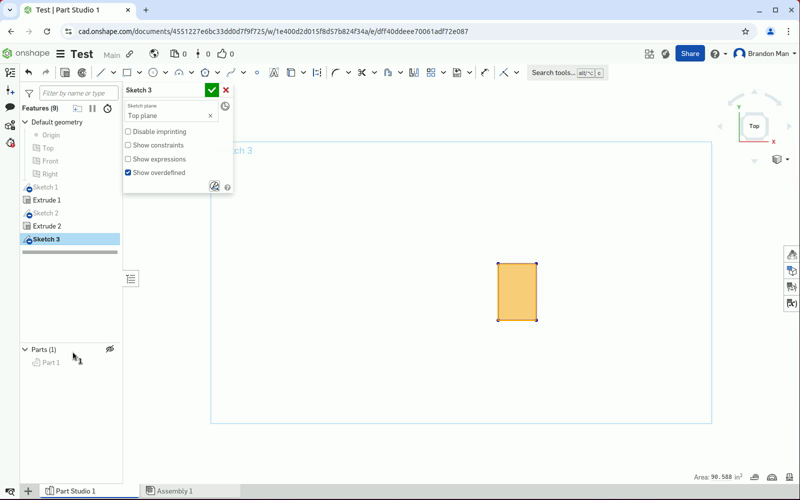
key(shift+y)
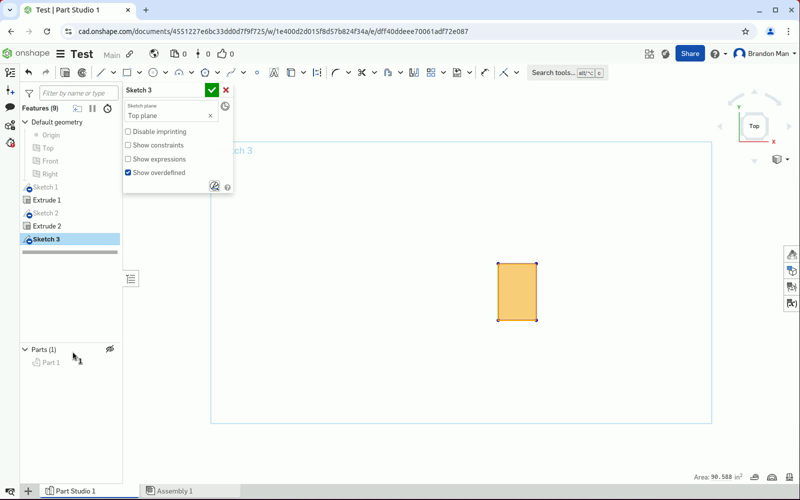
key(shift+e)
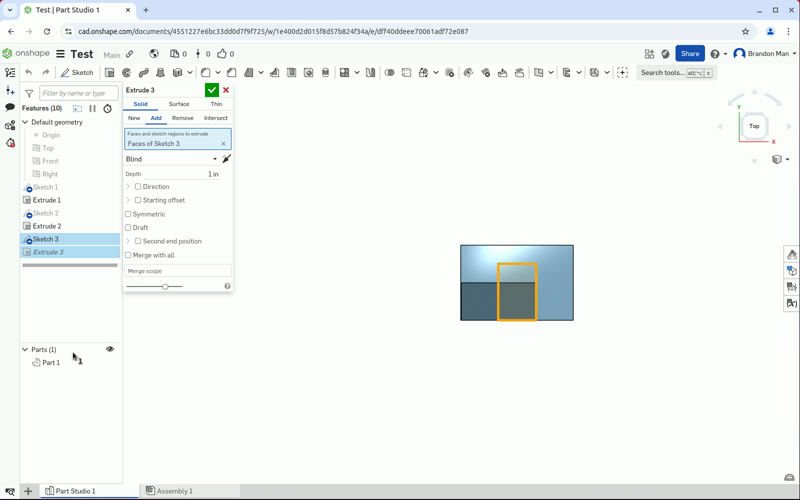
mouse_move(143, 106)
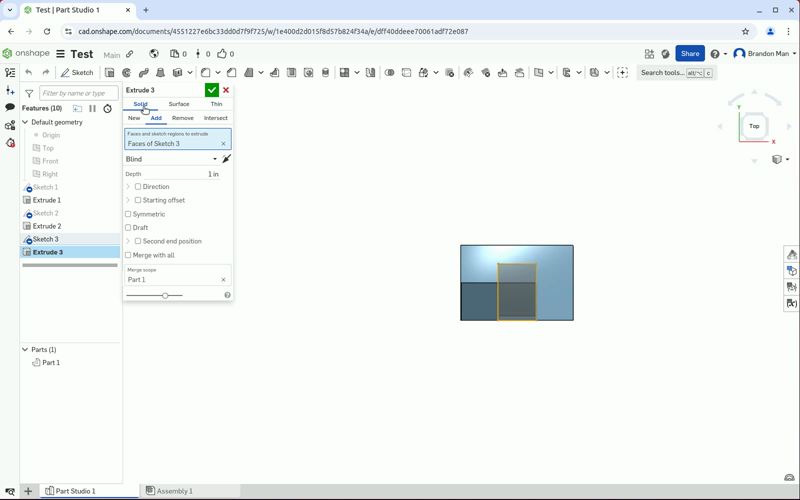
click(143, 106)
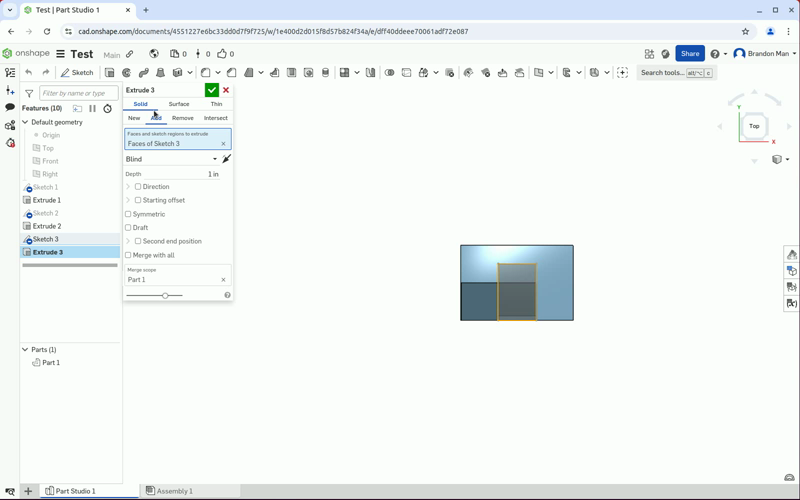
mouse_move(186, 120)
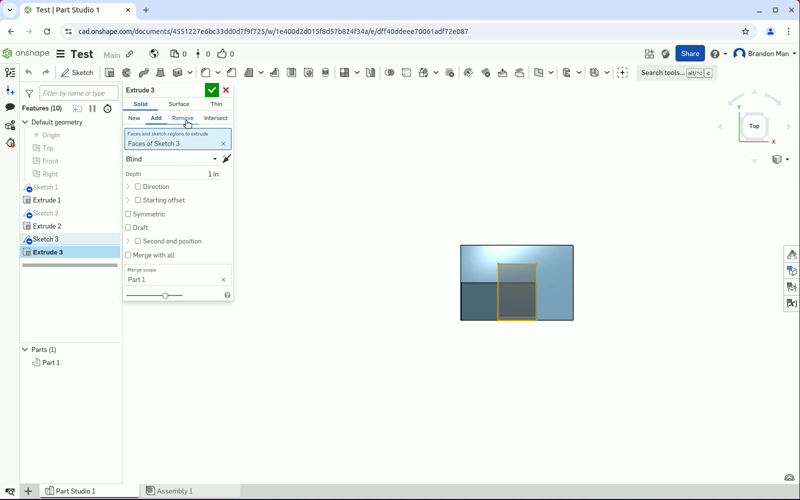
click(186, 120)
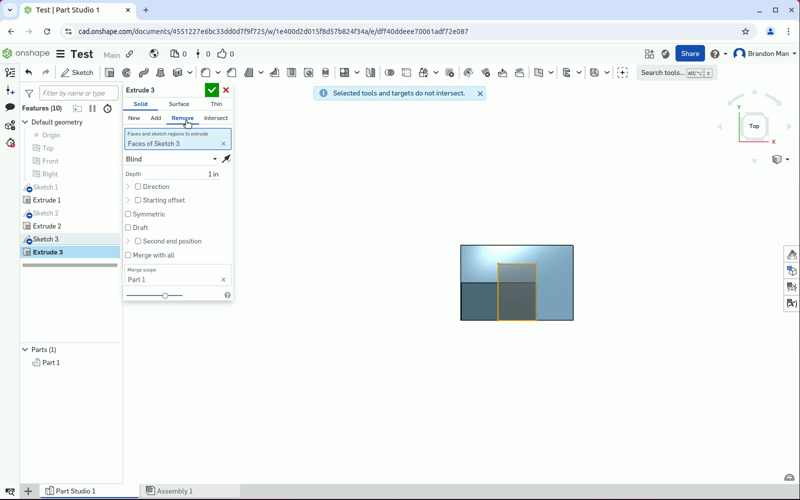
key(tab, 4)
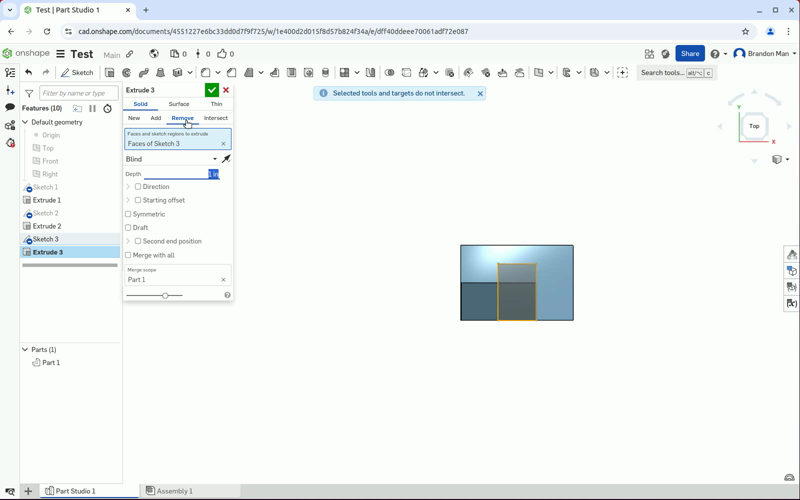
text(-28.163)
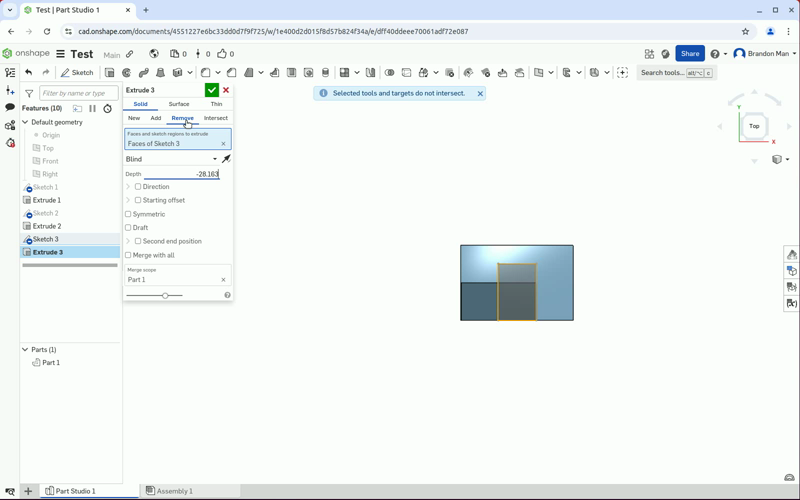
key(tab, 6)
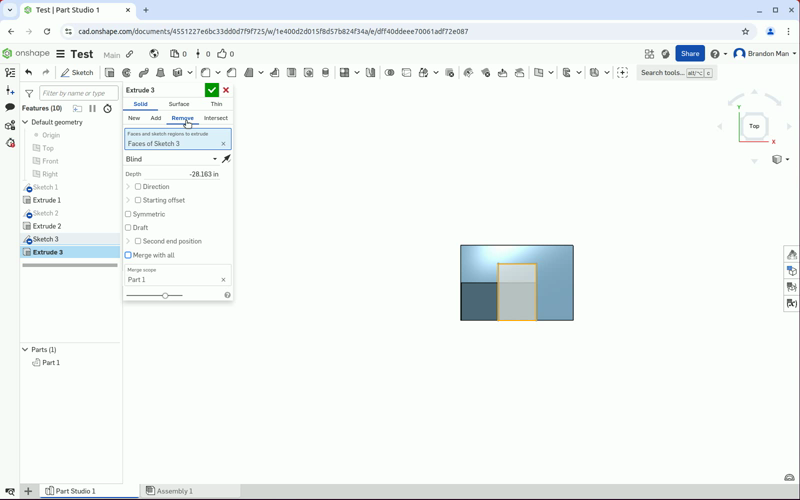
key(space)
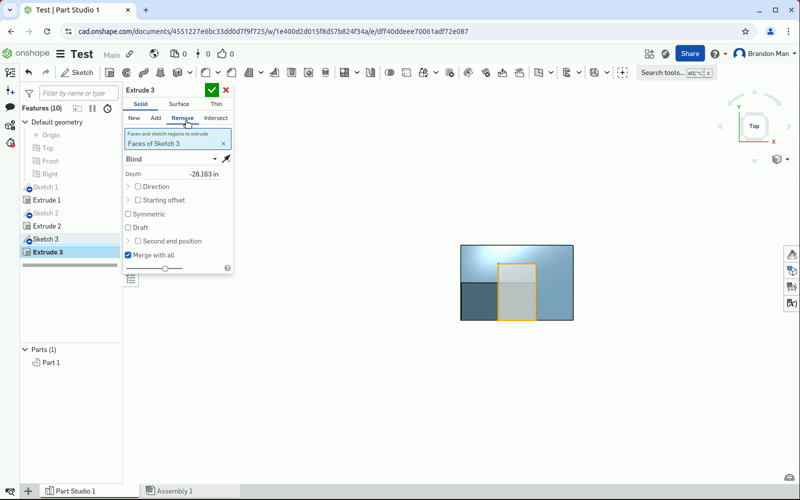
key(enter)
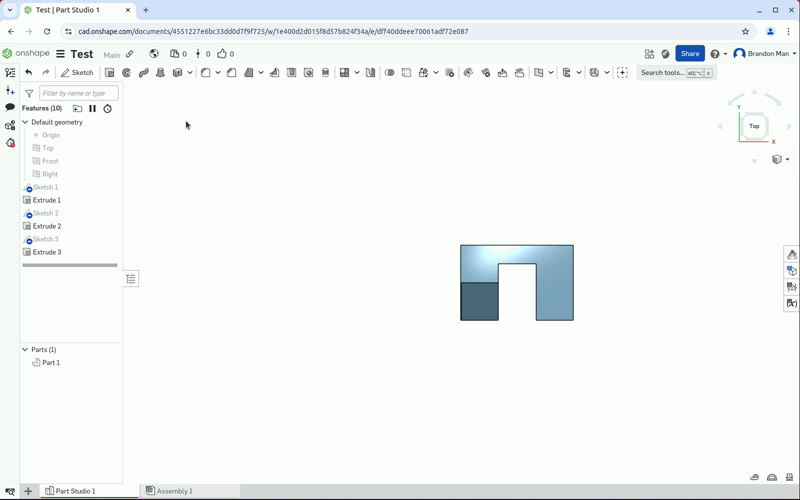
key(shift+h)
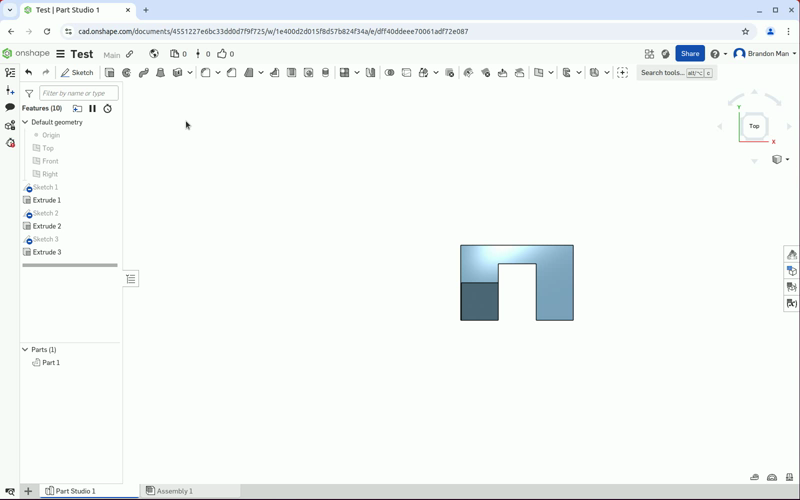
key(shift+h)
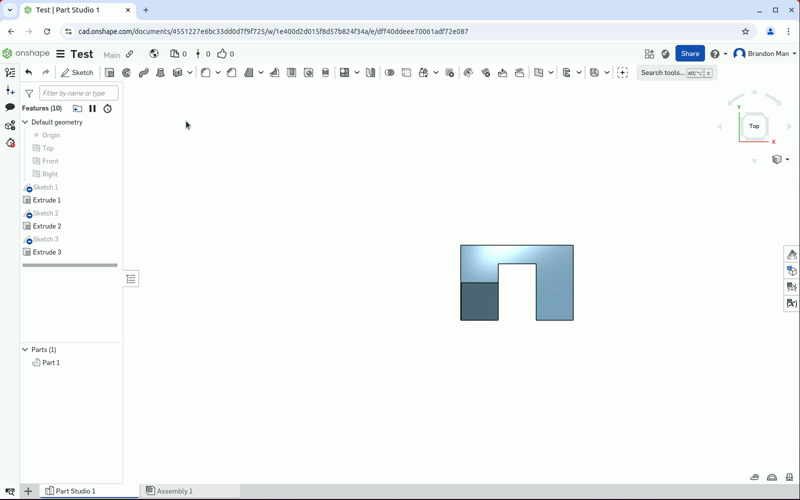
mouse_move(73, 189)
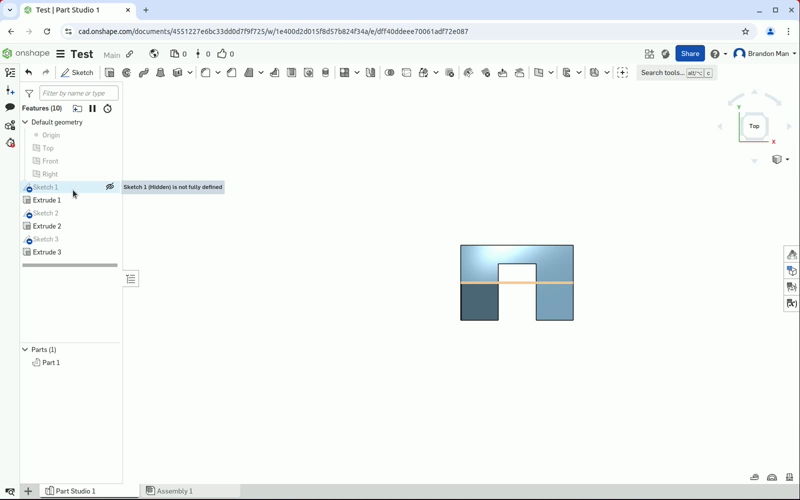
click(73, 189)
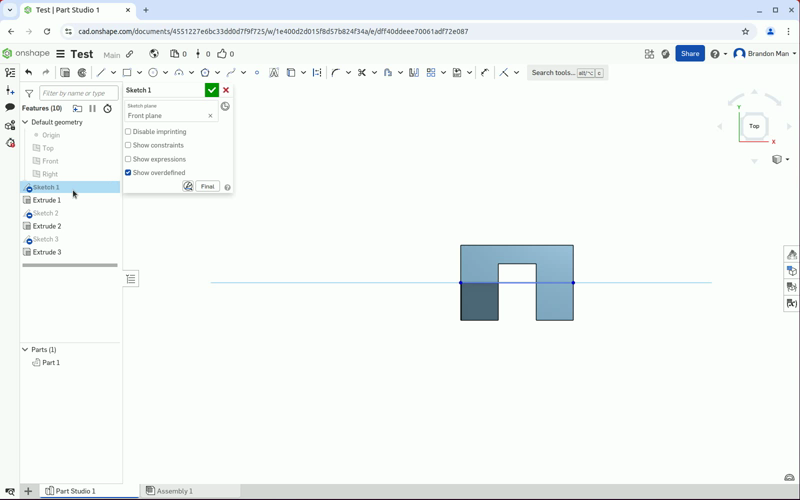
mouse_move(229, 92)
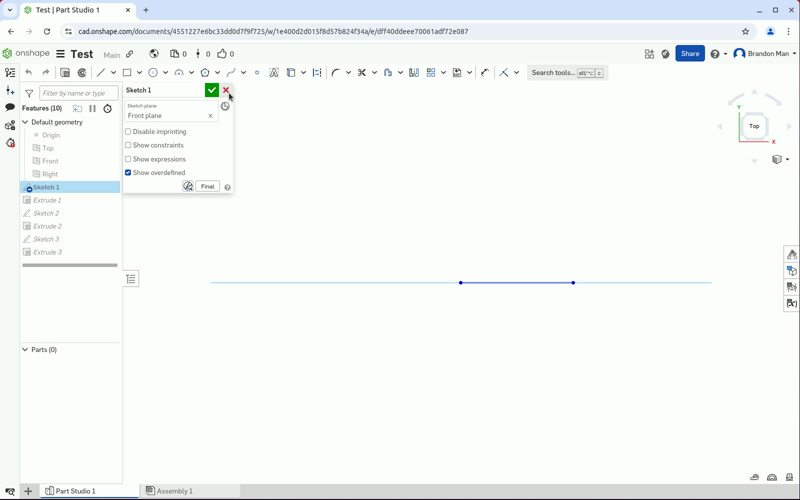
click(229, 92)
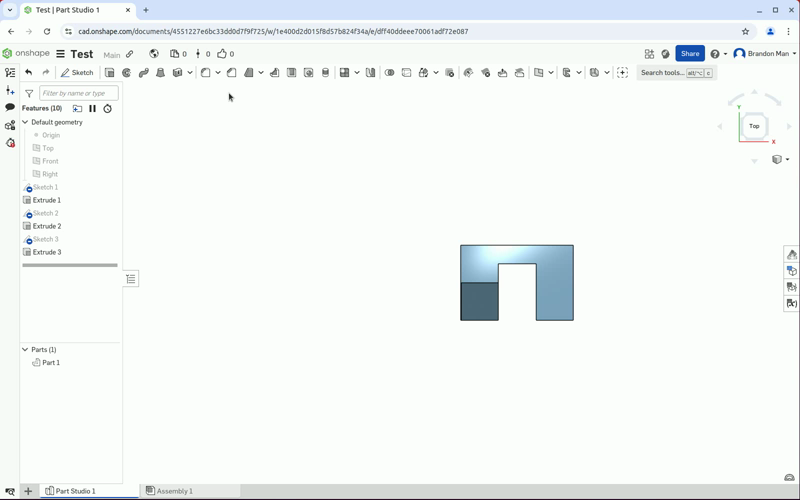
mouse_move(73, 352)
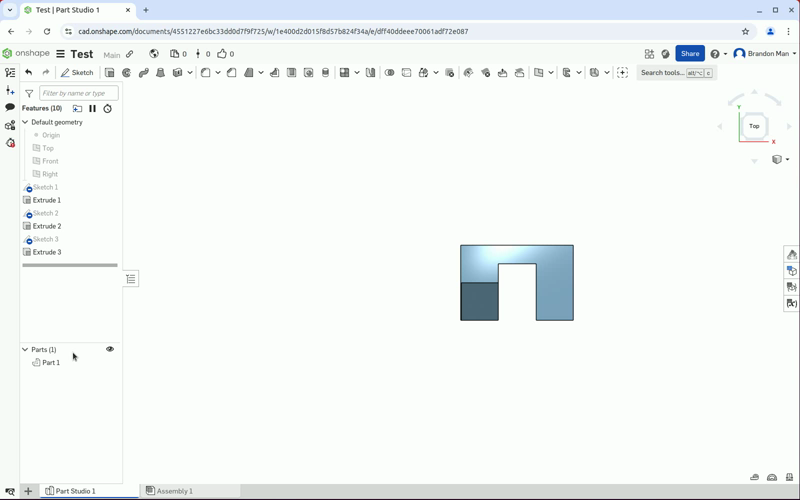
key(y)
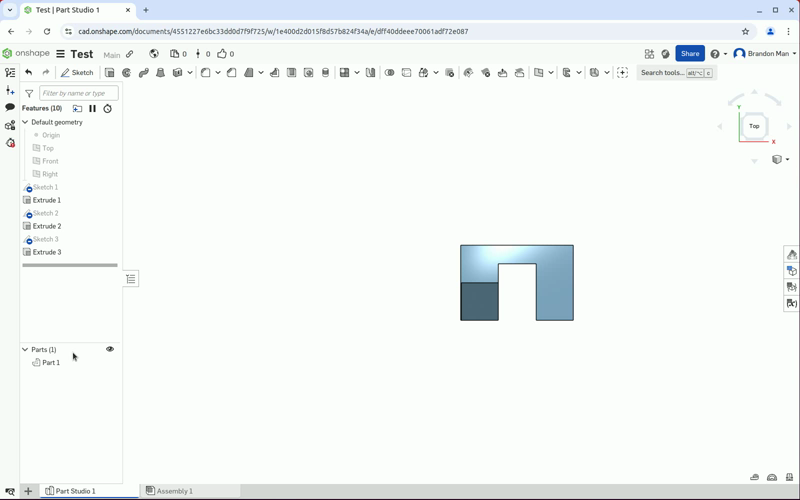
key(shift+p)
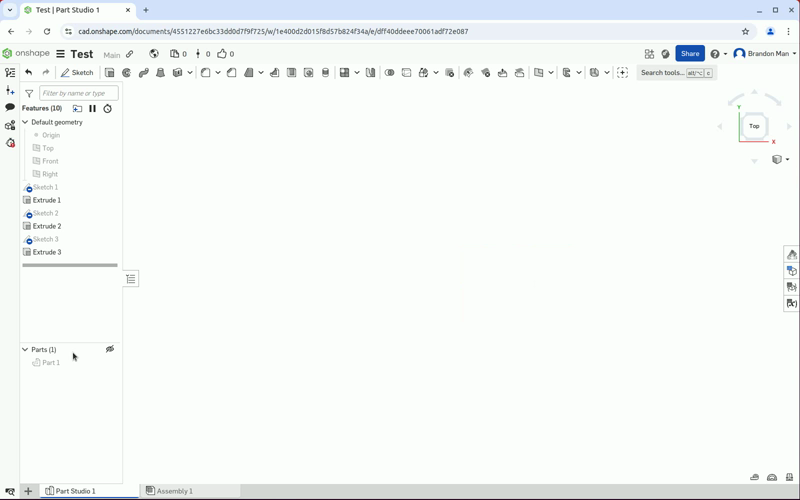
key(space)
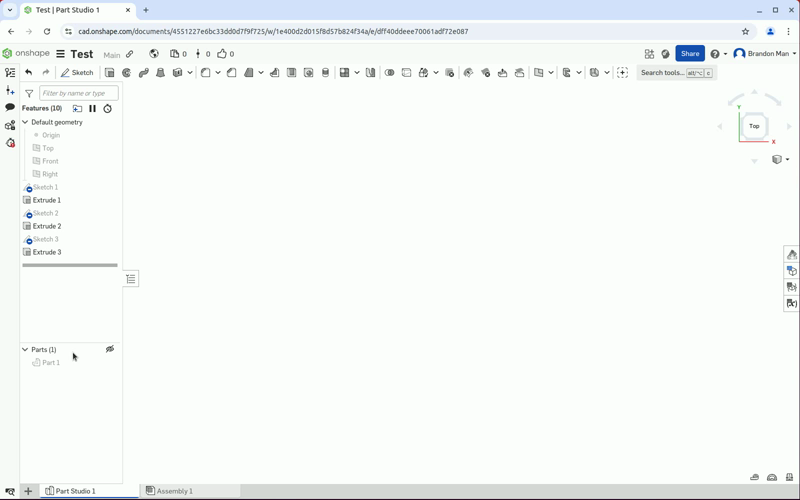
key_down(shift)
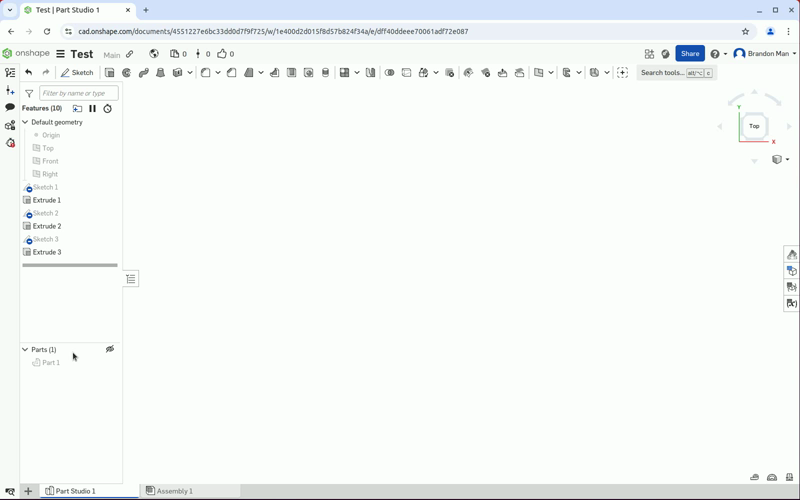
key(up)
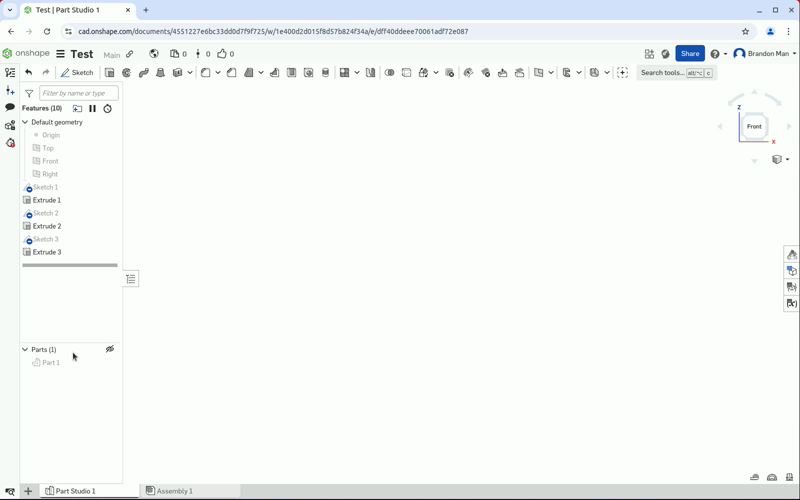
key_up(shift)
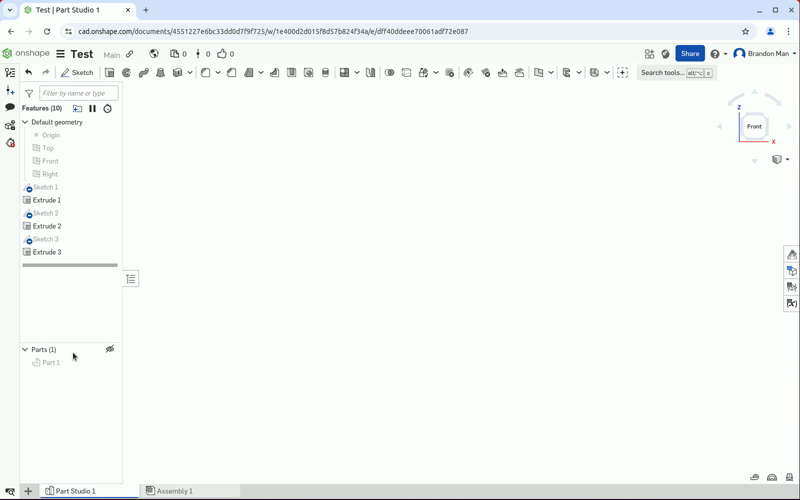
key(space)
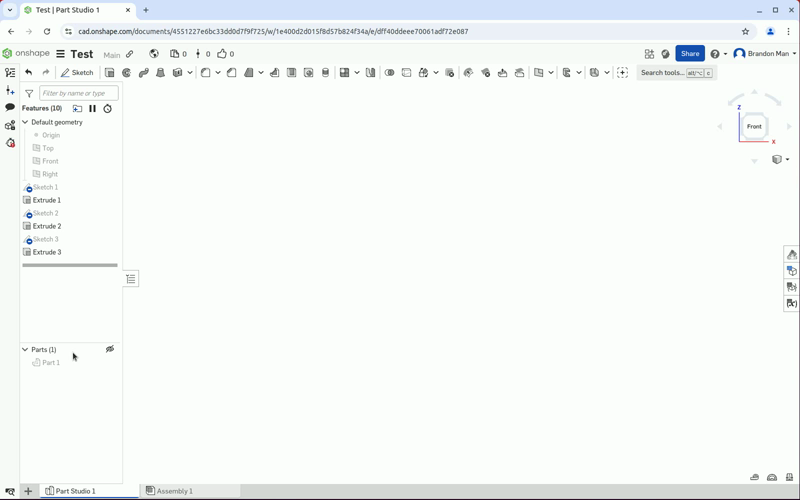
key_down(shift)
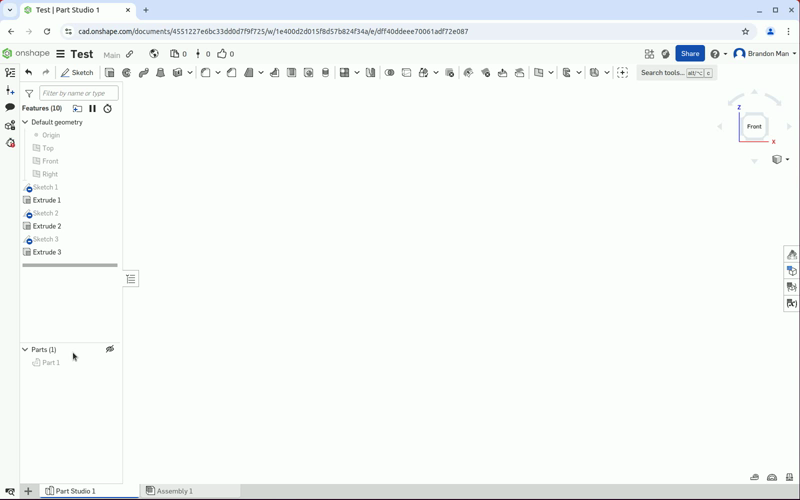
key(left)
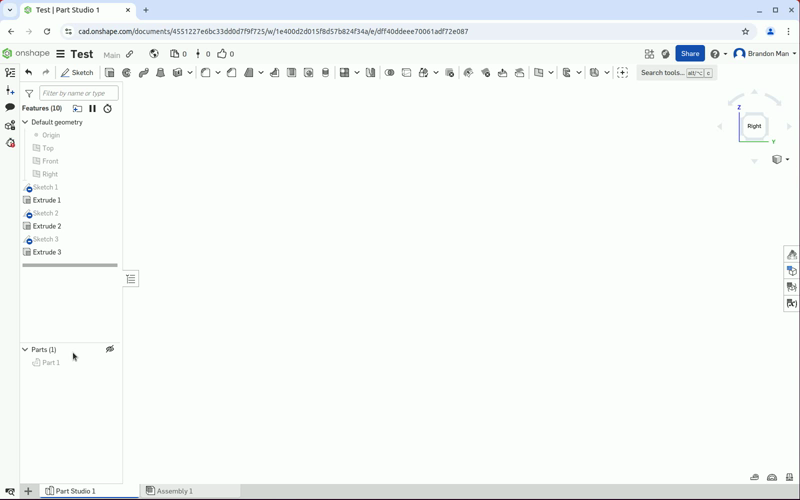
key_up(shift)
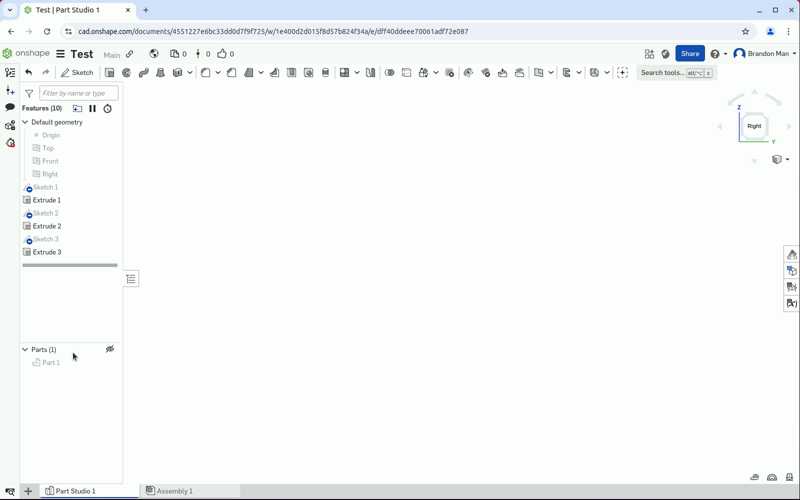
mouse_move(73, 352)
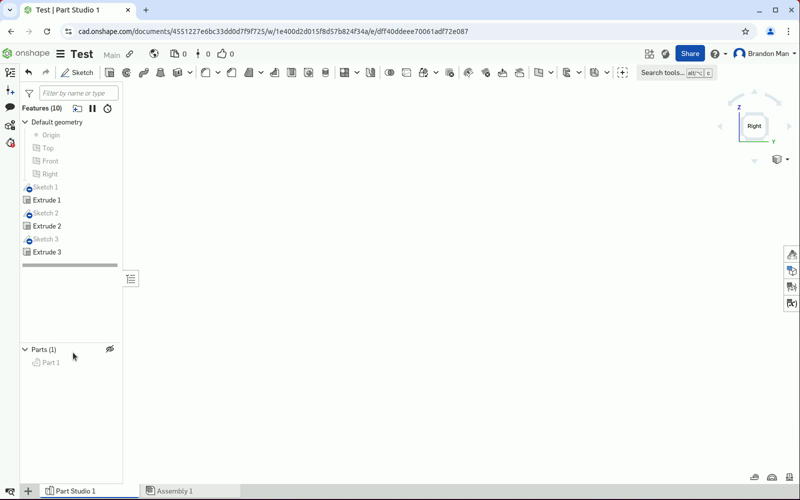
key(shift+y)
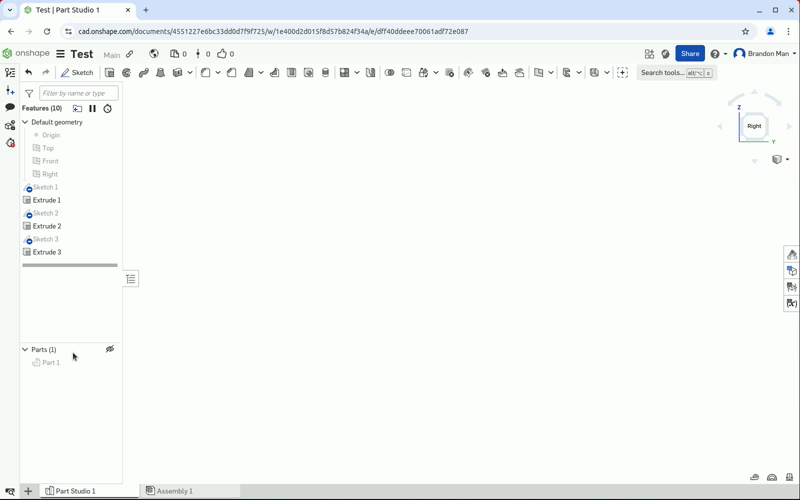
key(shift+s)
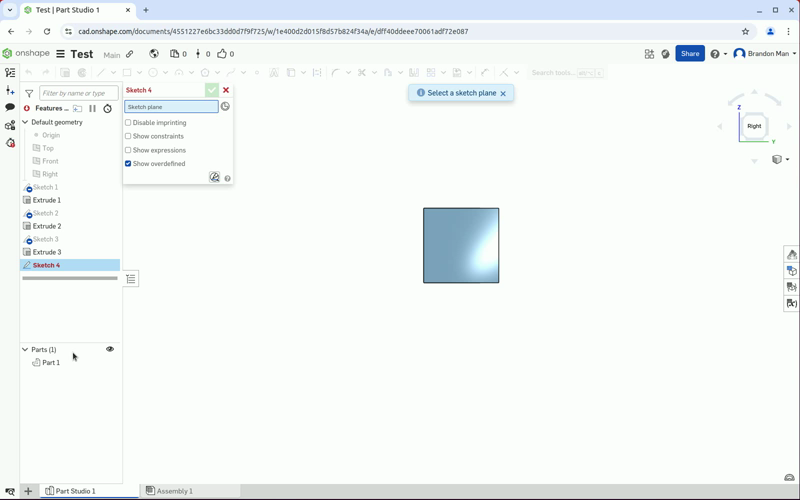
mouse_move(73, 176)
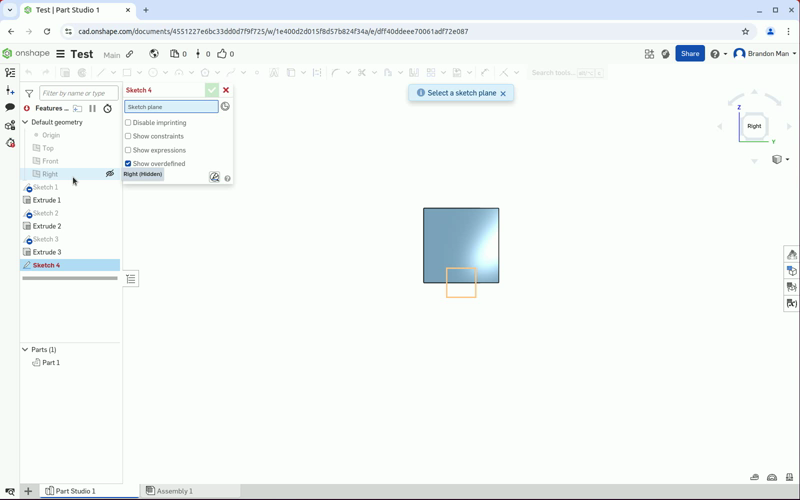
click(73, 176)
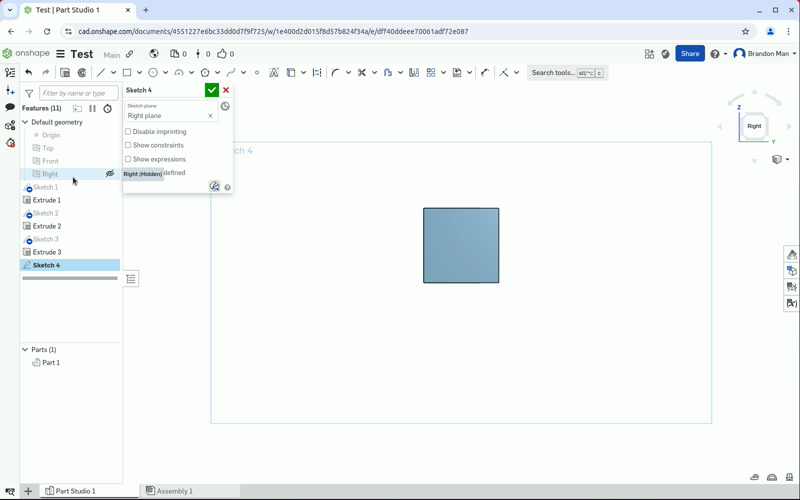
mouse_move(73, 352)
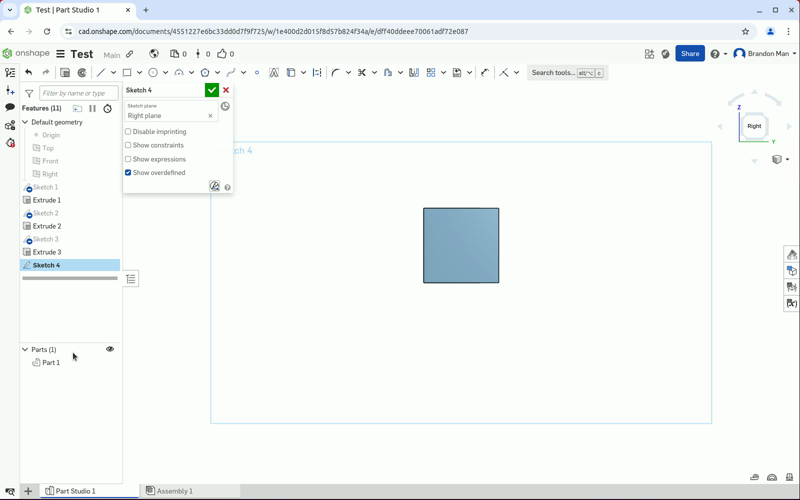
key(y)
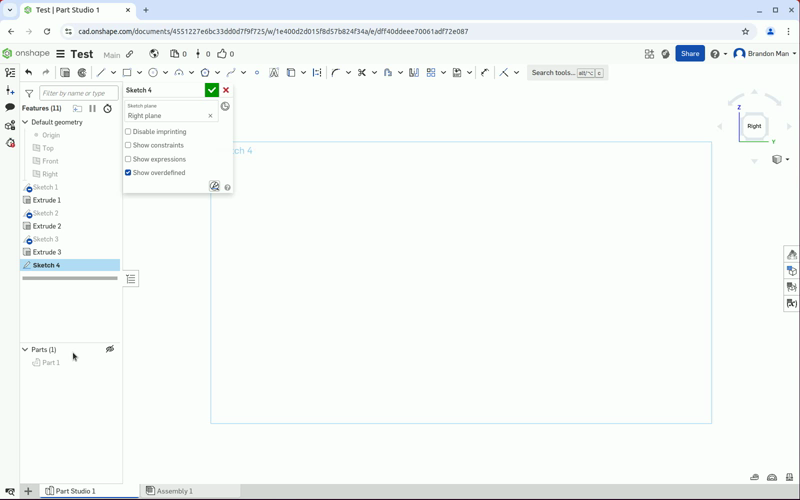
key(l)
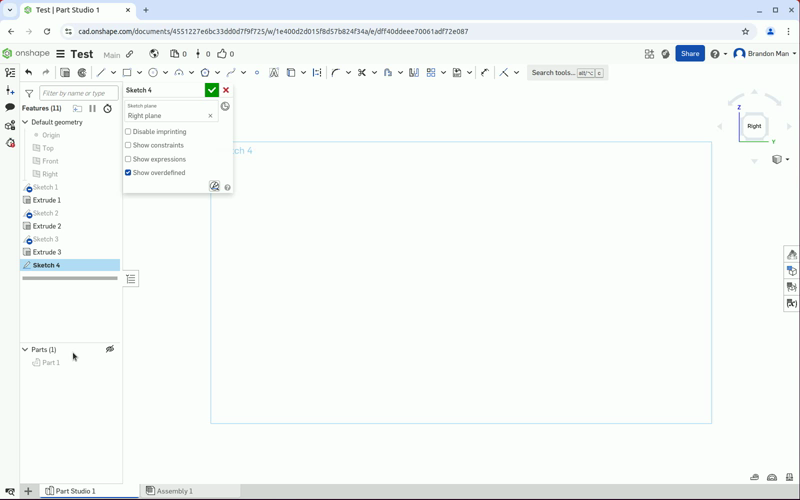
key_down(shift)
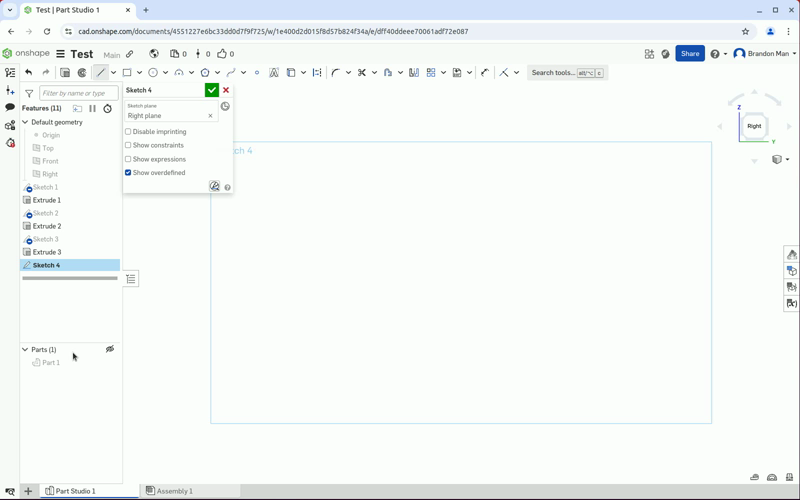
mouse_move(423, 245)
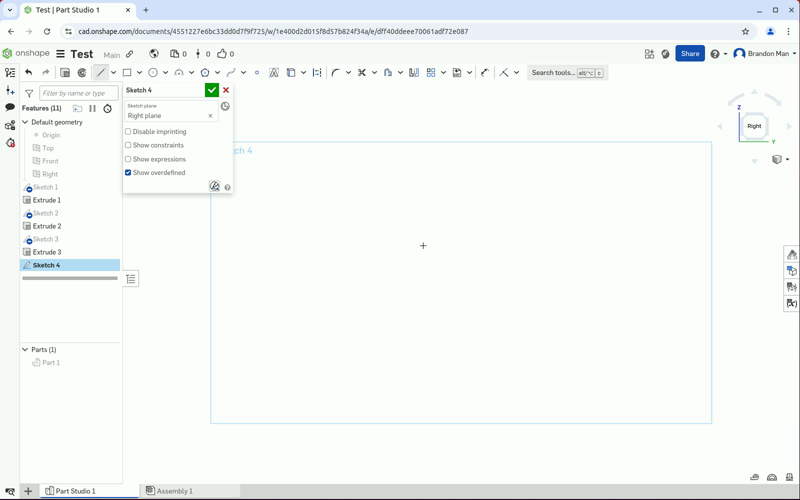
click(423, 245)
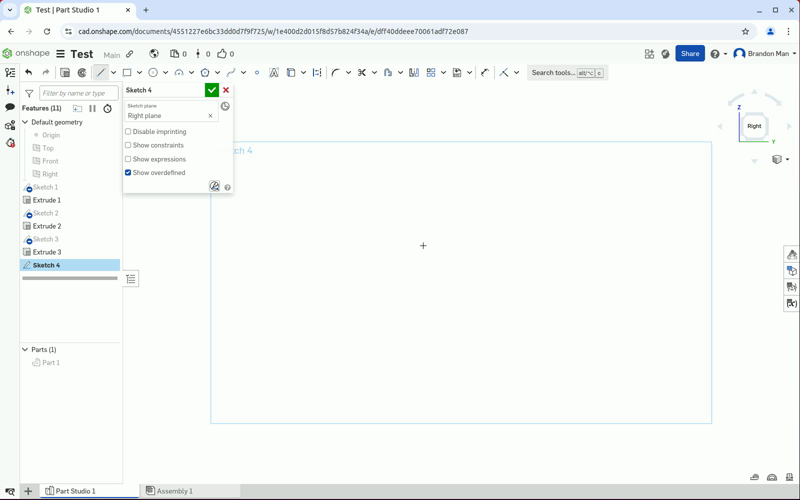
key_up(shift)
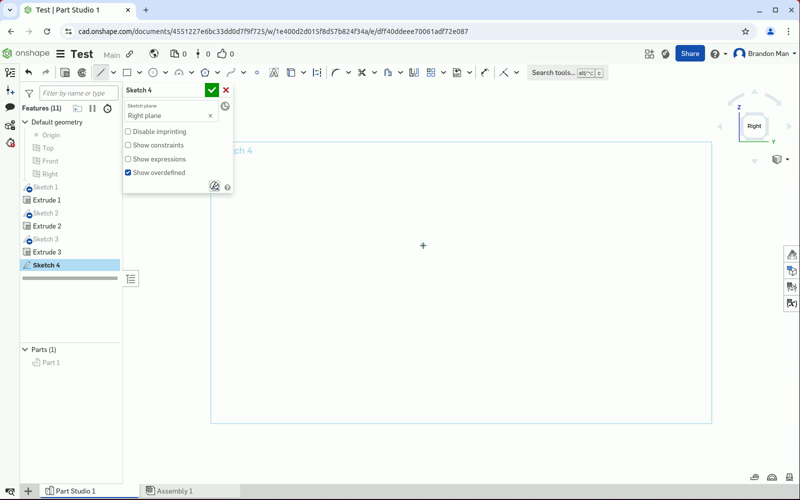
key_down(shift)
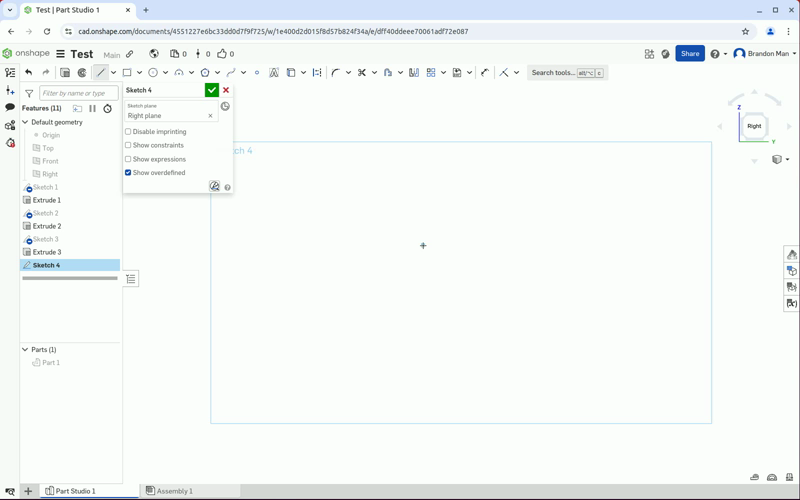
mouse_move(453, 245)
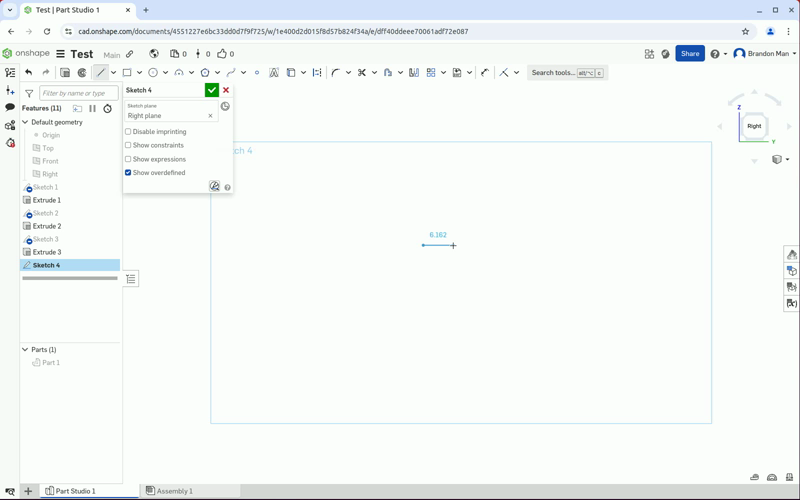
mouse_move(461, 207)
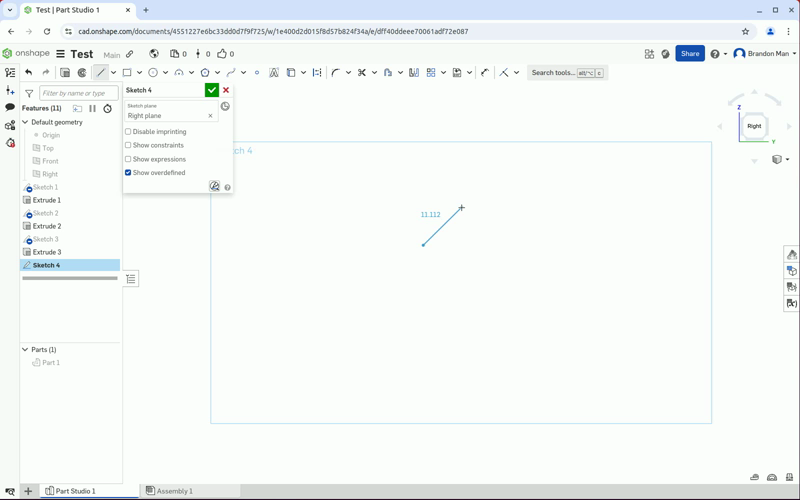
click(461, 207)
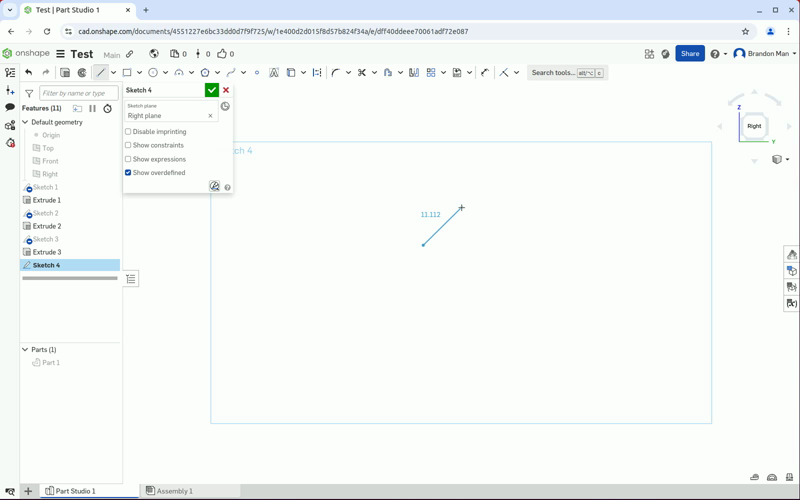
key_up(shift)
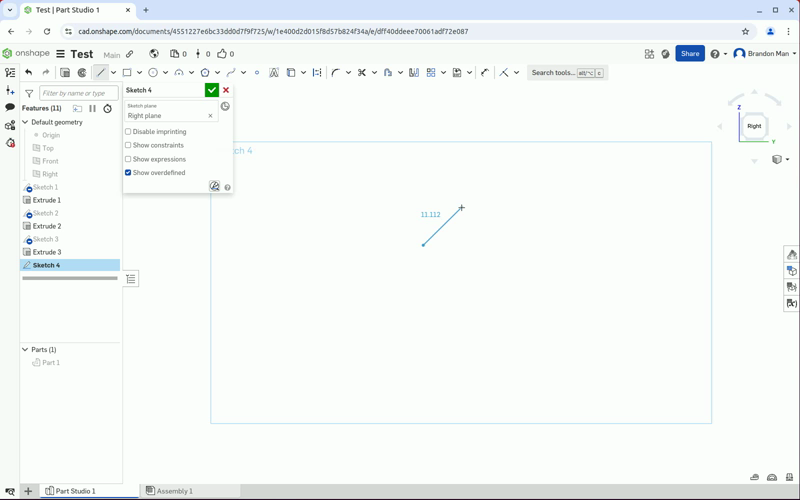
key_down(shift)
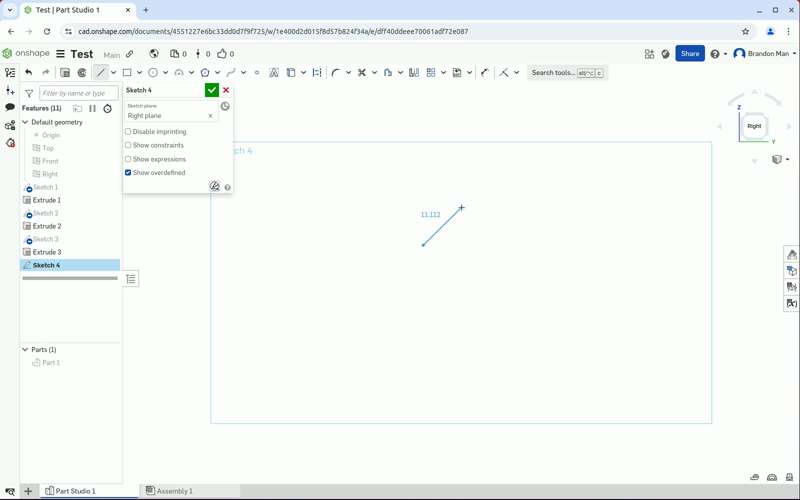
mouse_move(491, 207)
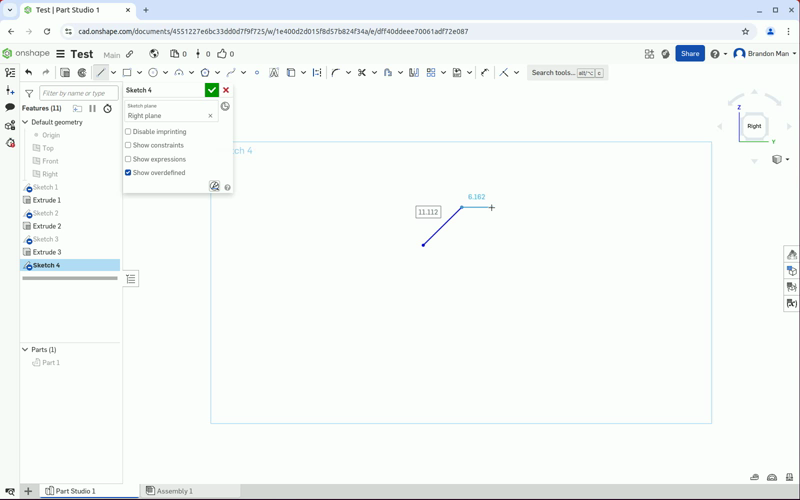
mouse_move(423, 207)
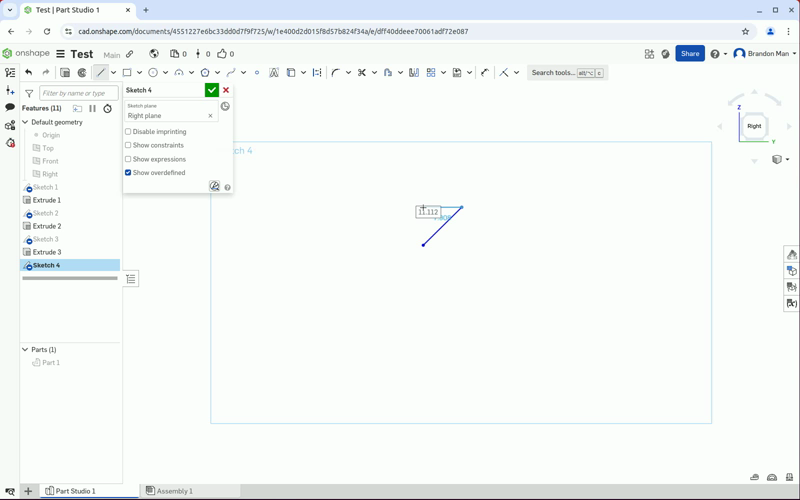
click(423, 207)
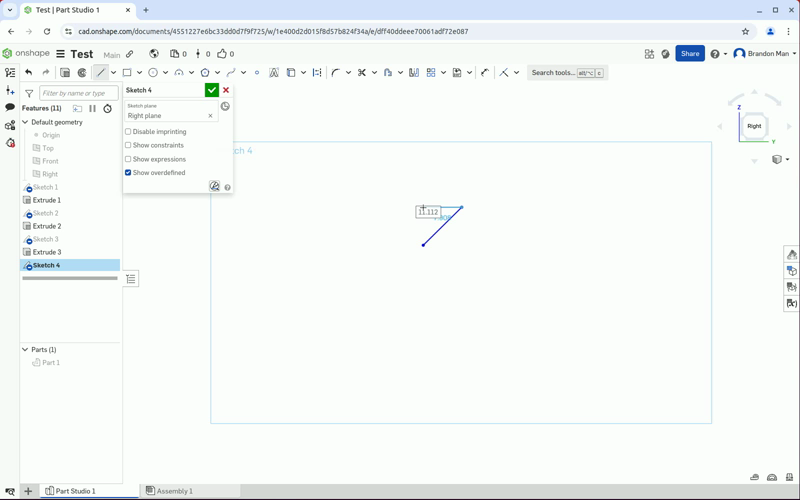
key_up(shift)
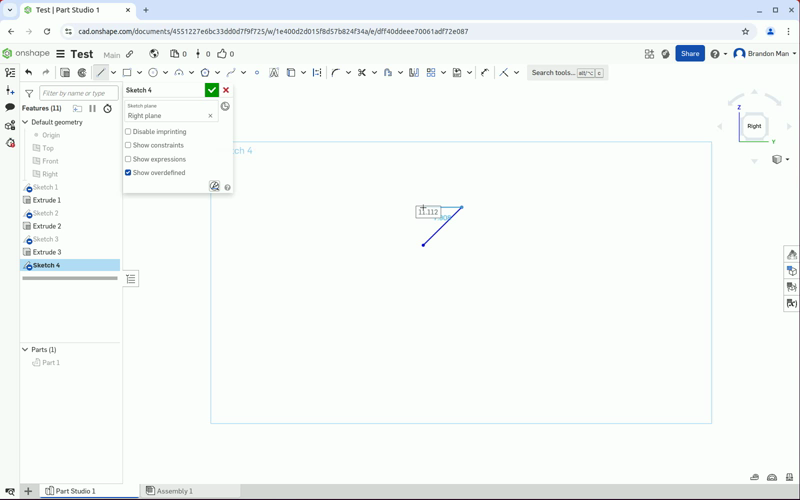
mouse_move(453, 207)
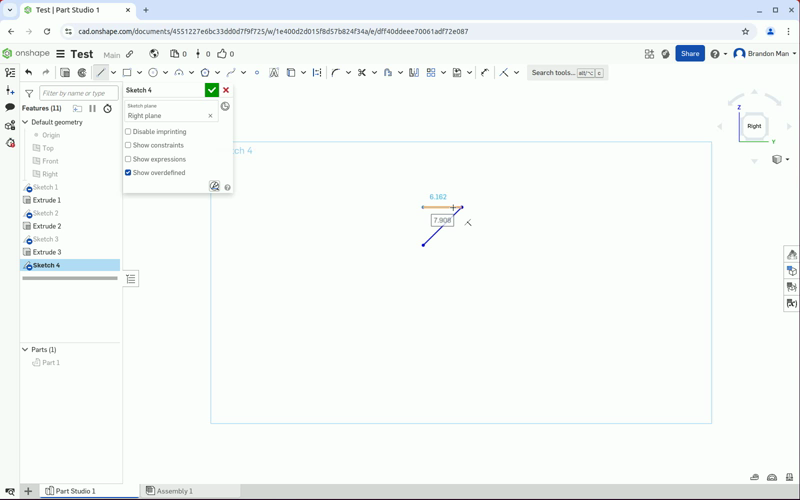
key_down(shift)
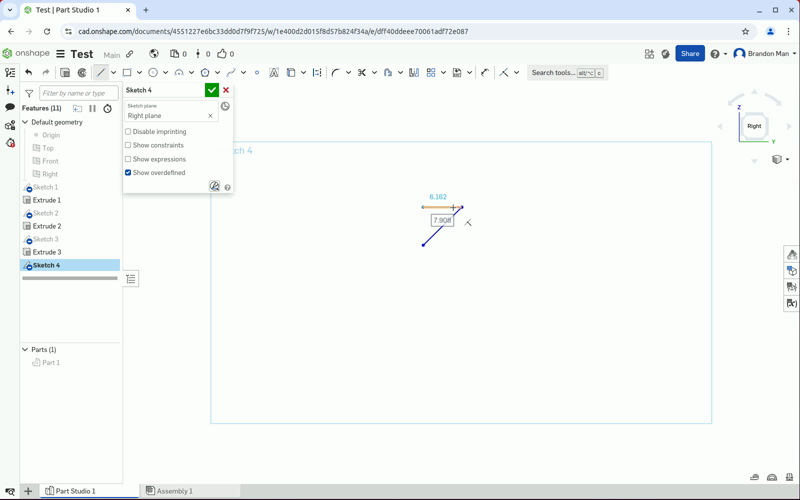
mouse_move(423, 245)
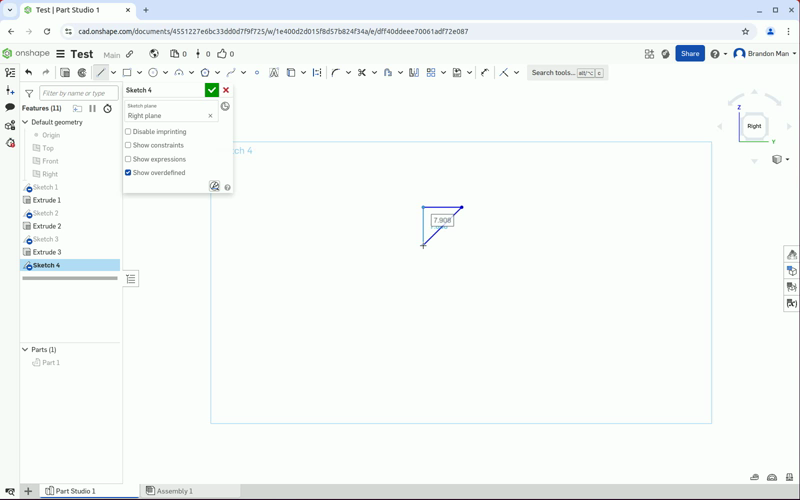
key_up(shift)
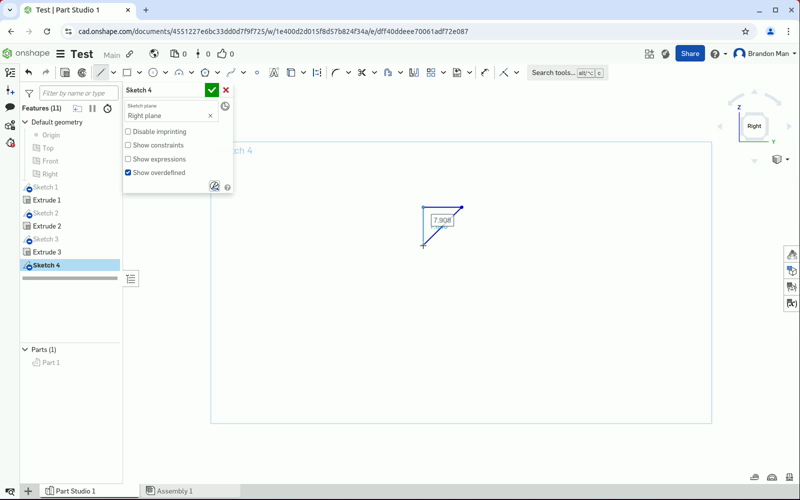
click(423, 245)
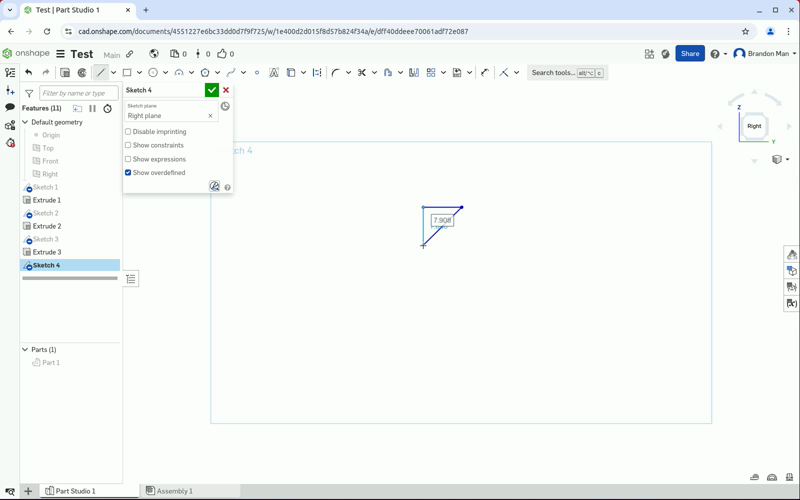
key(esc)
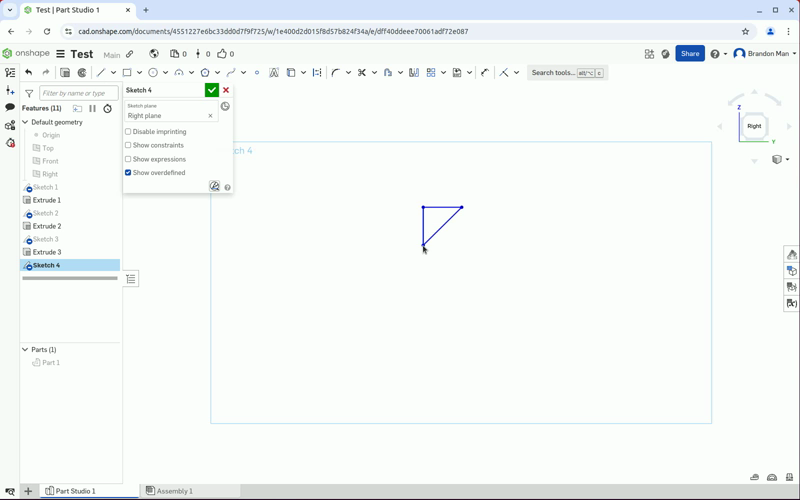
mouse_move(437, 210)
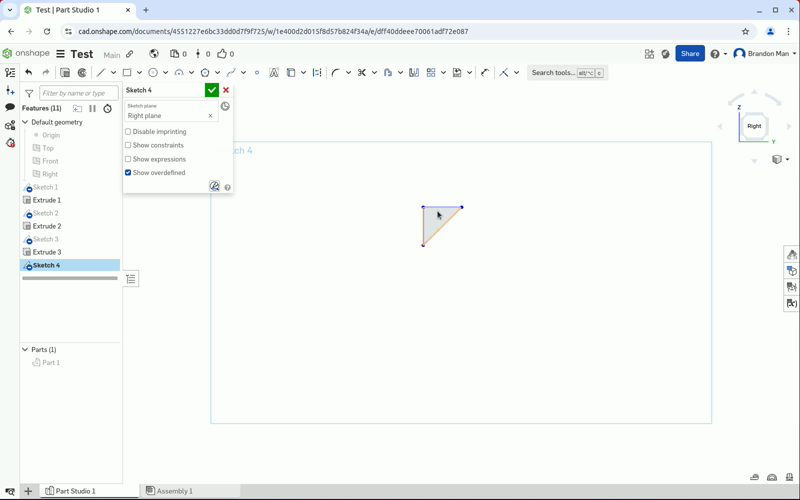
scroll(6)
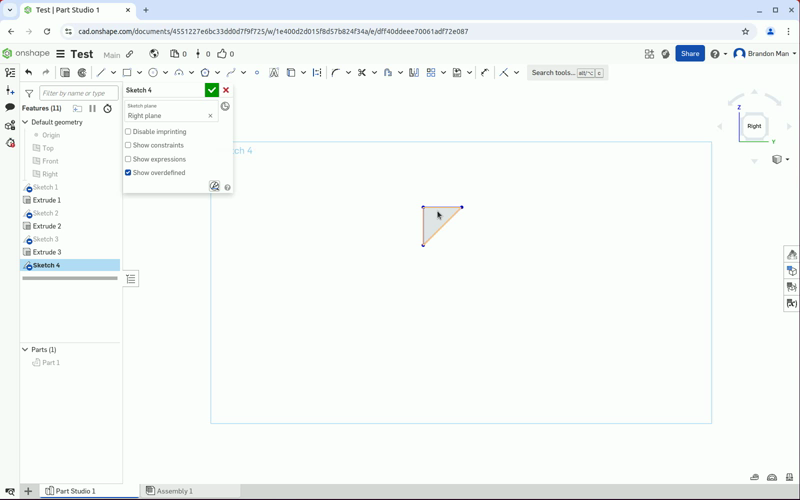
scroll(6)
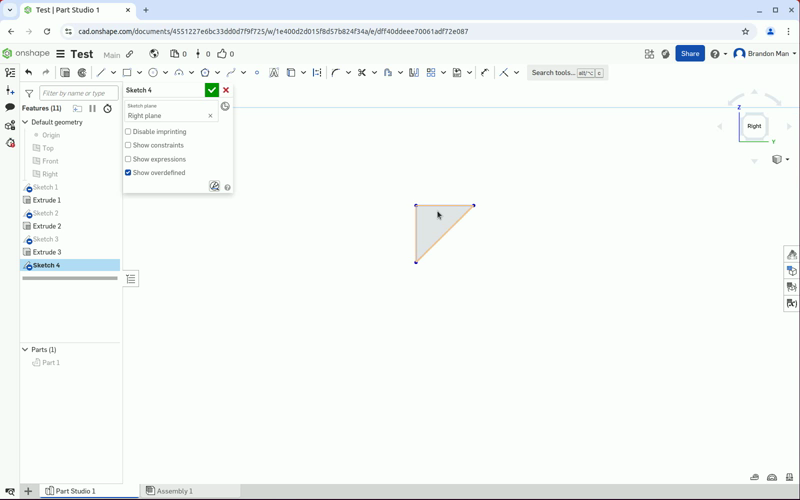
scroll(6)
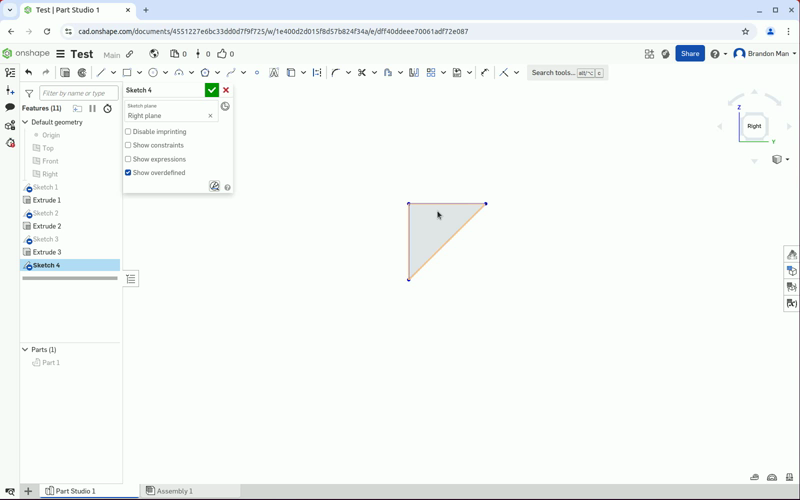
scroll(6)
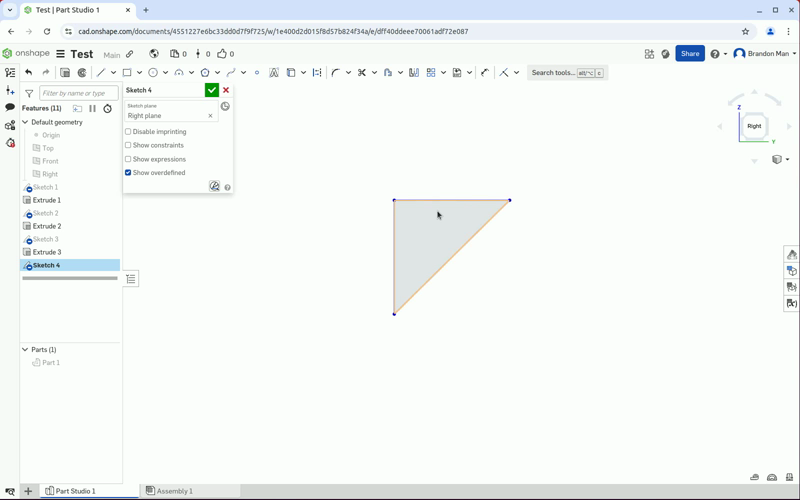
scroll(6)
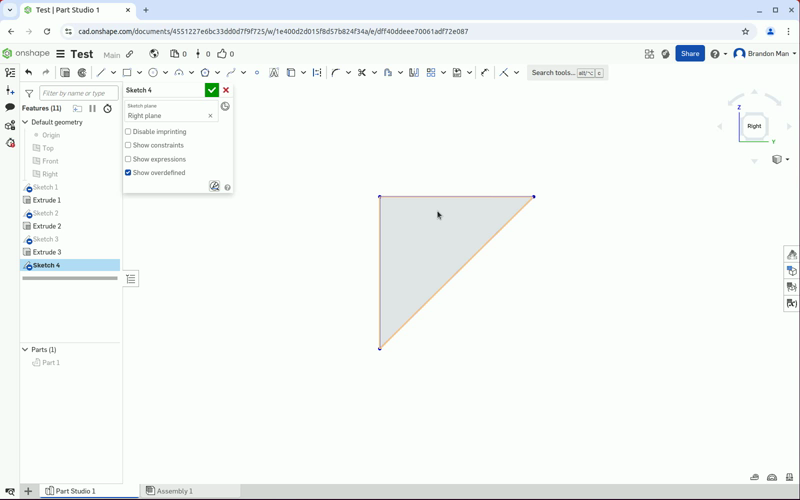
scroll(6)
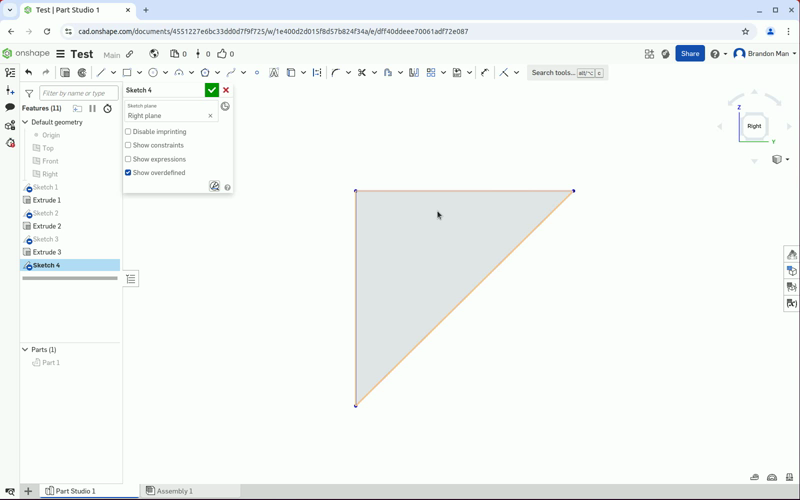
scroll(6)
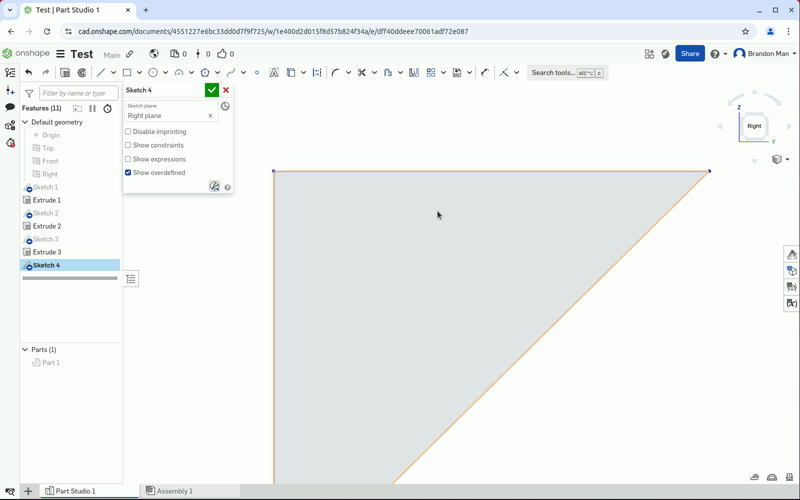
click(437, 210)
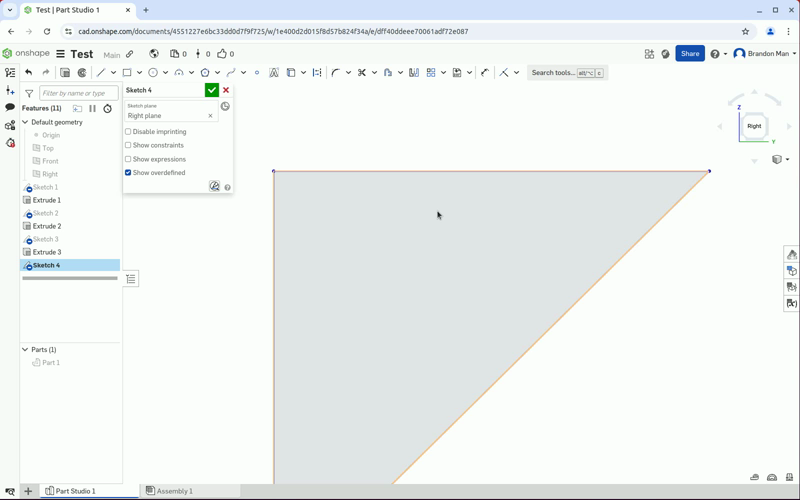
scroll(-6)
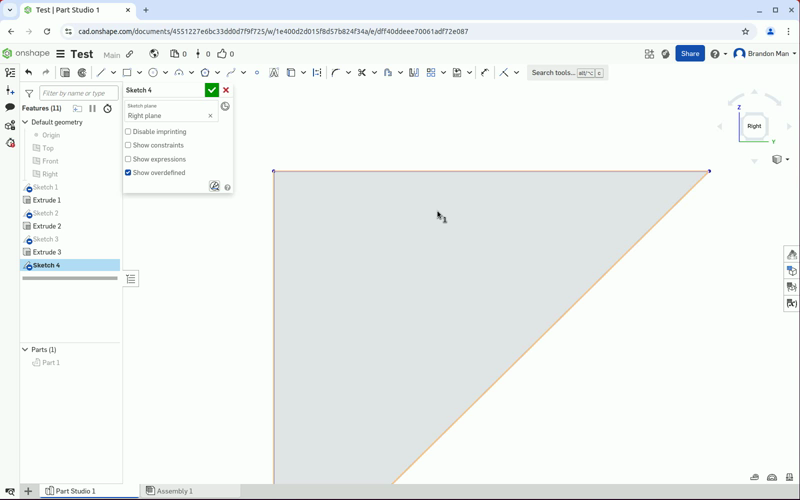
scroll(-6)
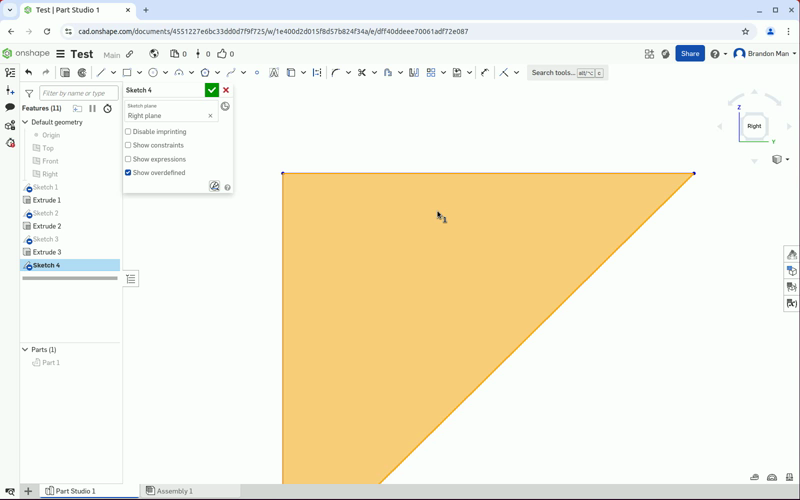
scroll(-6)
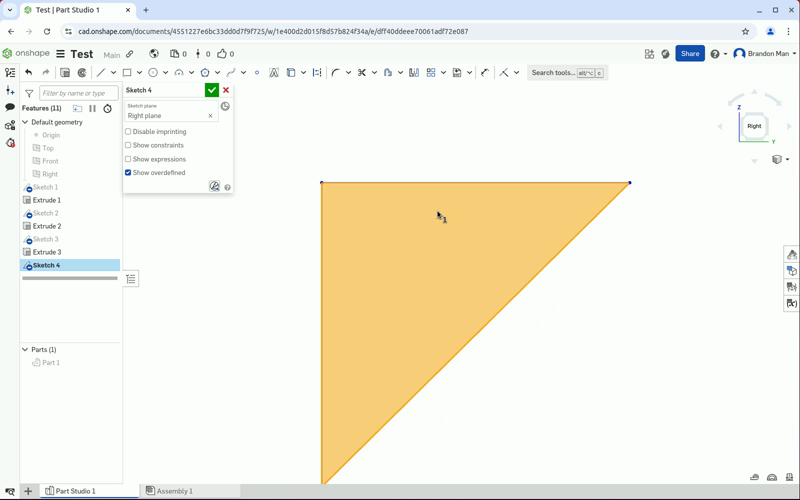
scroll(-6)
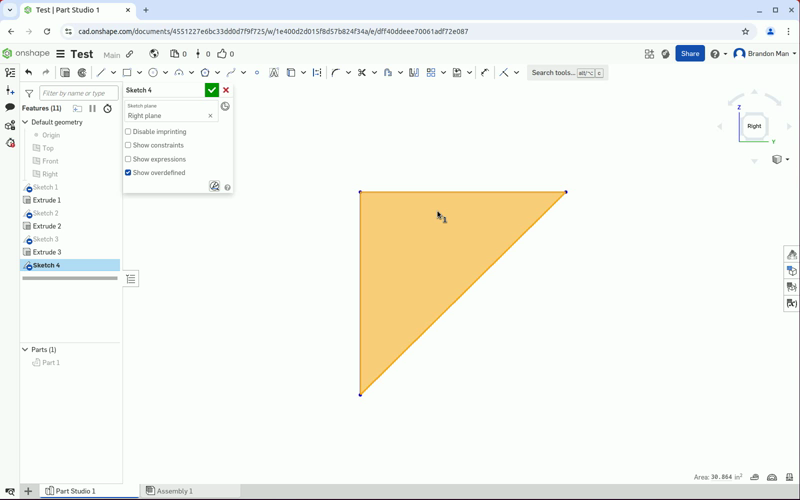
scroll(-6)
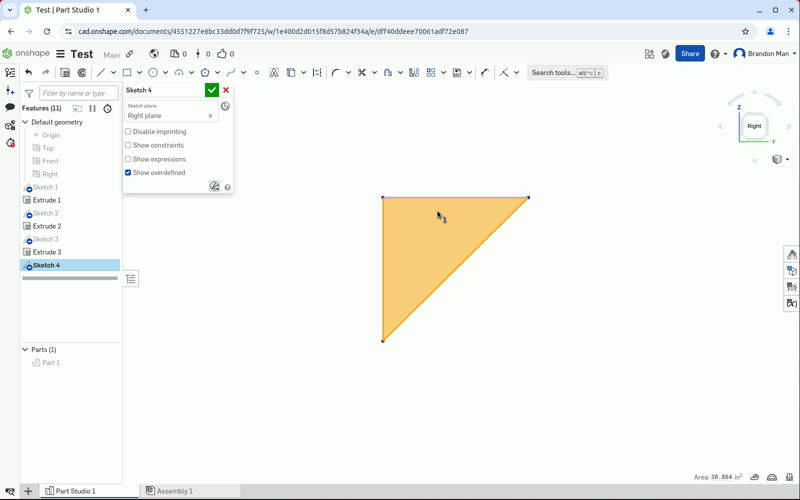
scroll(-6)
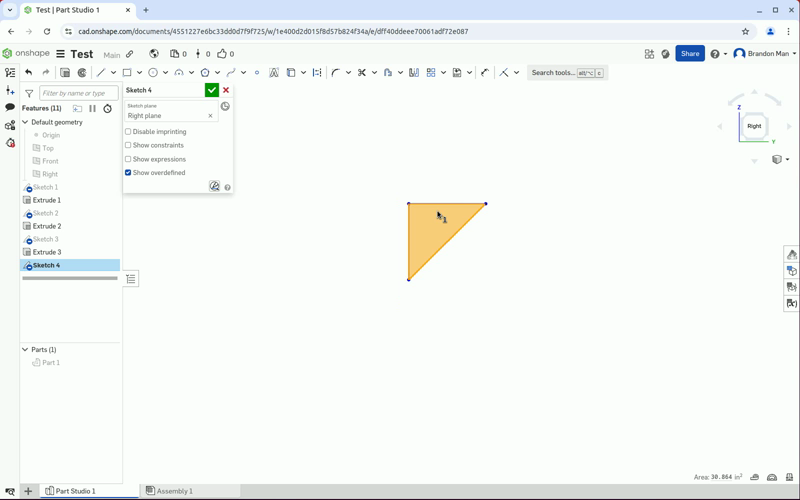
scroll(-6)
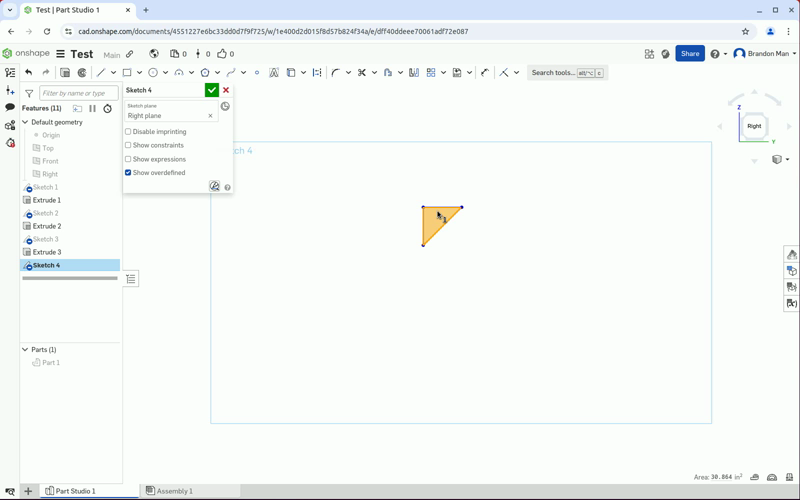
mouse_move(73, 352)
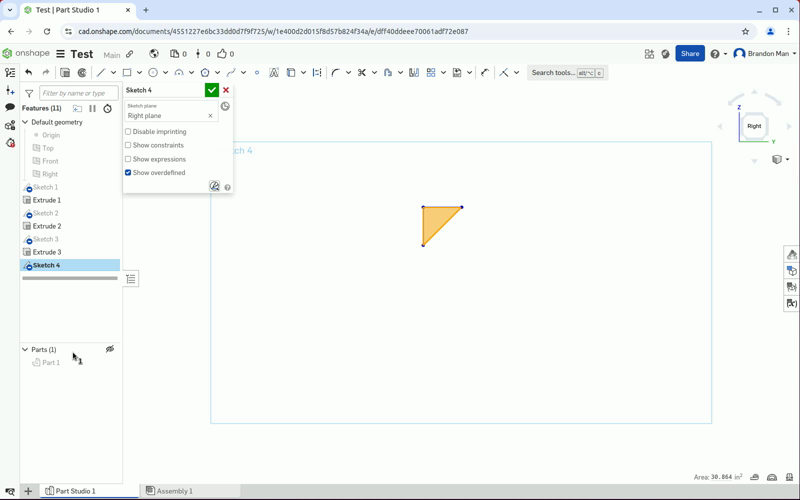
key(shift+y)
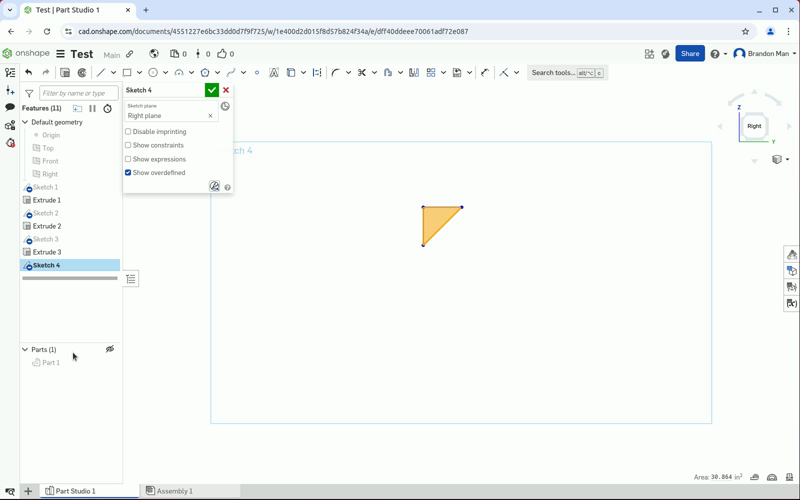
key(shift+e)
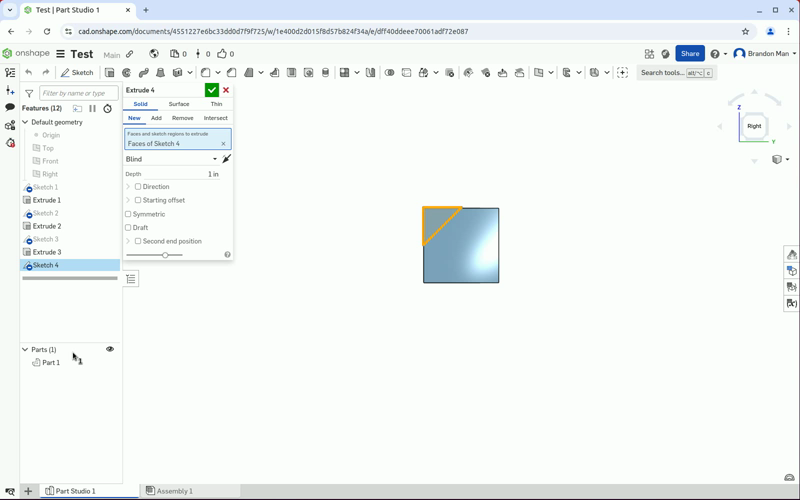
mouse_move(143, 106)
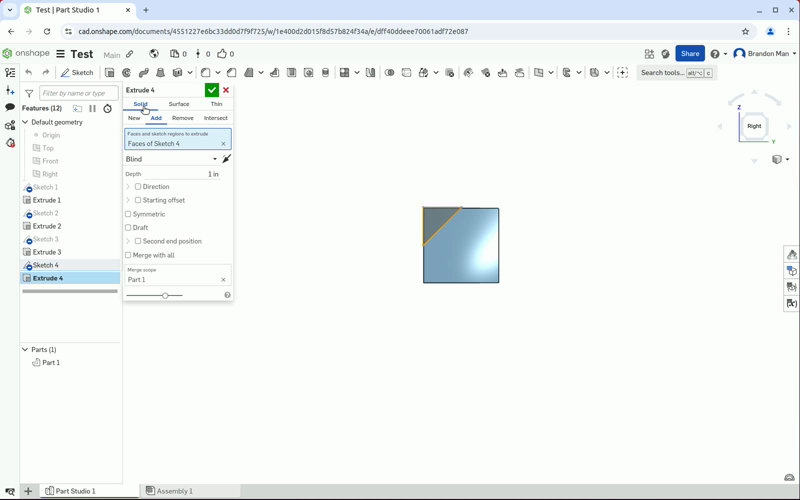
click(143, 106)
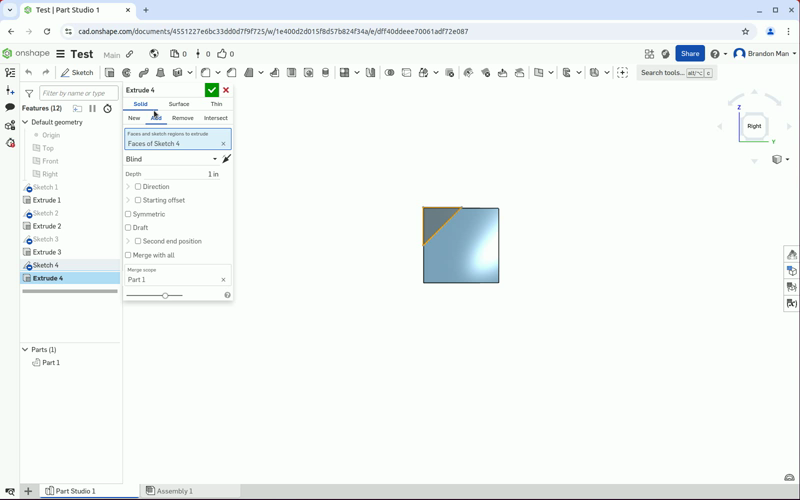
mouse_move(186, 120)
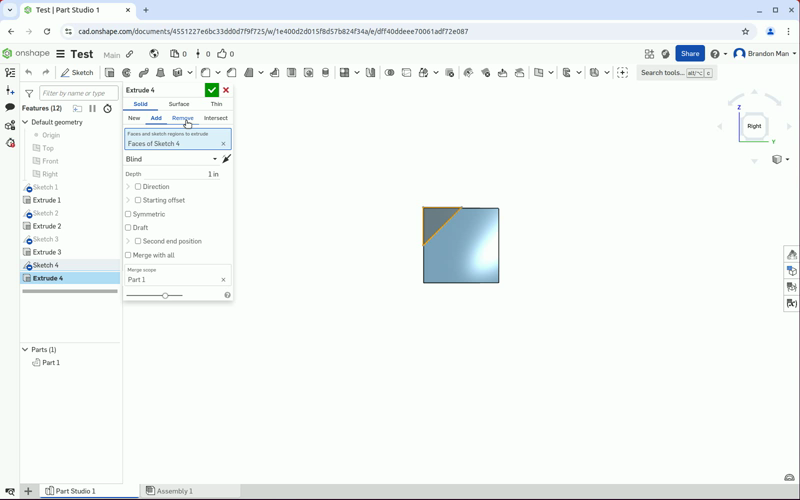
click(186, 120)
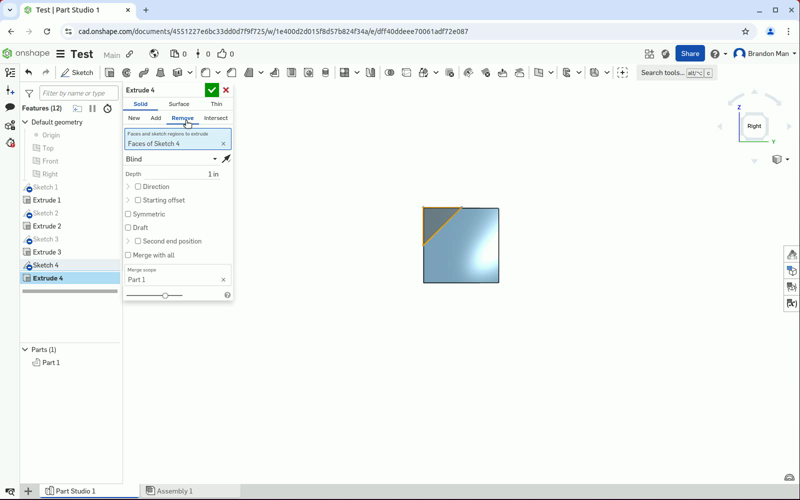
key(tab, 4)
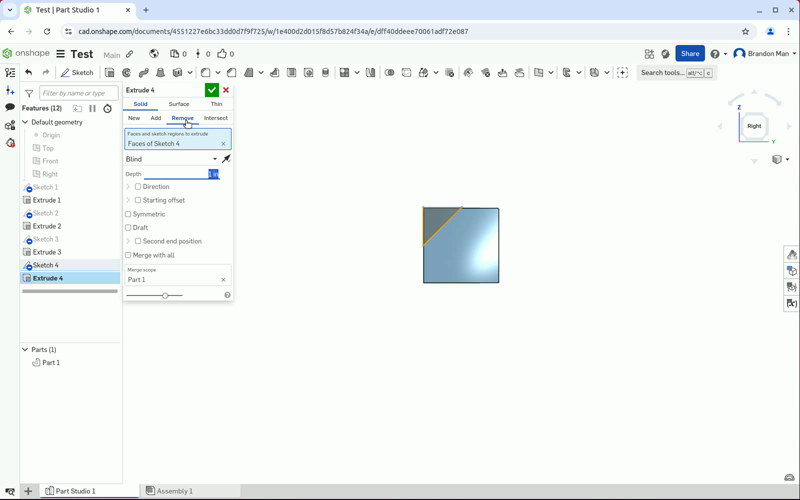
text(-30.57)
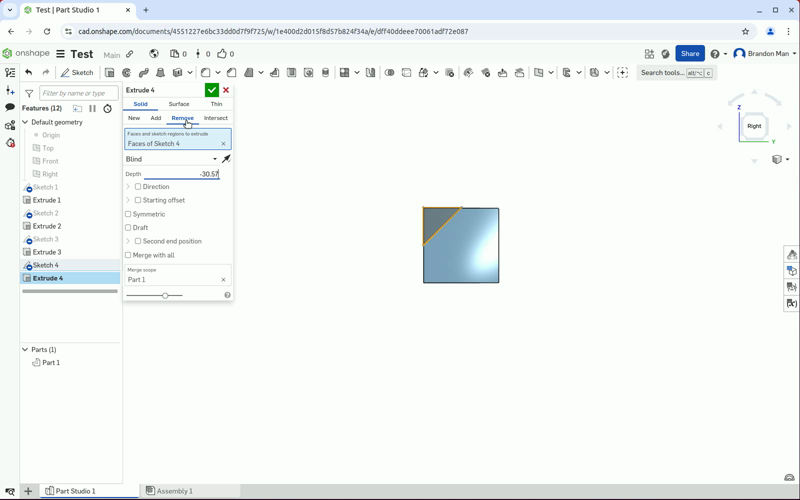
key(tab, 6)
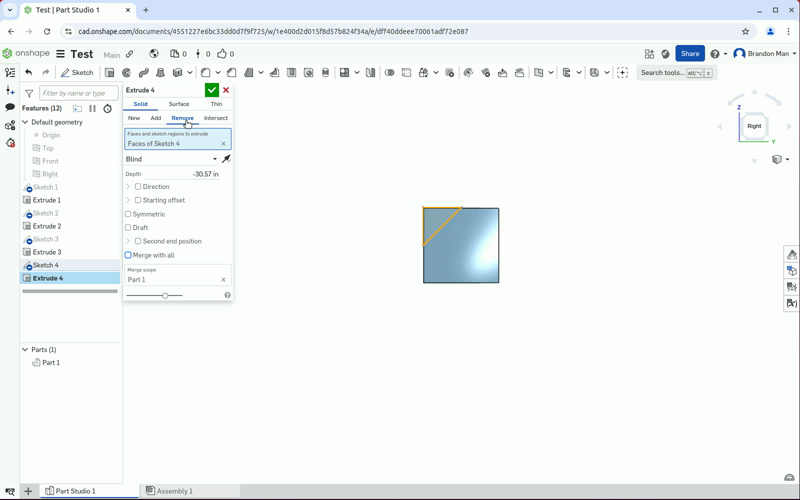
key(space)
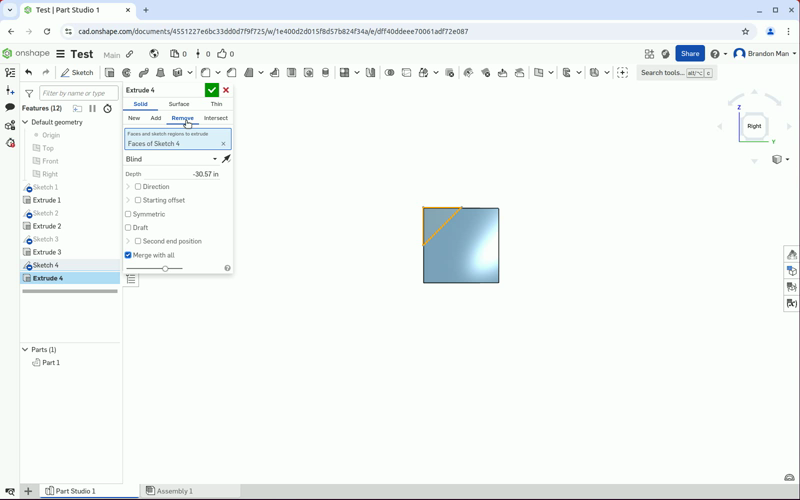
key(enter)
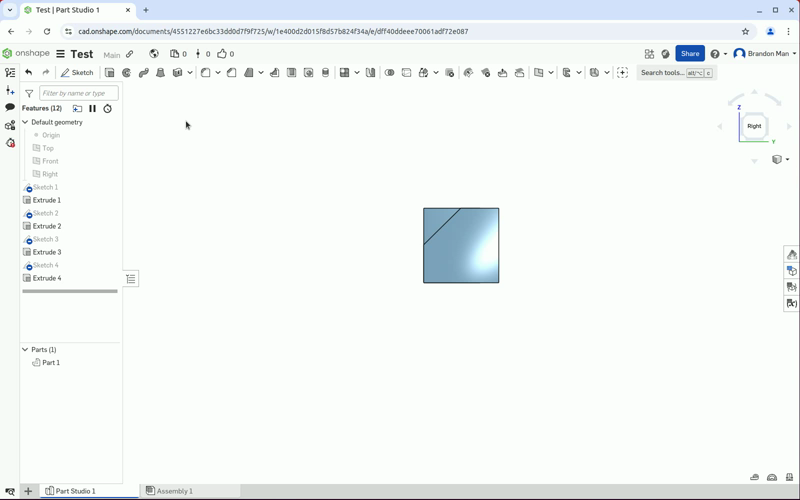
key(shift+h)
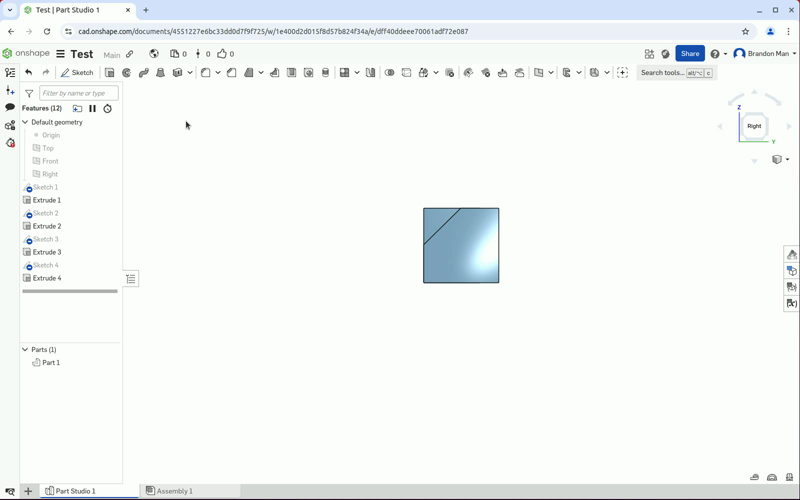
key(shift+h)
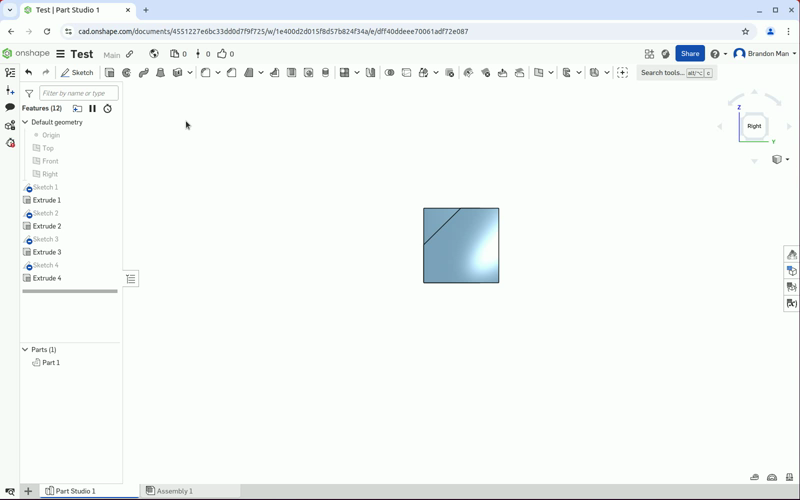
mouse_move(73, 189)
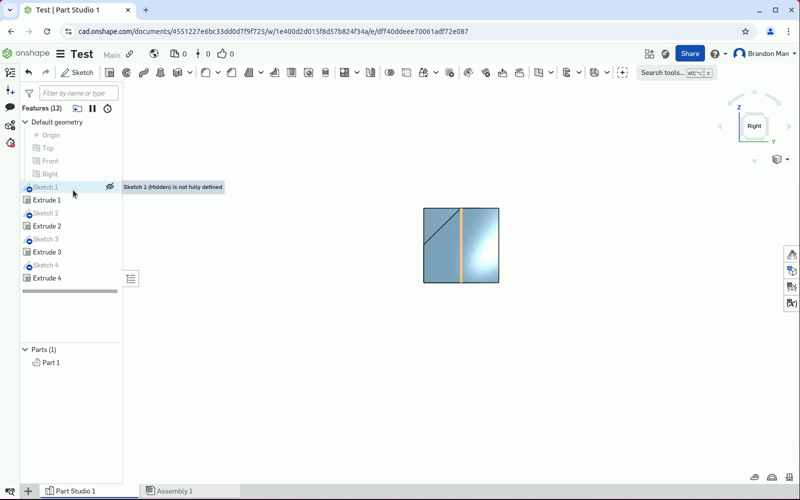
click(73, 189)
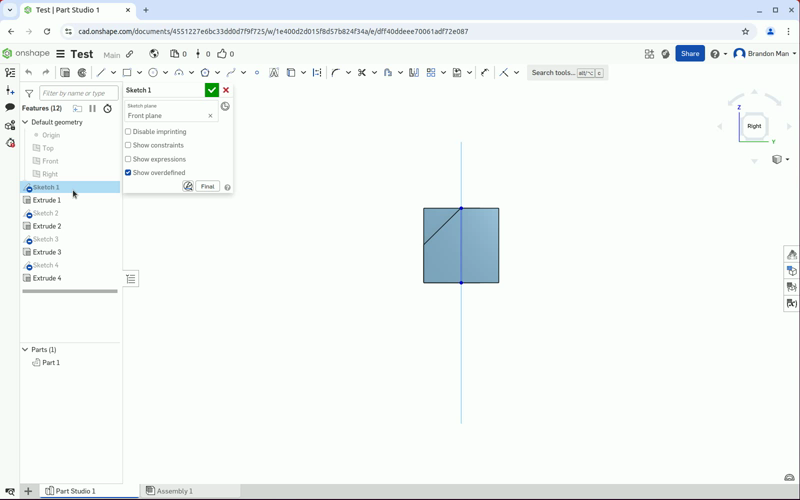
mouse_move(229, 92)
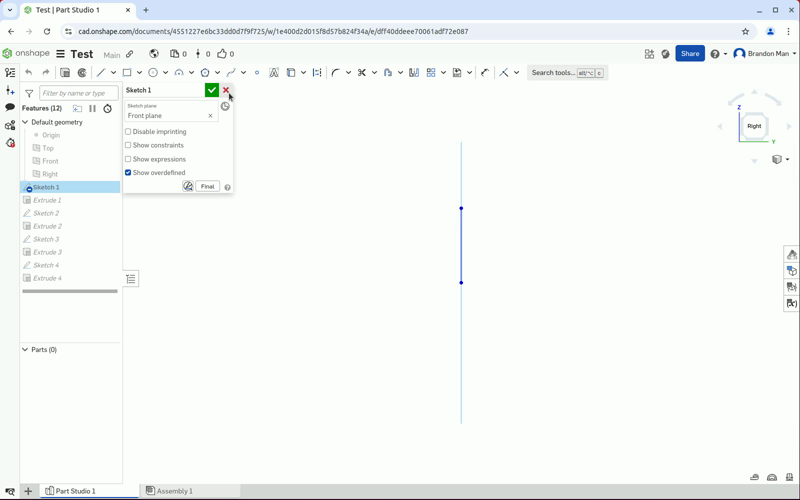
click(229, 92)
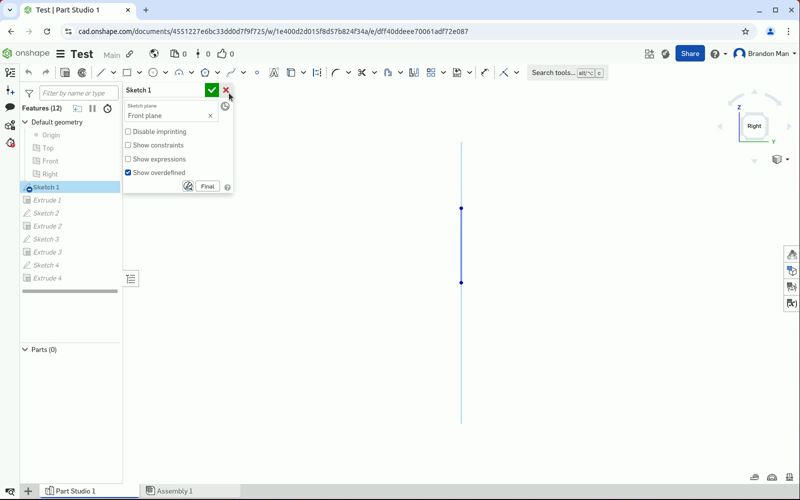
key(shift+s)
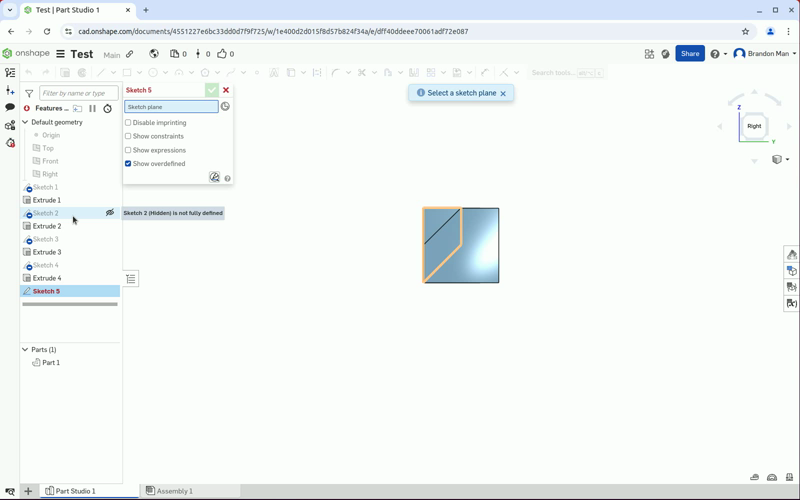
scroll(3)
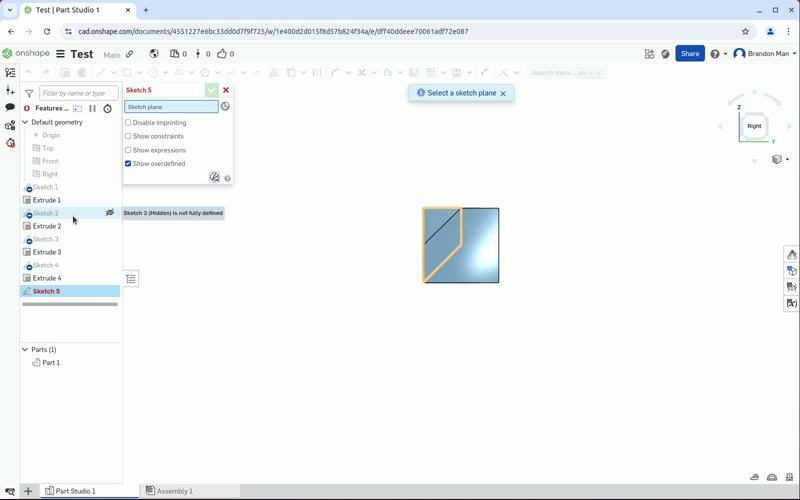
mouse_move(73, 176)
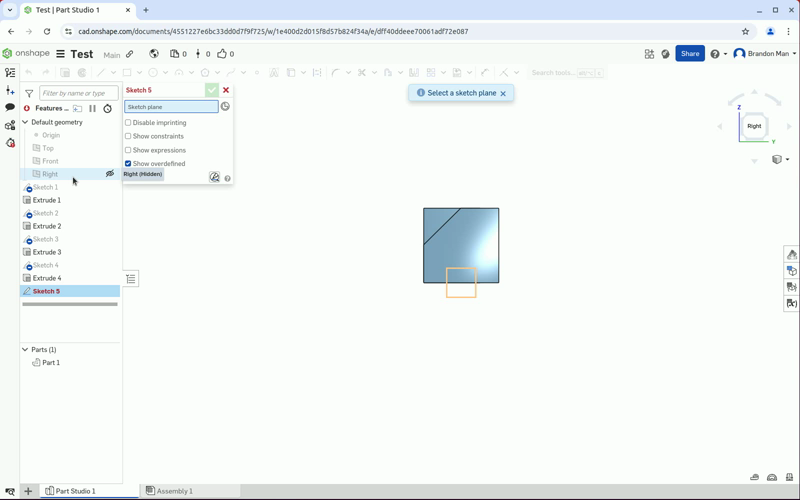
click(73, 176)
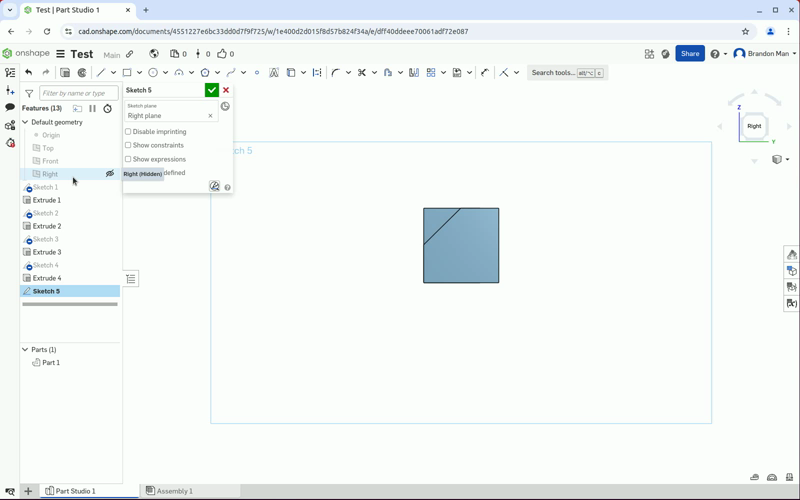
mouse_move(73, 352)
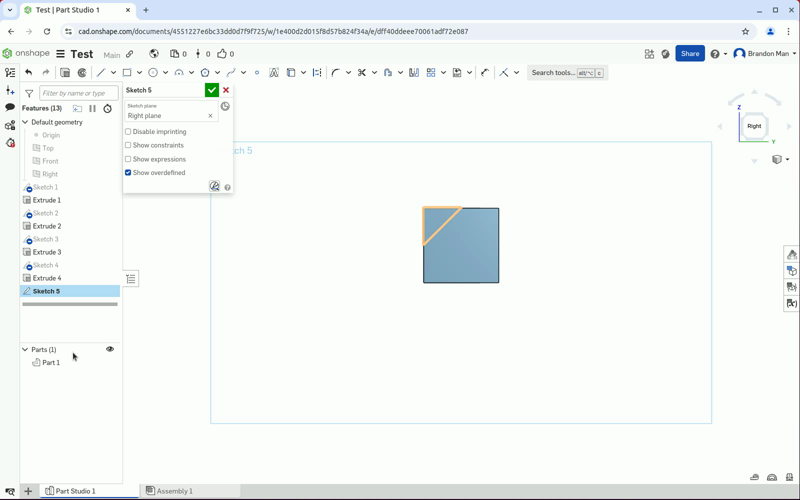
key(y)
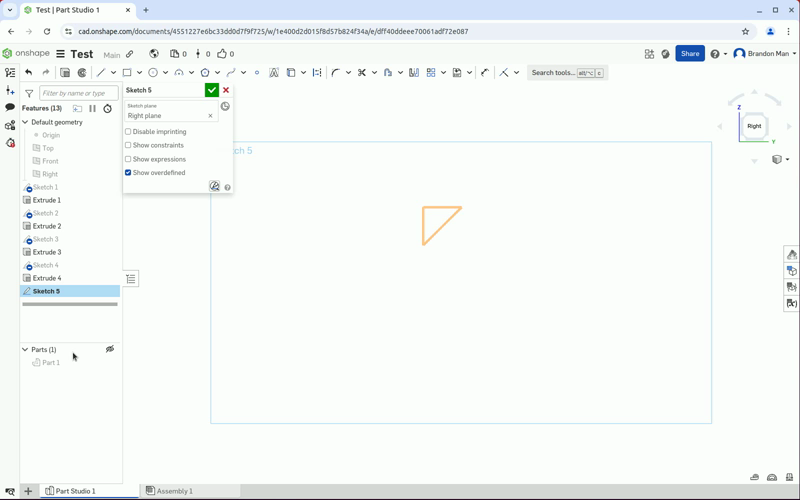
key(l)
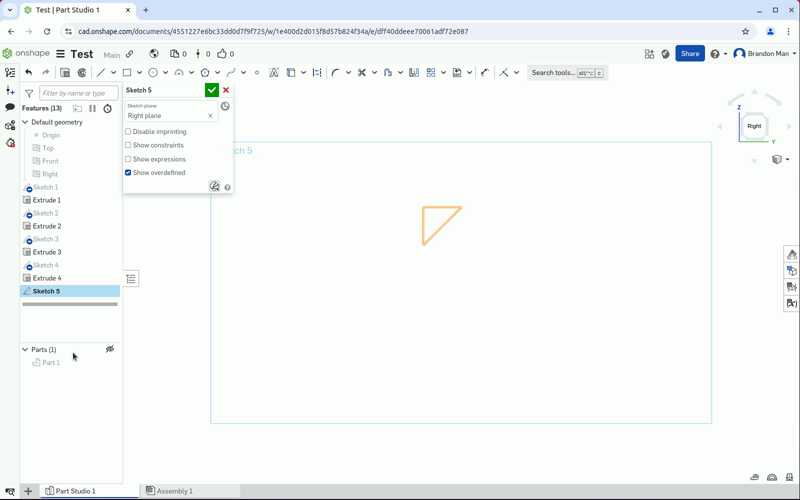
key_down(shift)
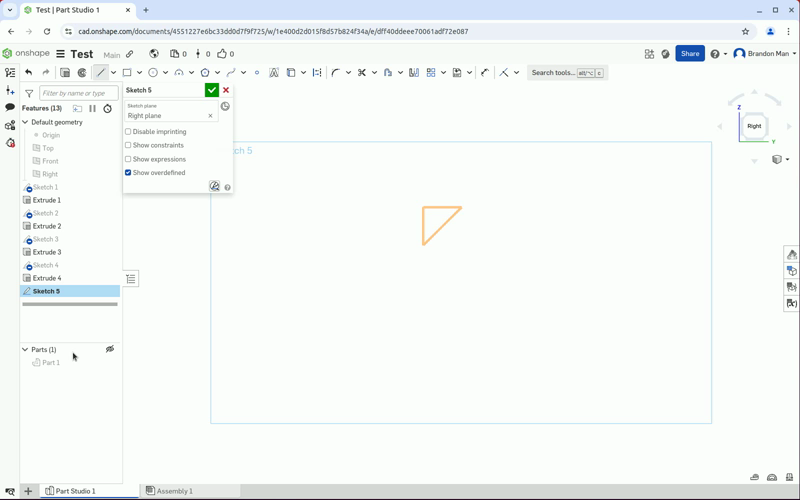
mouse_move(460, 245)
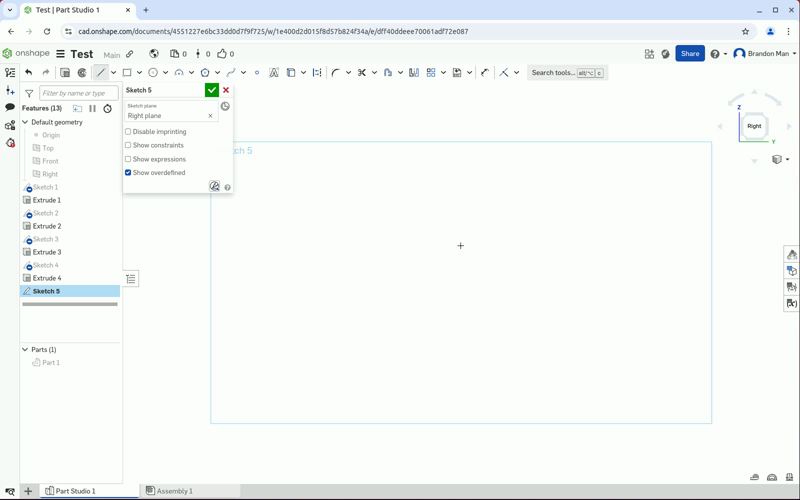
click(460, 245)
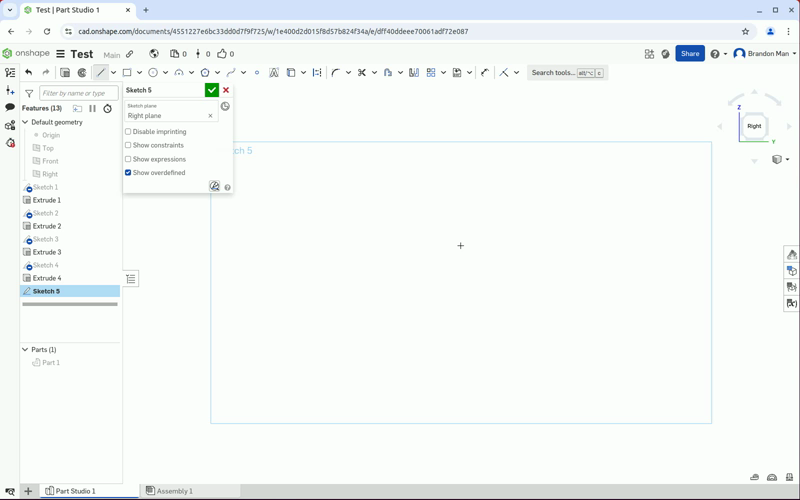
key_up(shift)
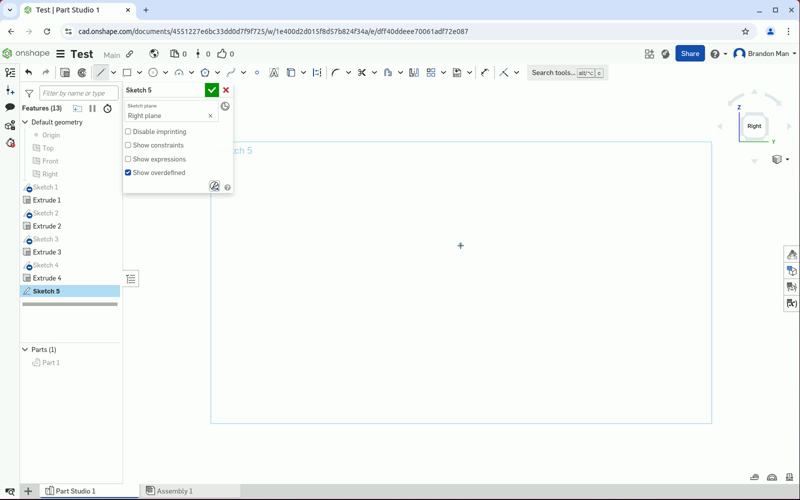
key_down(shift)
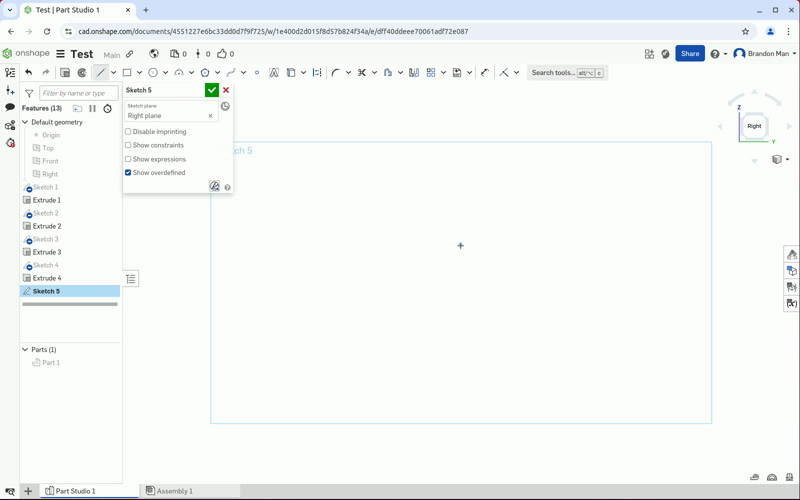
mouse_move(490, 245)
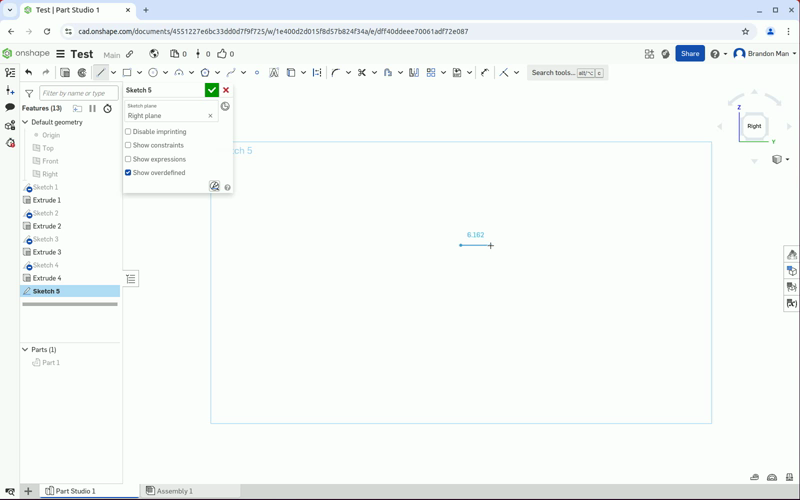
mouse_move(499, 245)
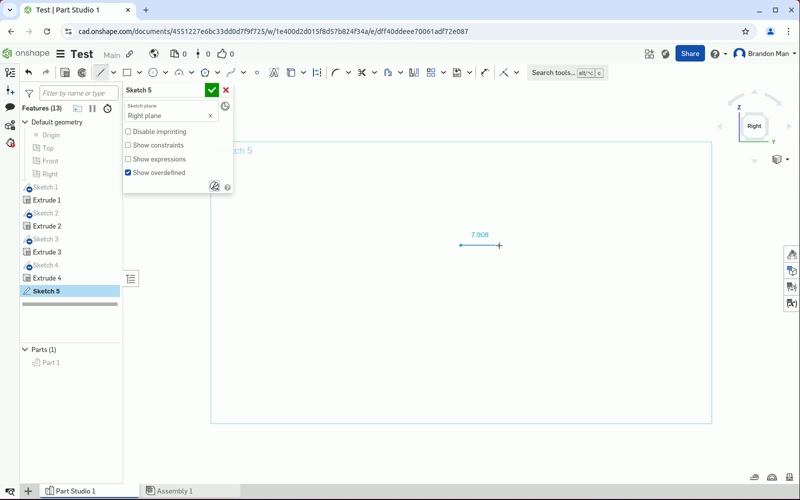
click(499, 245)
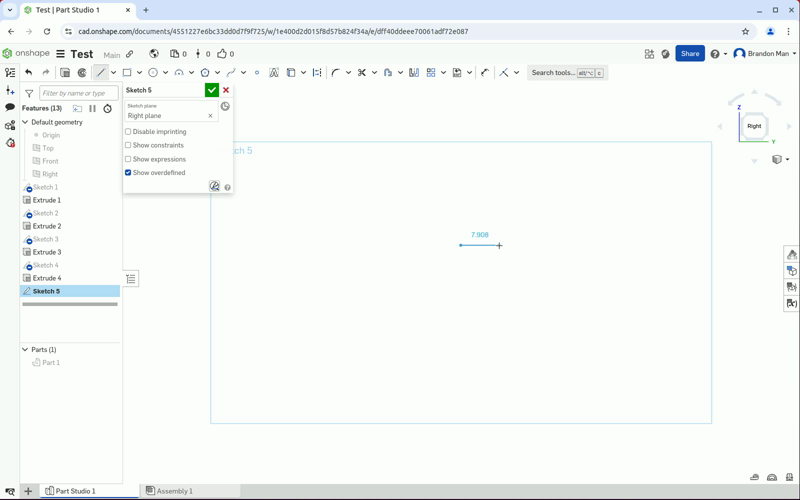
key_up(shift)
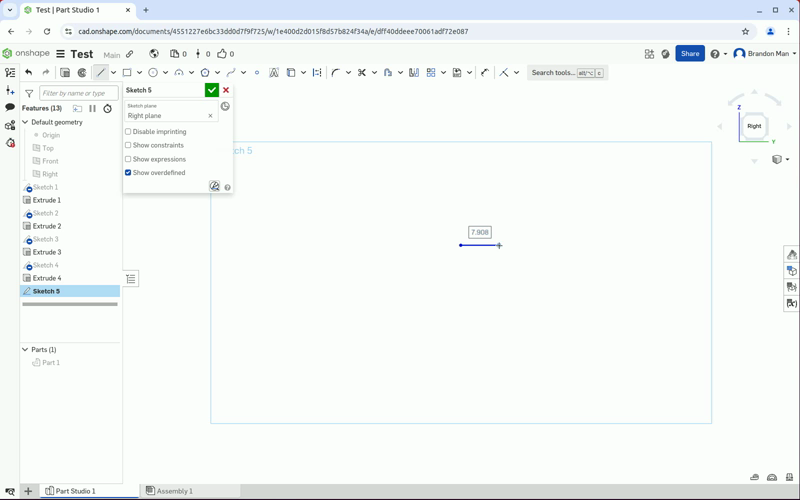
key_down(shift)
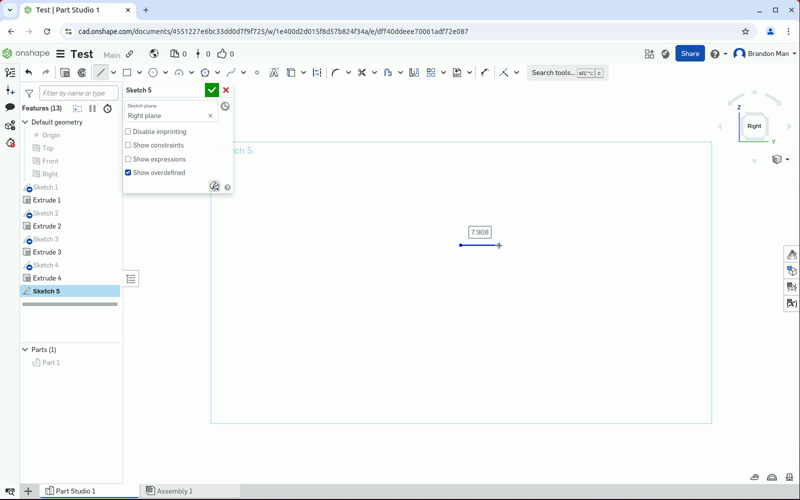
mouse_move(529, 245)
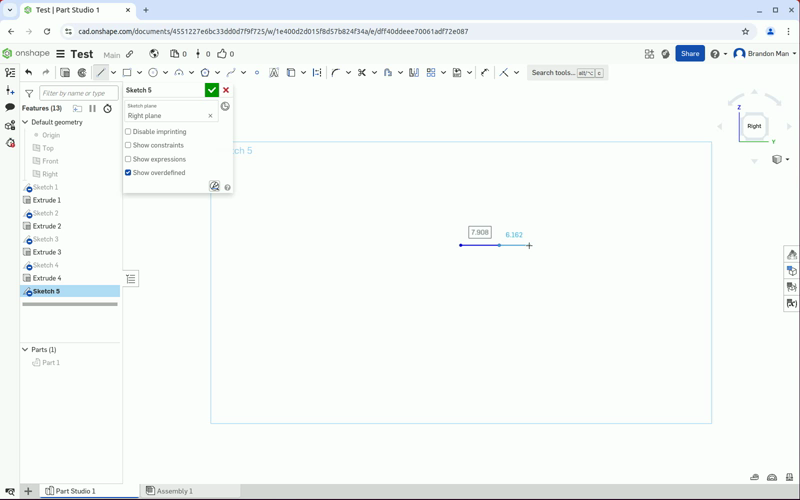
mouse_move(499, 207)
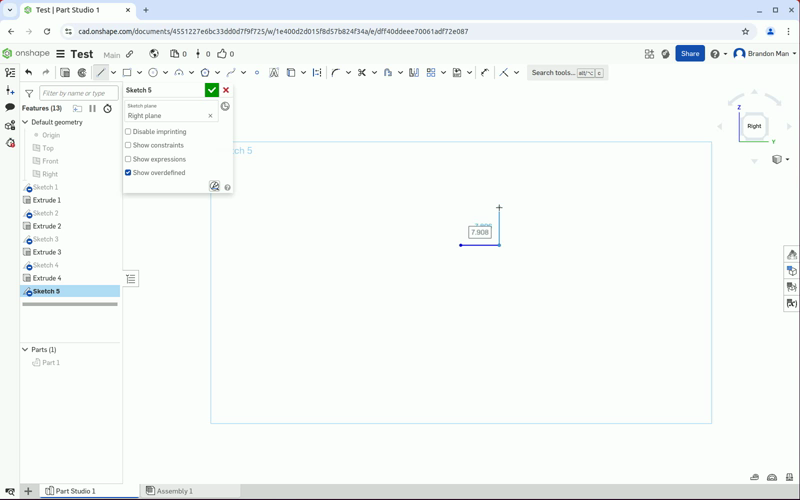
click(499, 207)
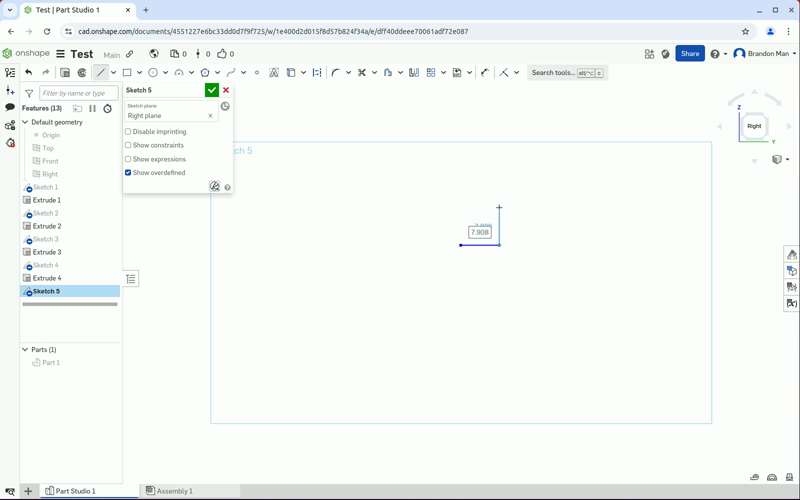
key_up(shift)
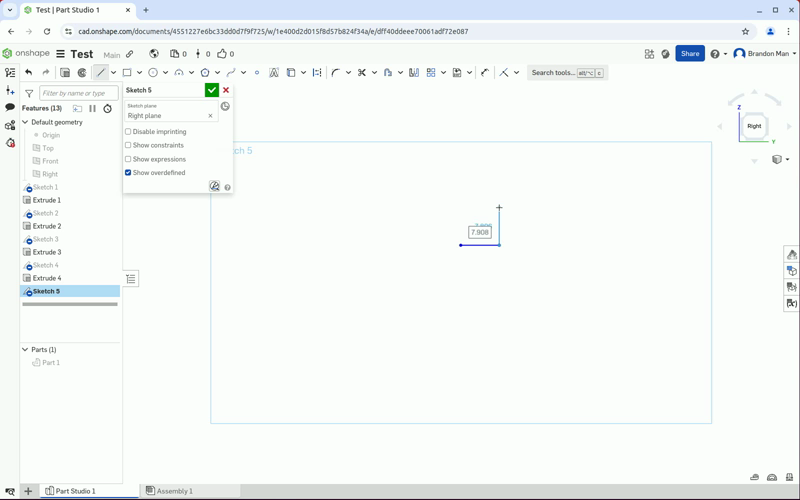
key_down(shift)
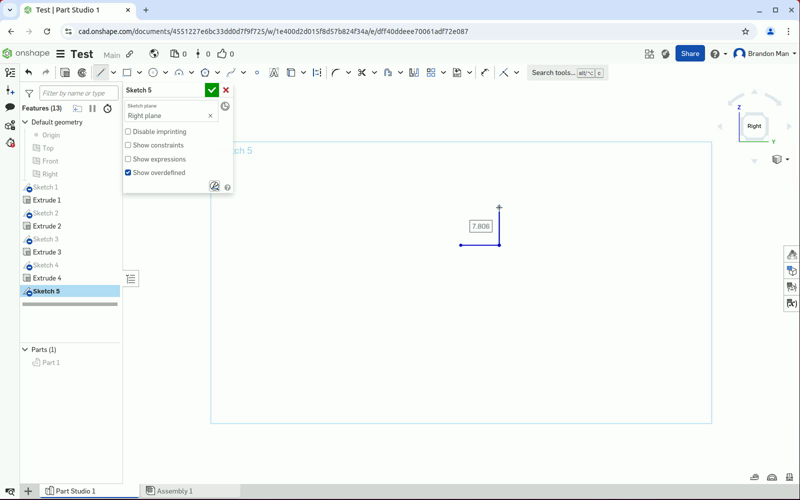
mouse_move(529, 207)
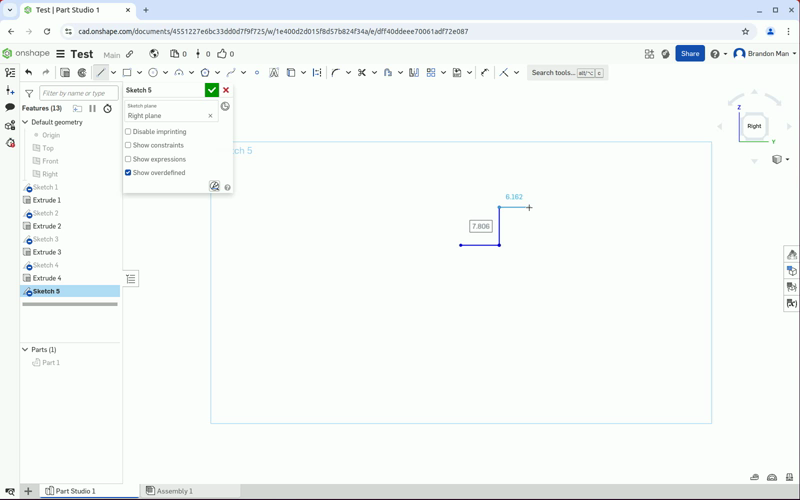
mouse_move(460, 207)
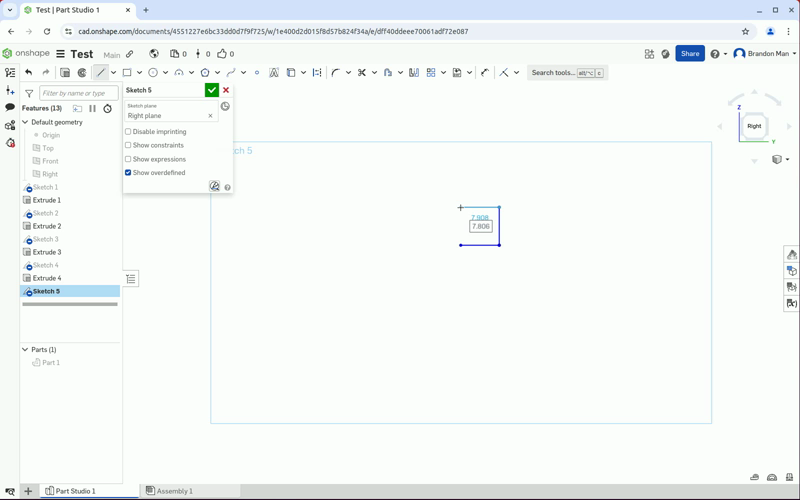
click(460, 207)
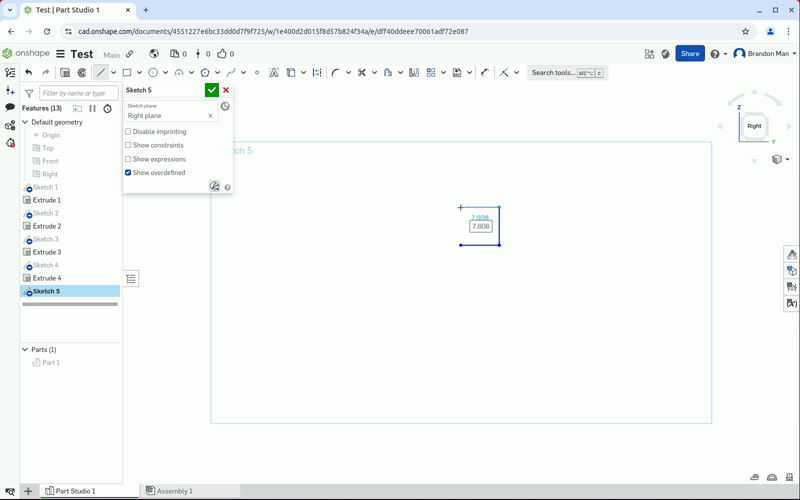
key_up(shift)
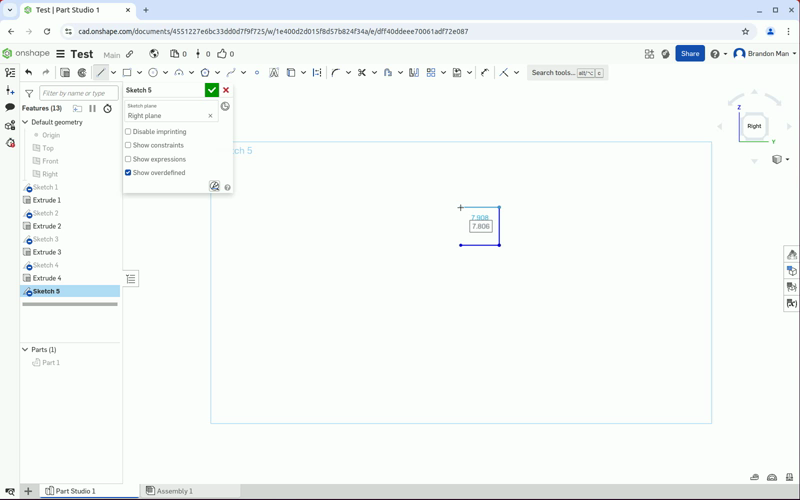
mouse_move(490, 207)
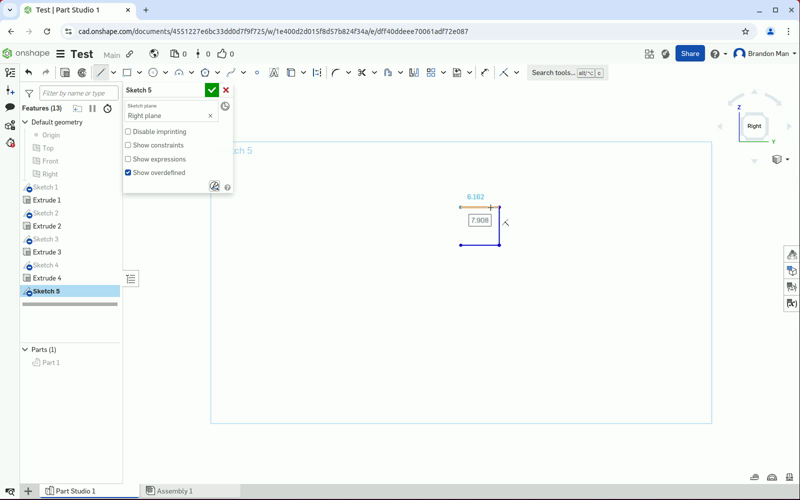
key_down(shift)
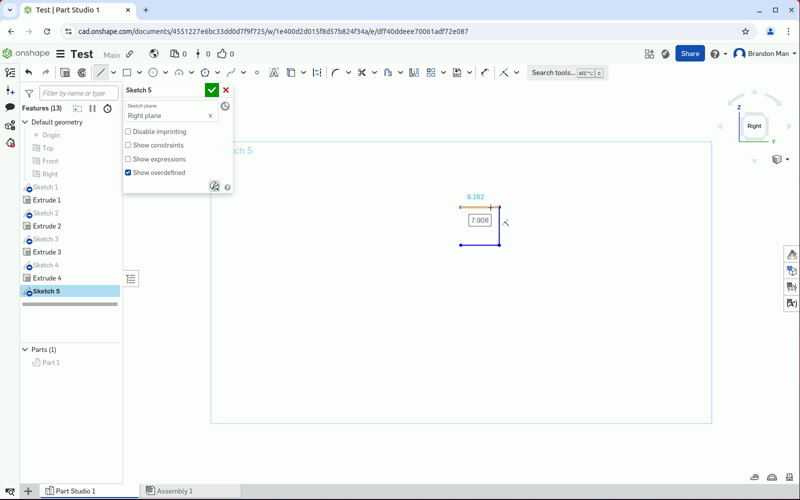
mouse_move(460, 245)
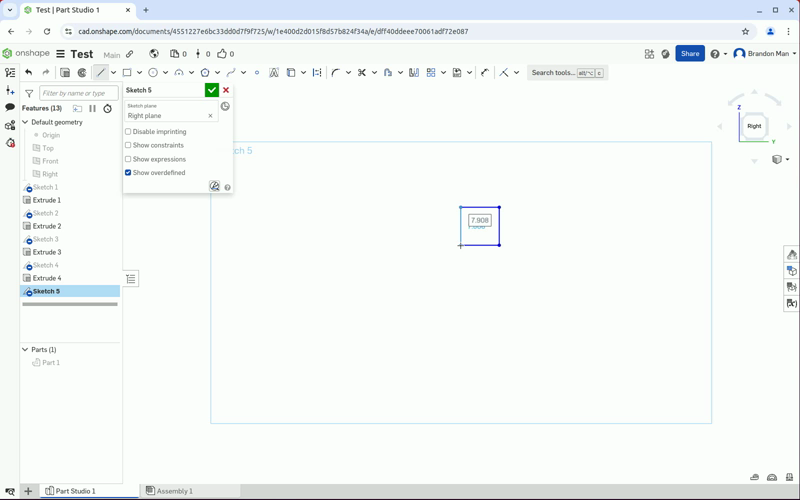
key_up(shift)
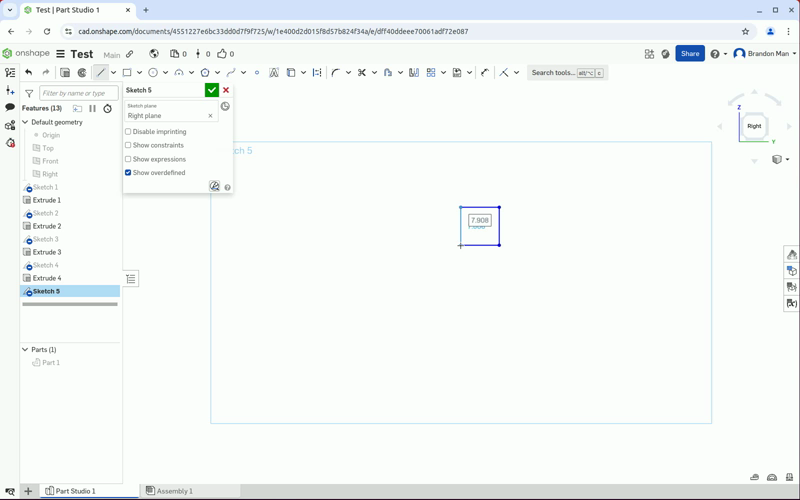
click(460, 245)
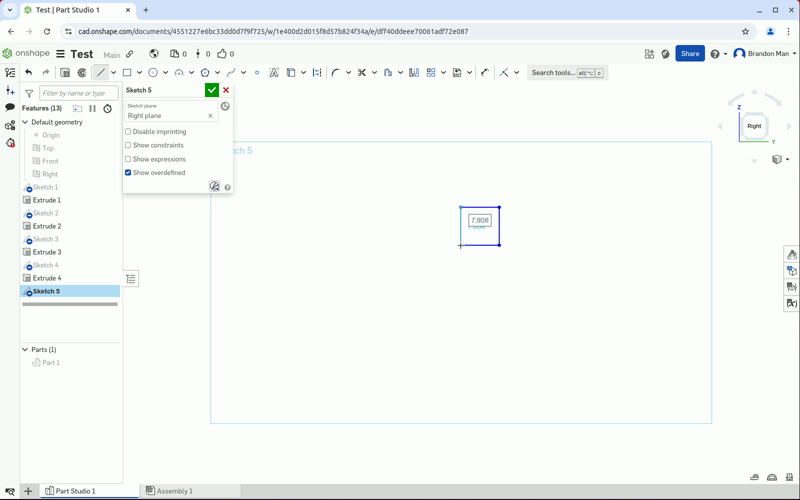
key(esc)
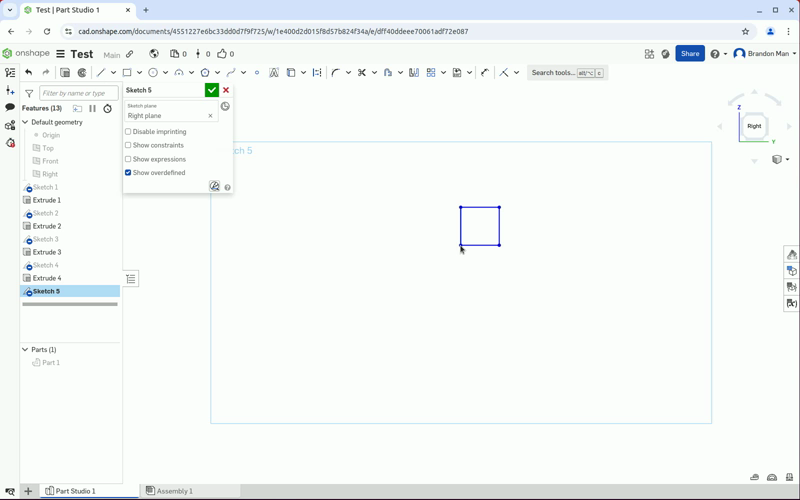
mouse_move(497, 210)
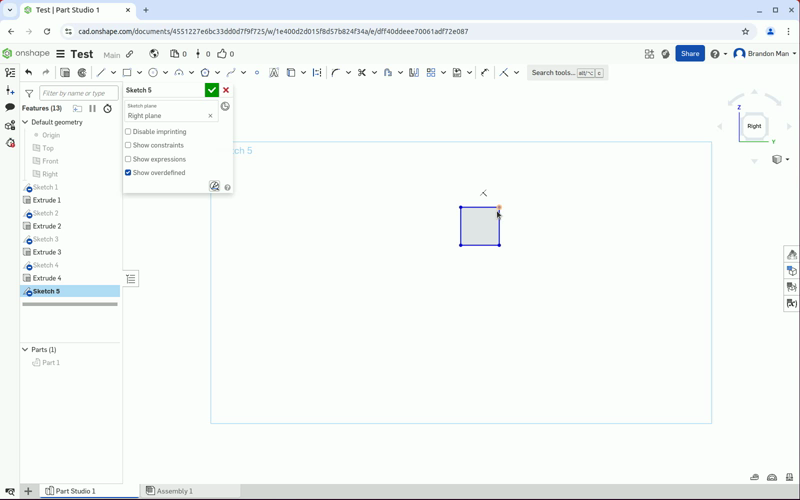
scroll(6)
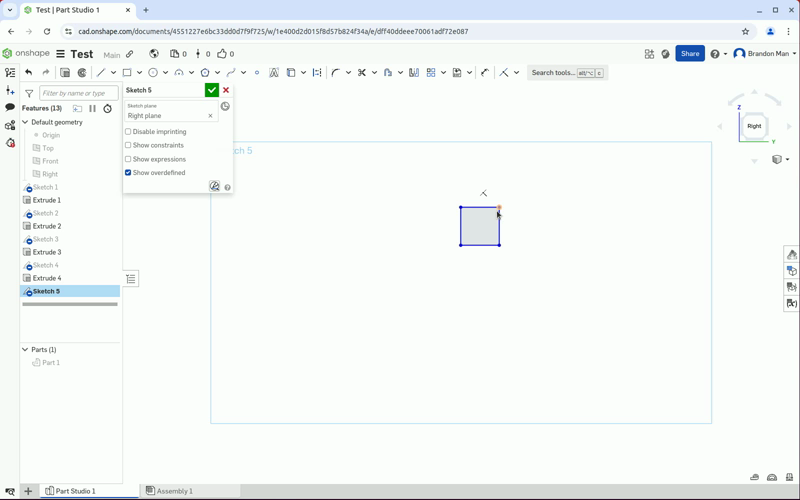
scroll(6)
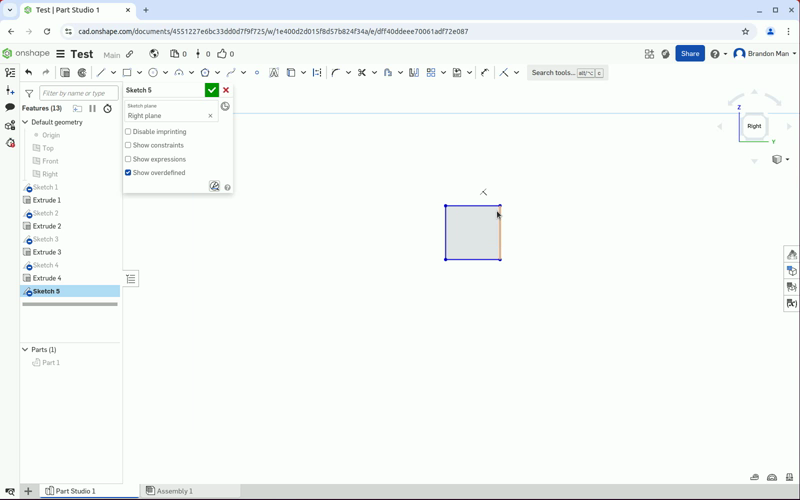
scroll(6)
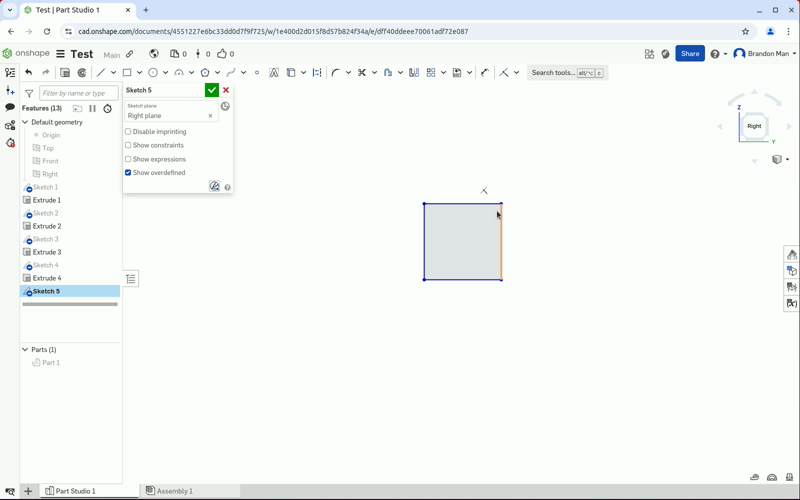
scroll(6)
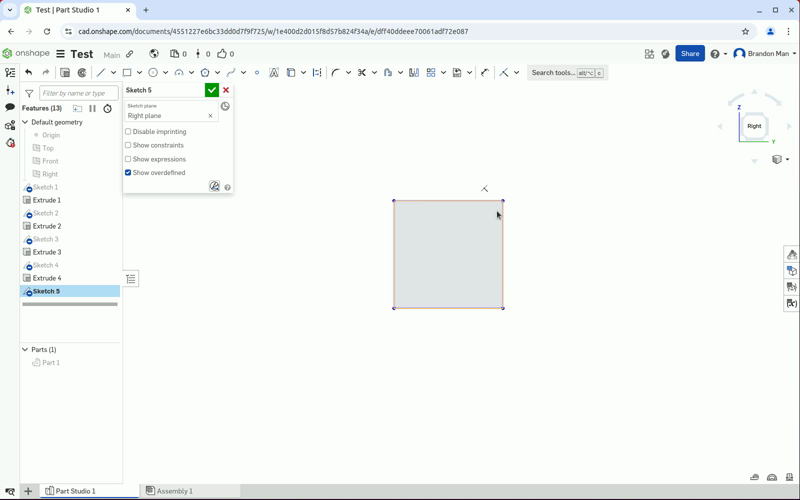
scroll(6)
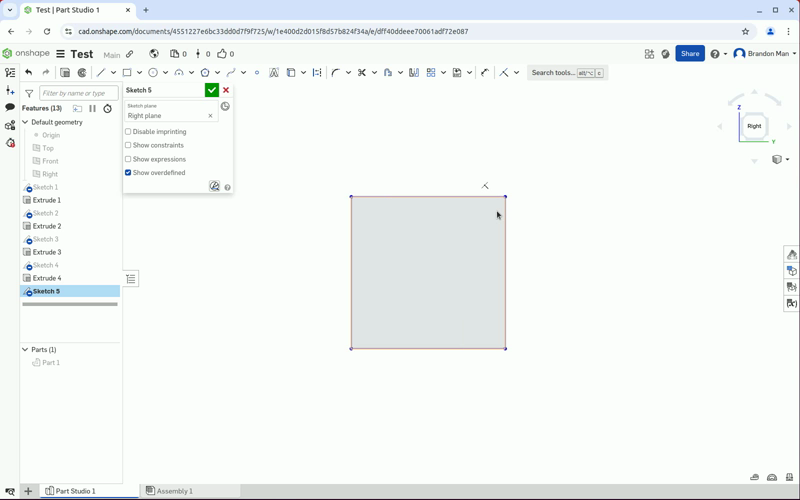
scroll(6)
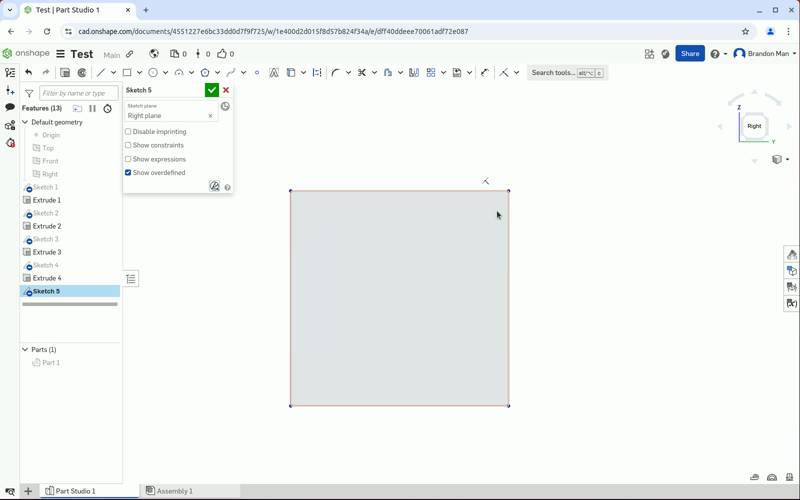
scroll(6)
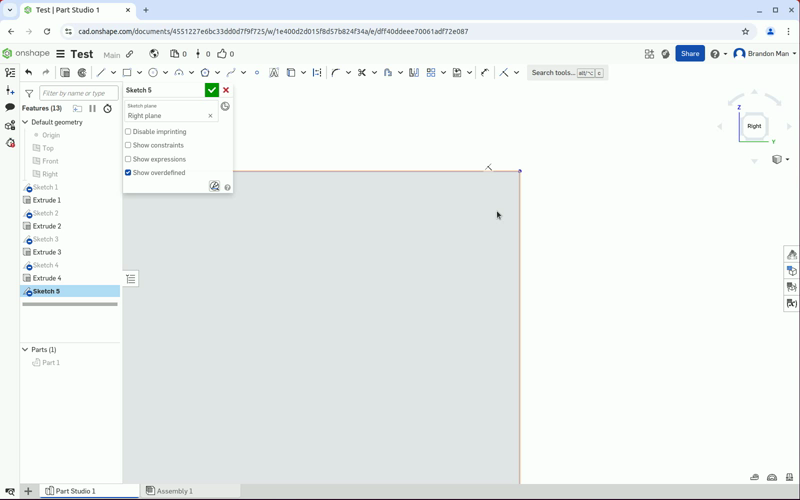
click(497, 210)
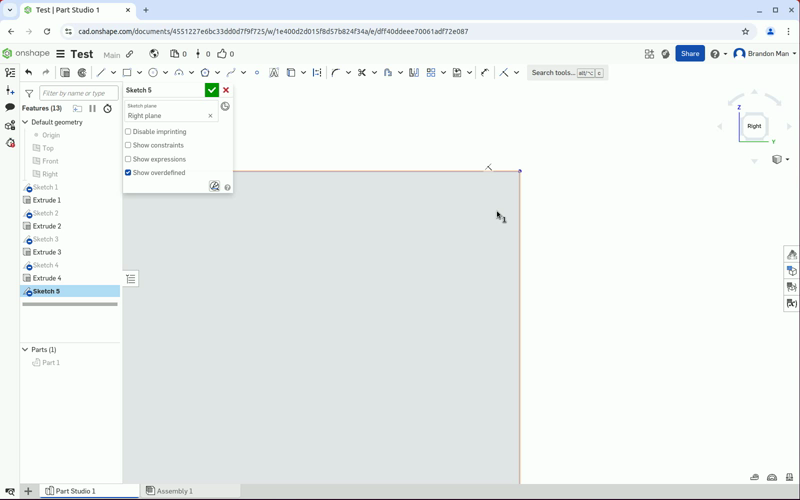
scroll(-6)
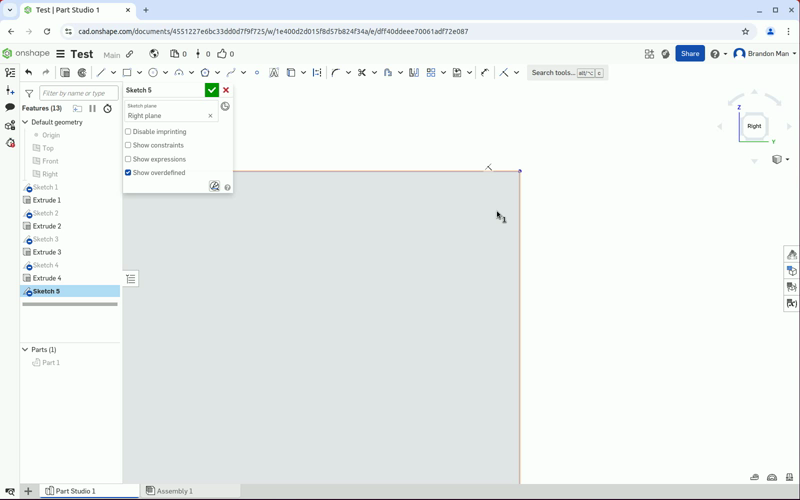
scroll(-6)
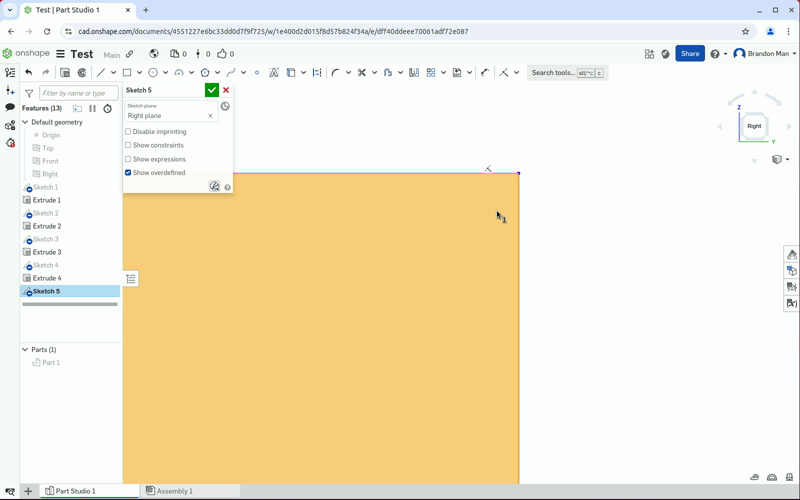
scroll(-6)
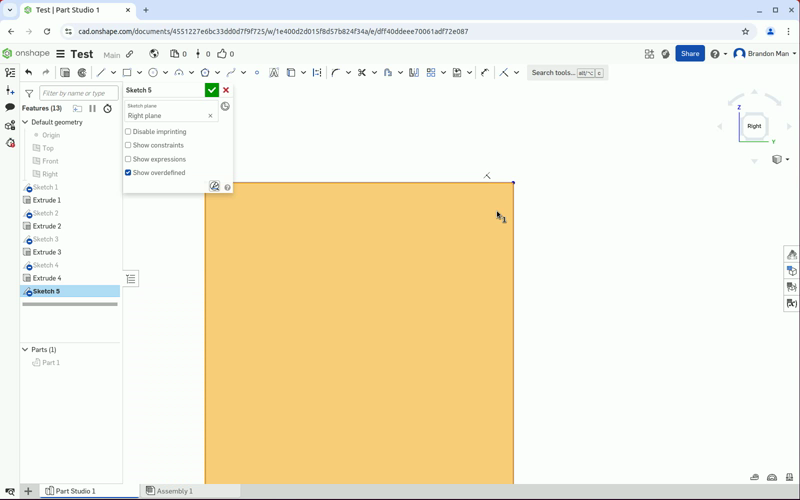
scroll(-6)
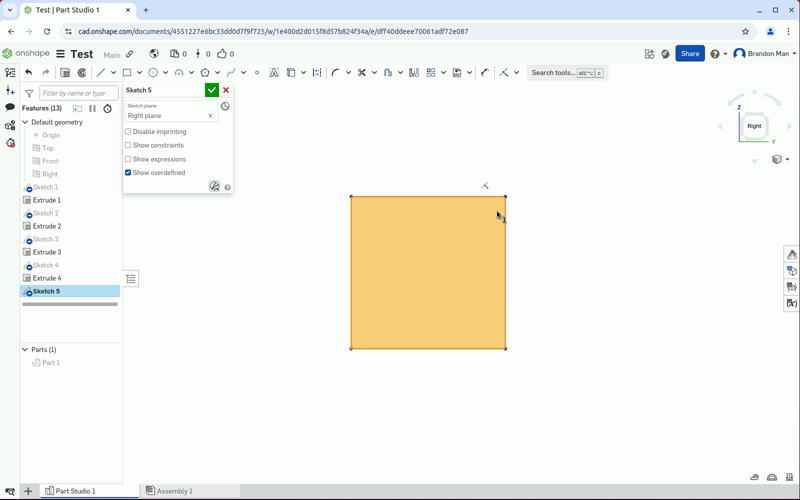
scroll(-6)
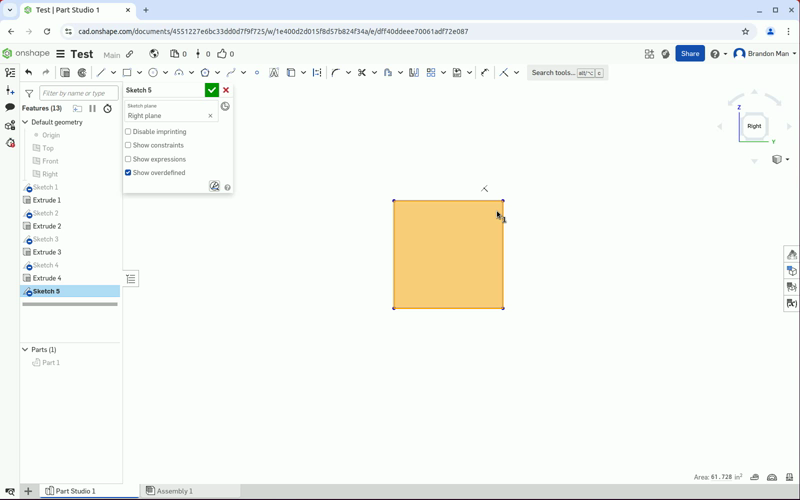
scroll(-6)
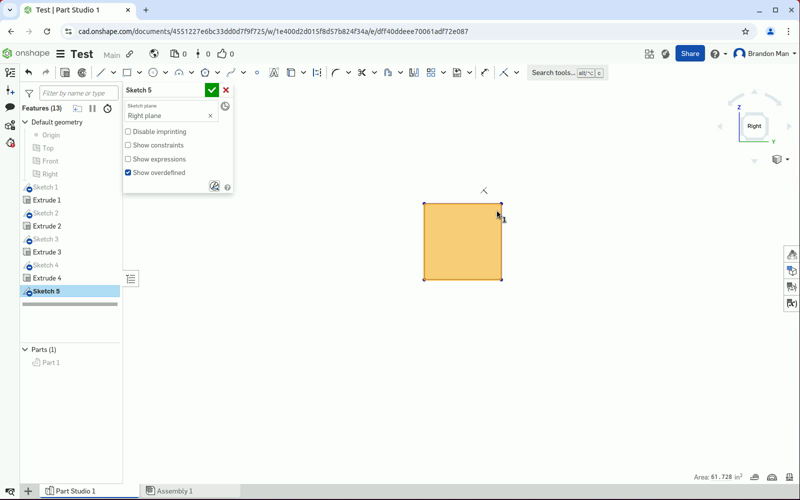
scroll(-6)
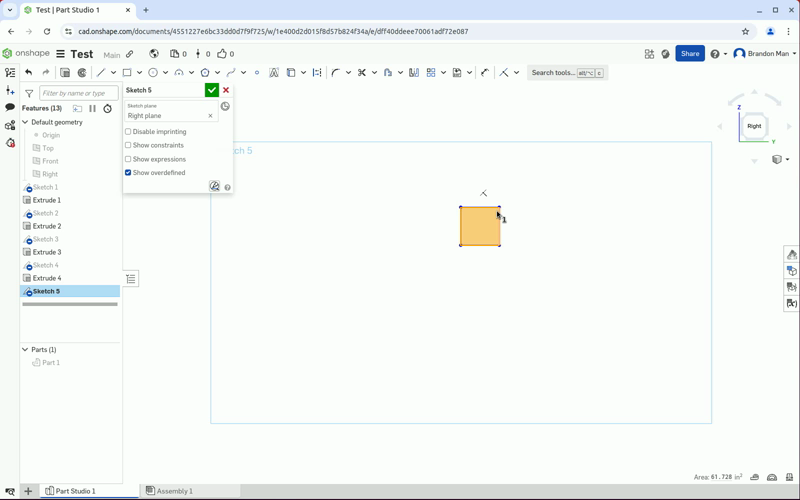
mouse_move(73, 352)
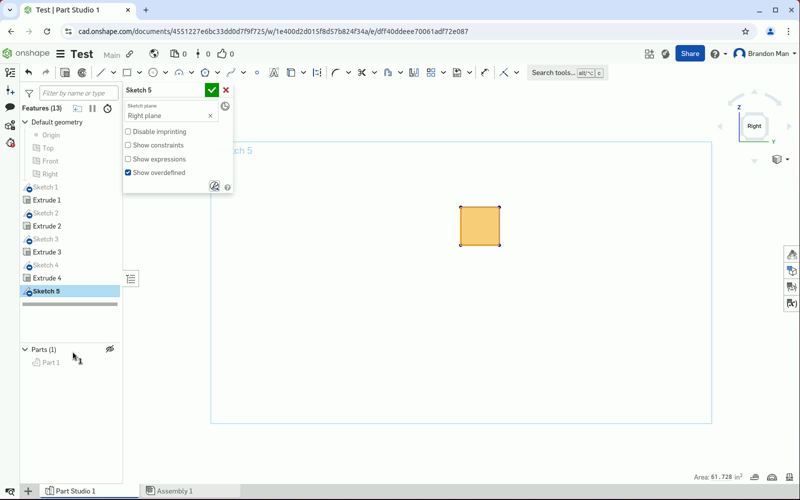
key(shift+y)
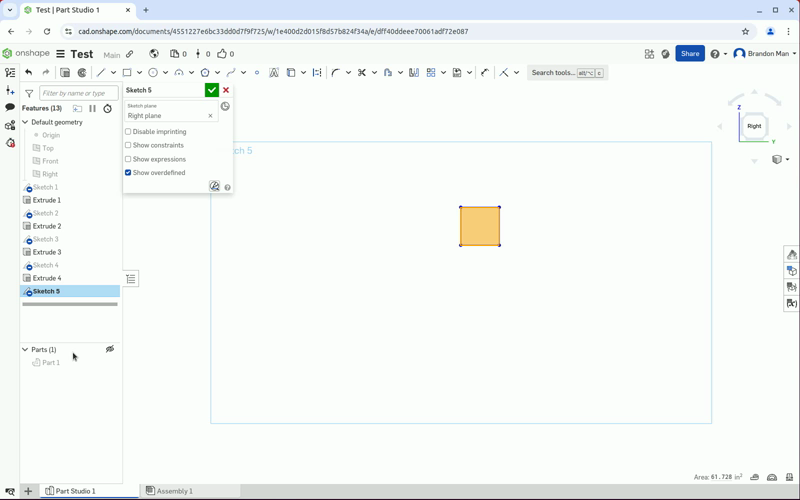
key(shift+e)
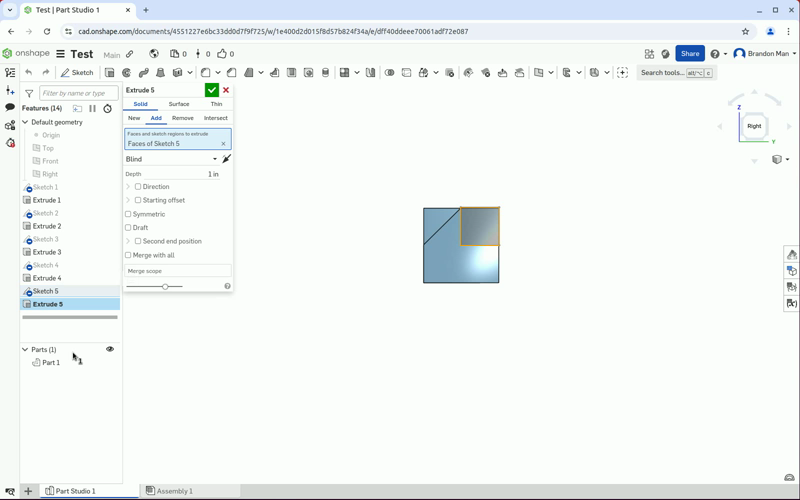
mouse_move(143, 106)
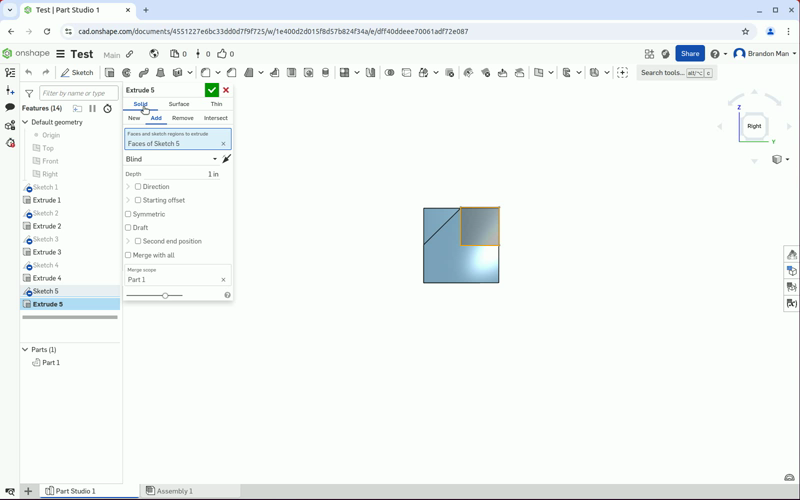
click(143, 106)
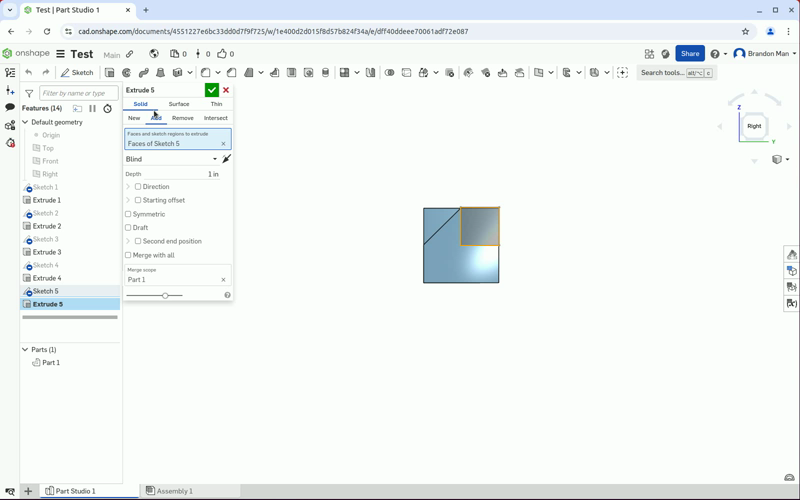
mouse_move(186, 120)
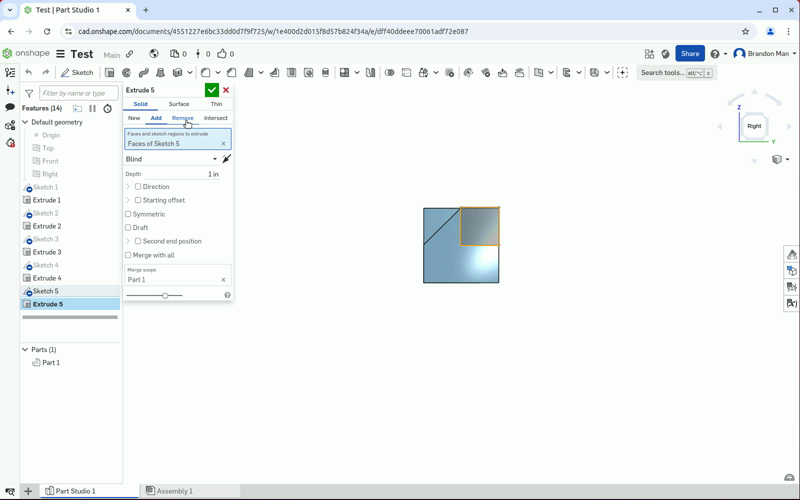
click(186, 120)
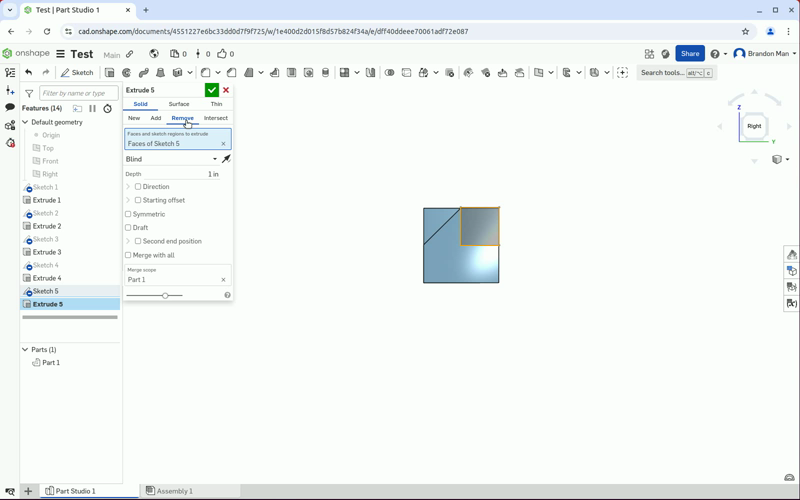
key(tab, 4)
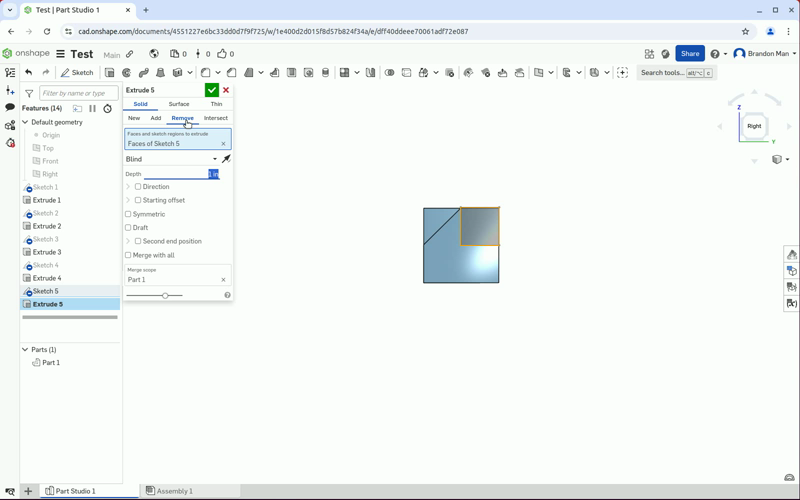
text(-15.405)
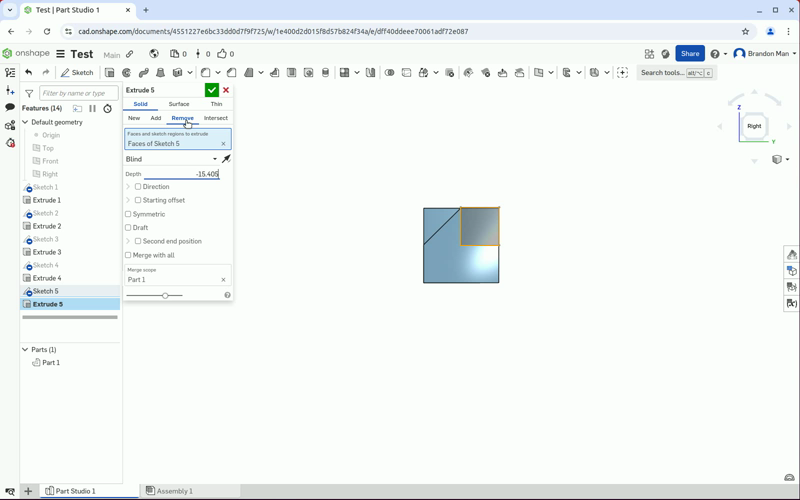
key(tab, 6)
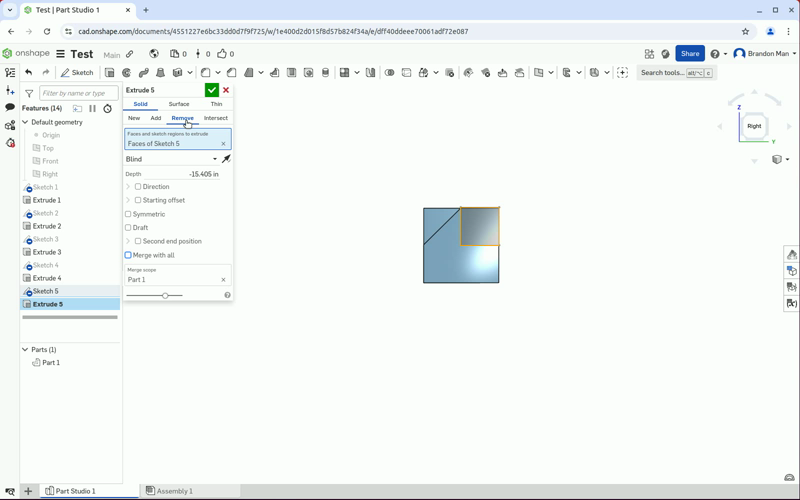
key(space)
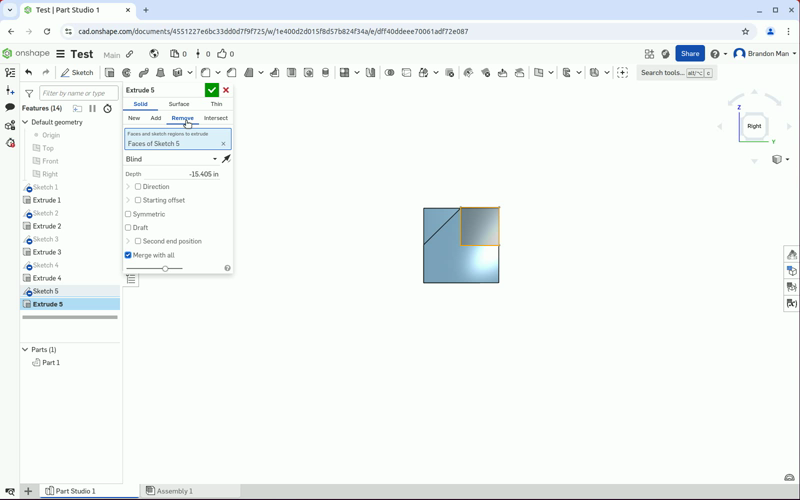
key(enter)
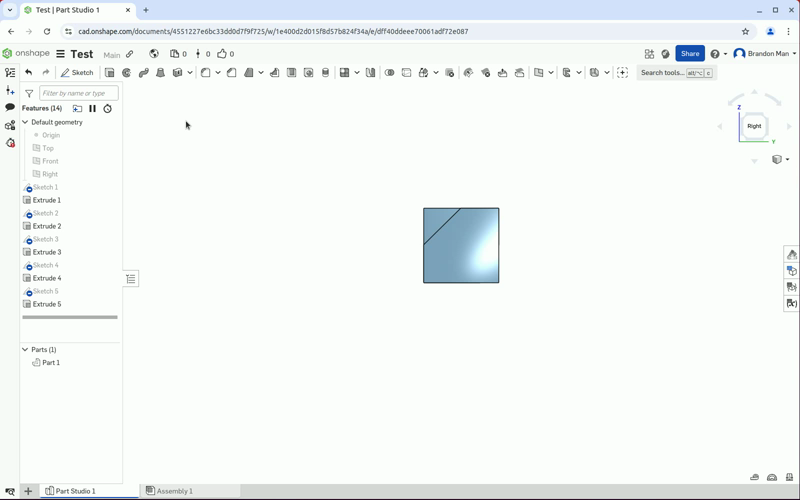
key(shift+h)
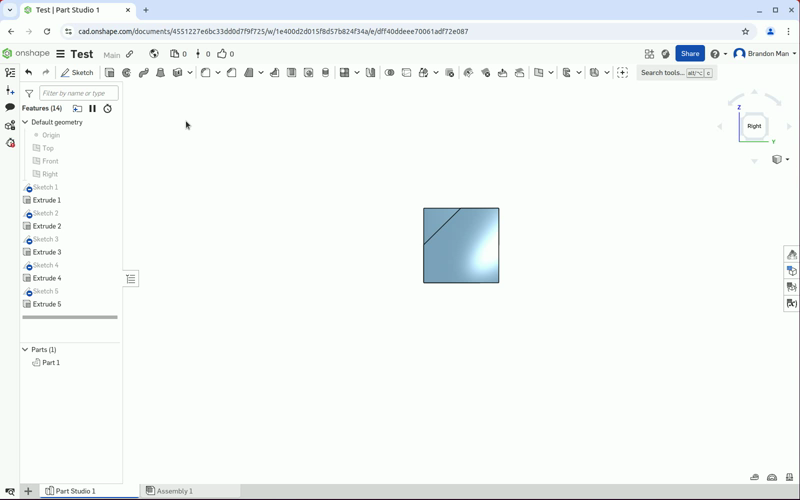
key(shift+h)
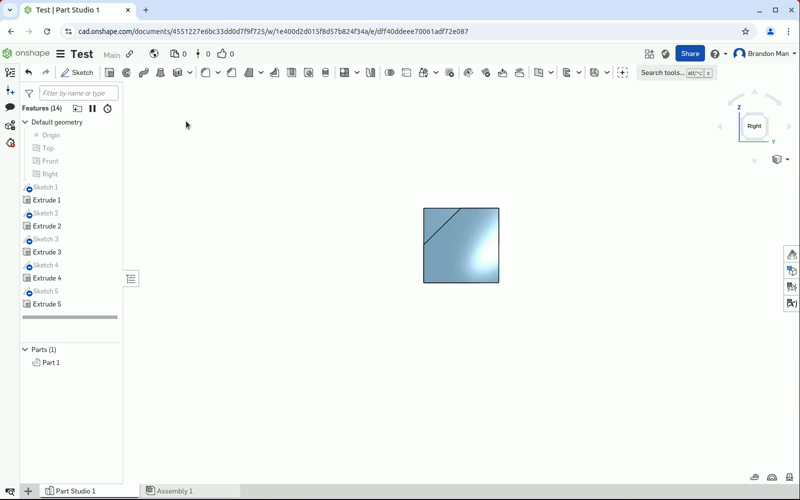
key(shift+7)
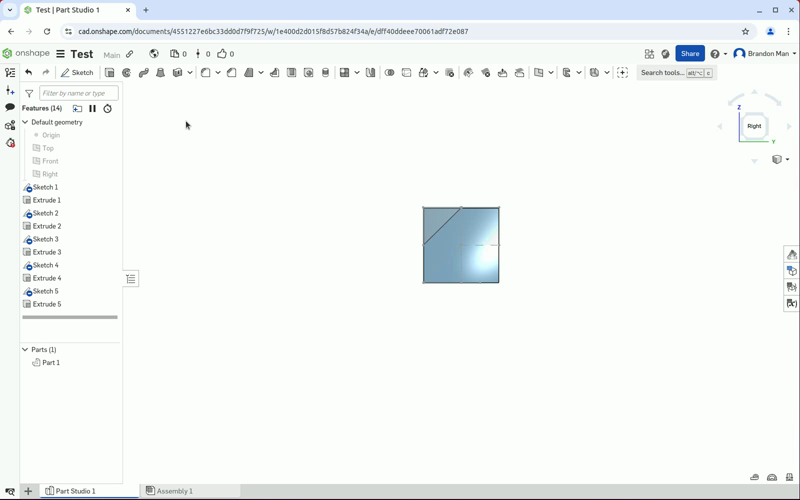
key(right, 2)
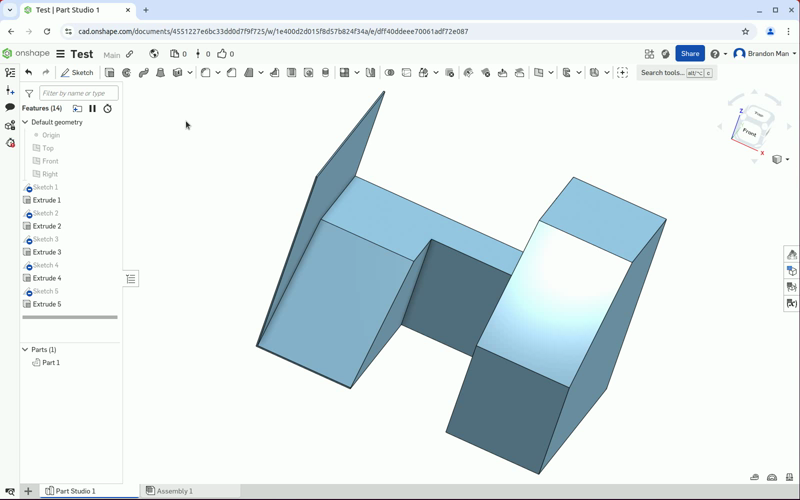
key(down, 2)
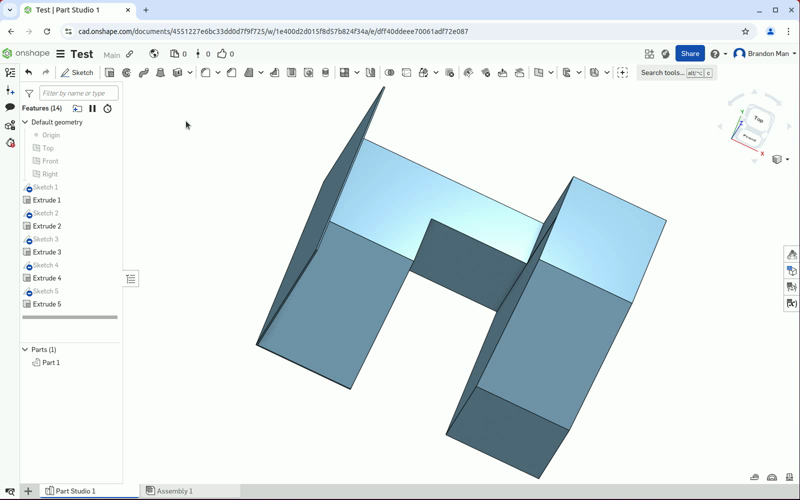
key(up, 2)
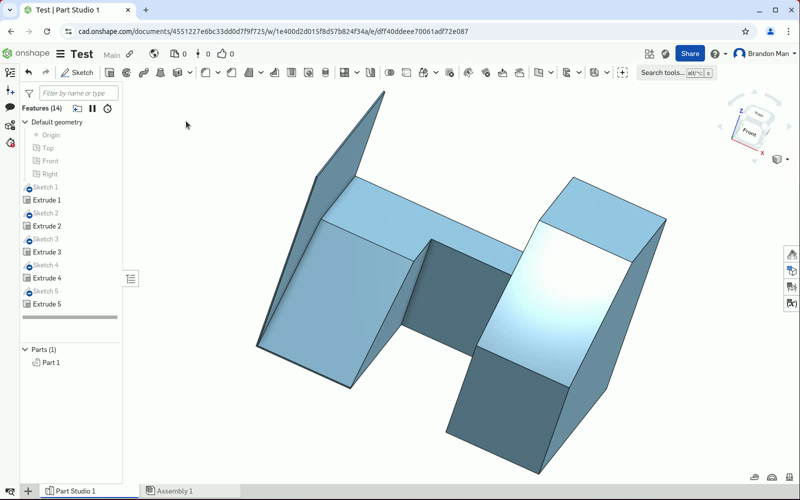
key(left, 2)
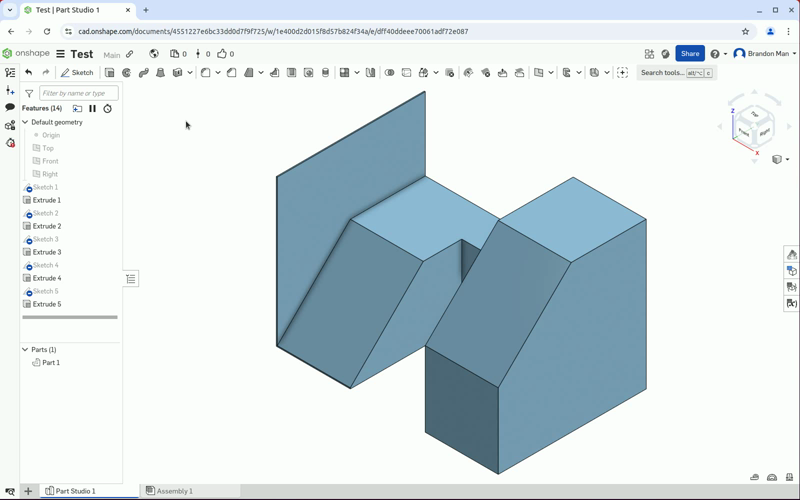
mouse_move(73, 189)
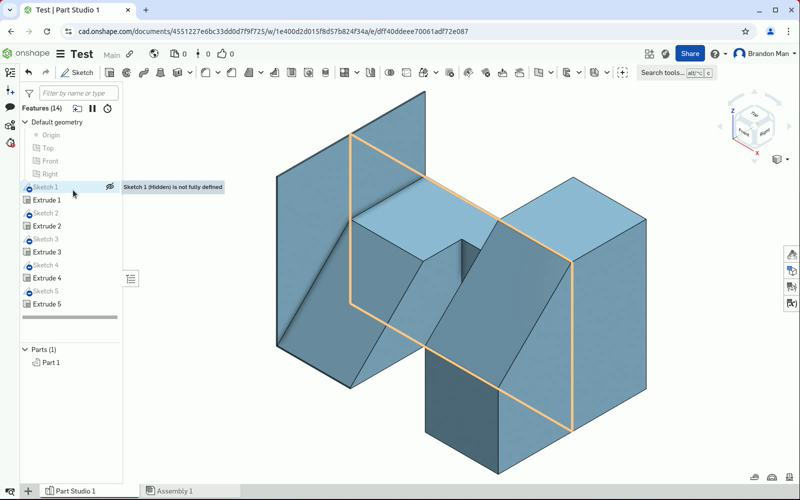
click(73, 189)